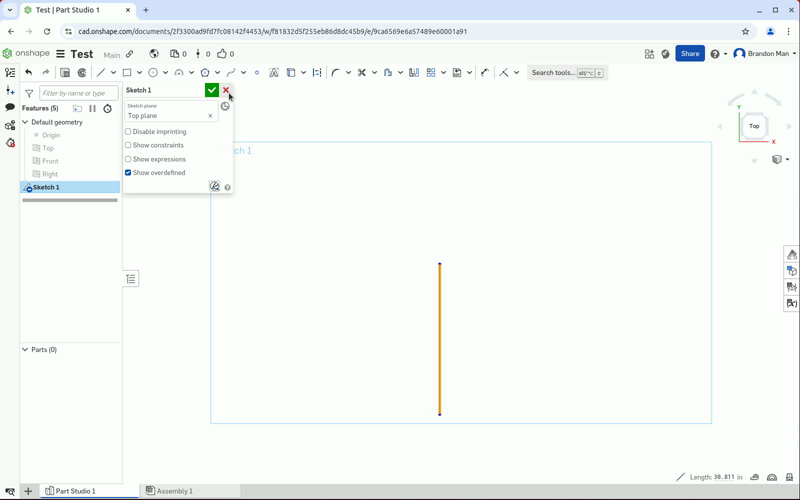
key(shift+h)
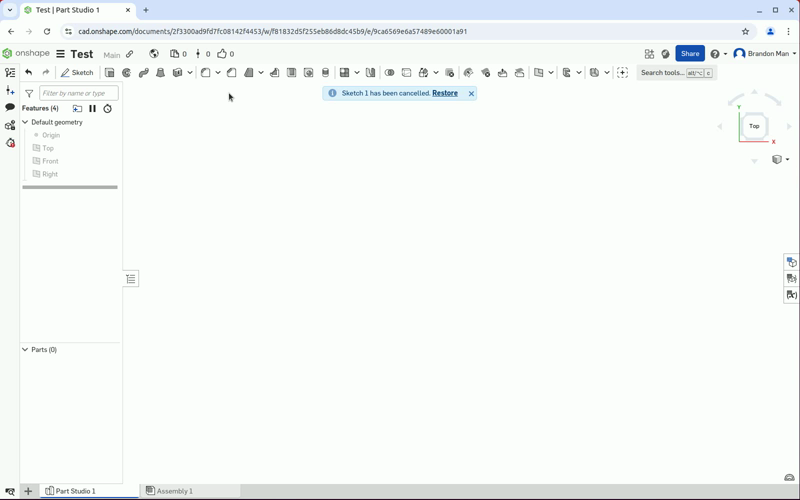
mouse_move(73, 352)
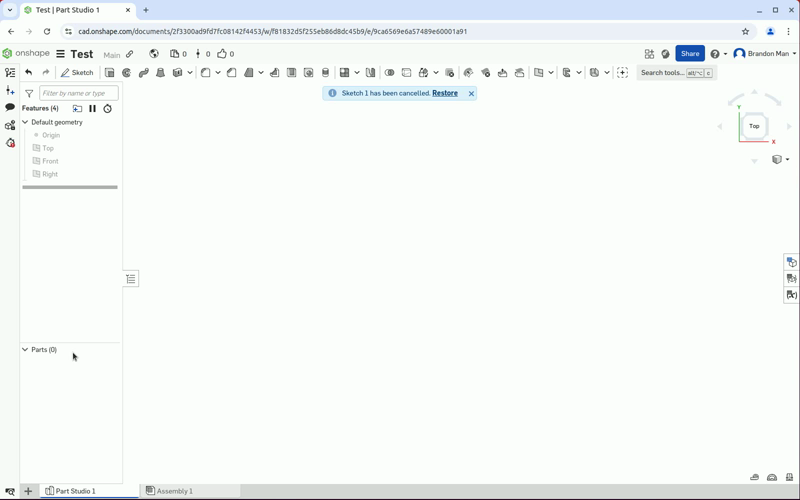
key(y)
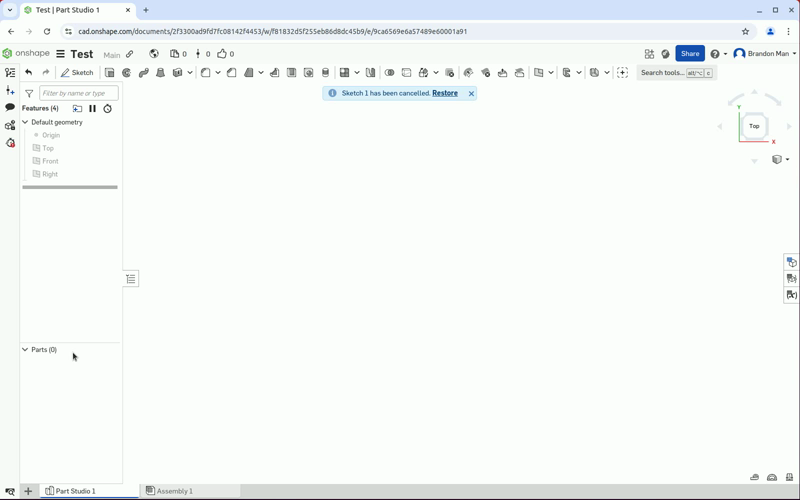
key(shift+p)
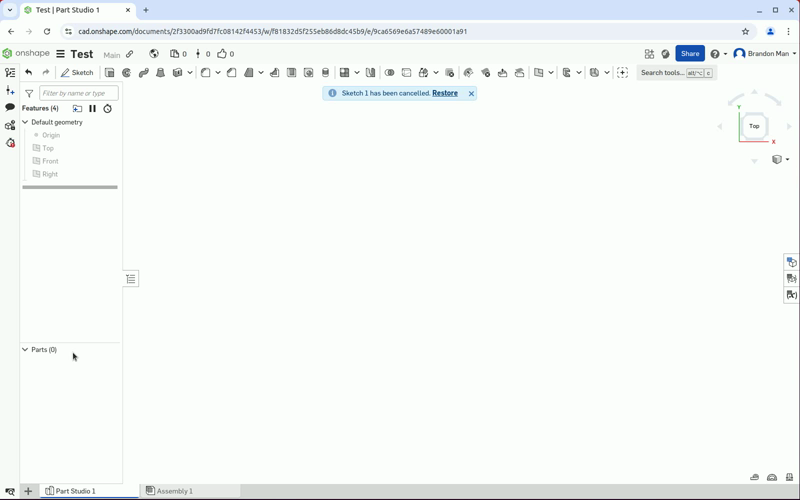
key(space)
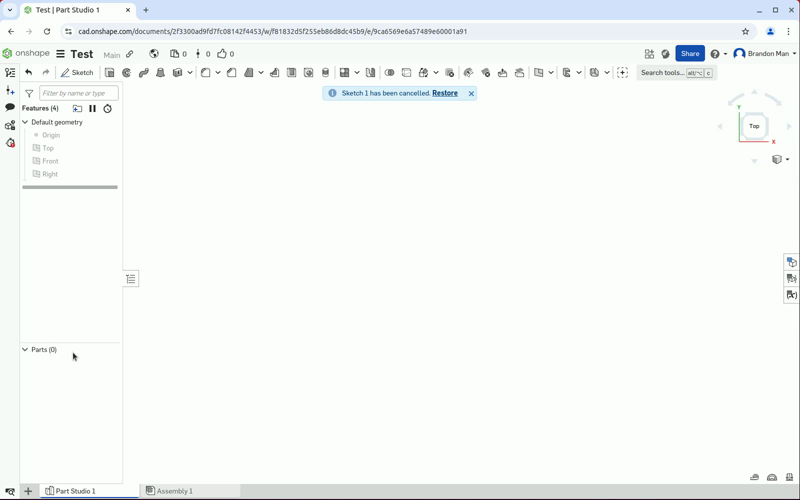
key_down(shift)
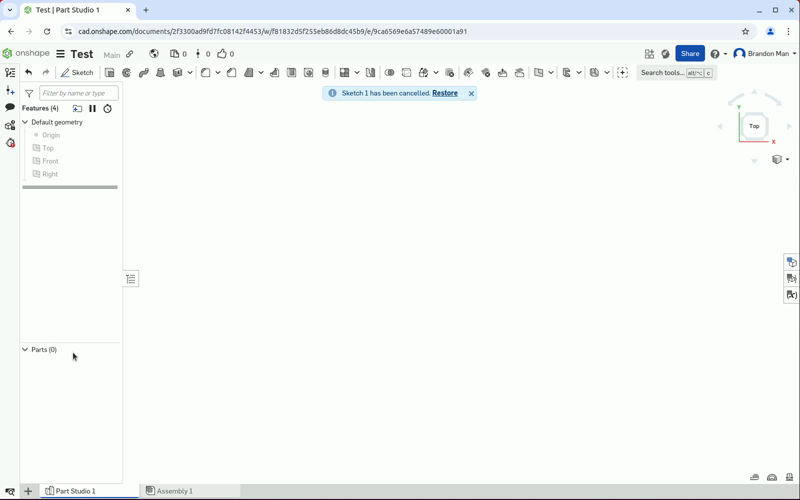
key(up)
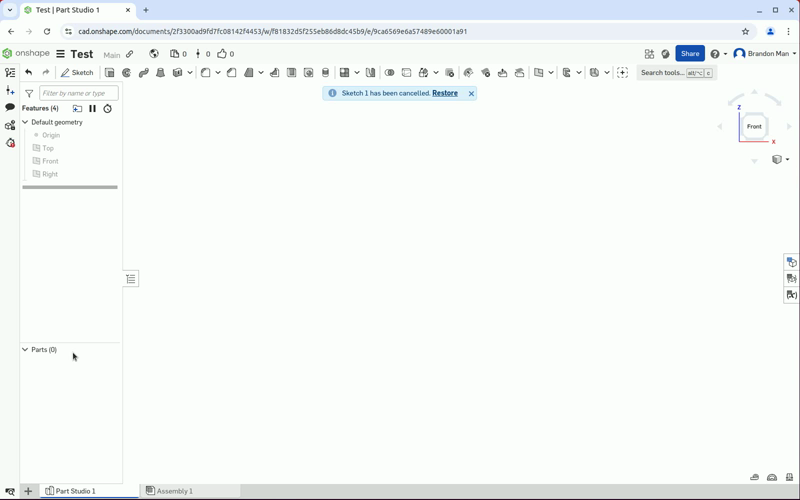
key_up(shift)
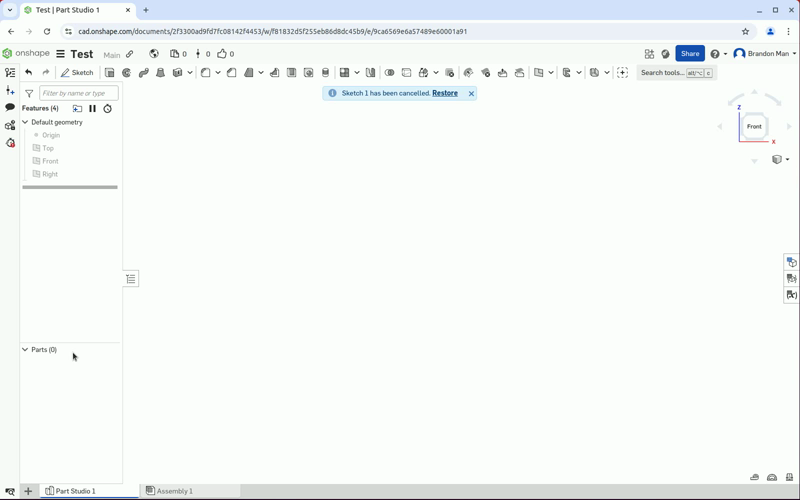
mouse_move(73, 352)
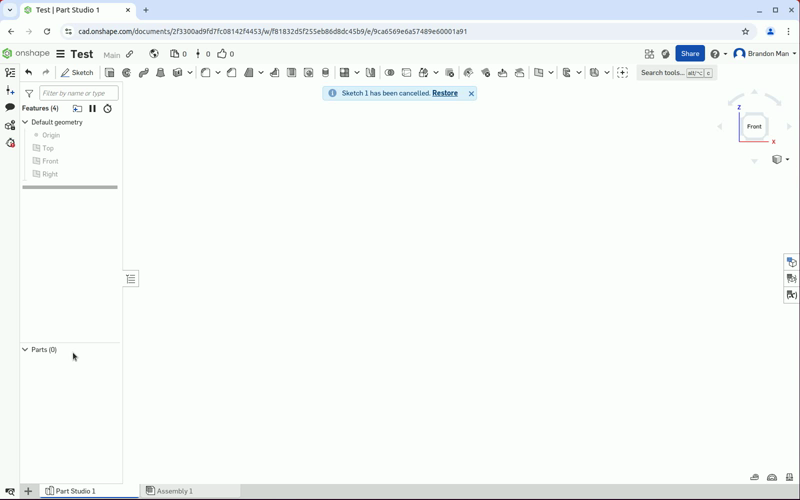
key(shift+y)
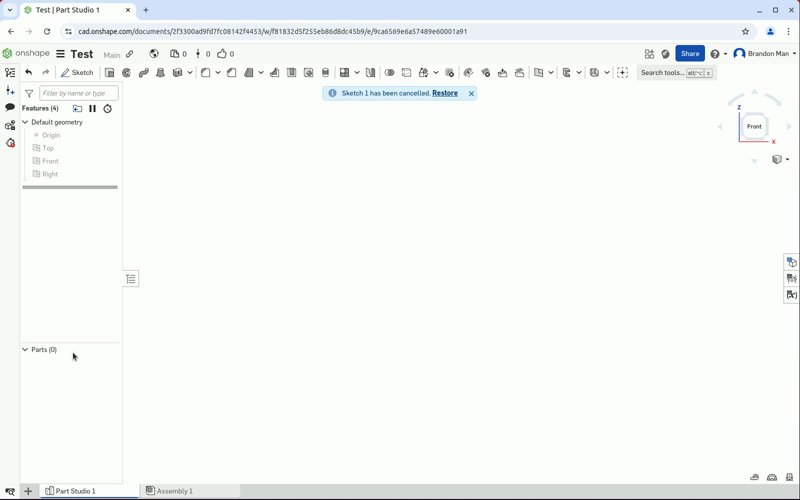
key(shift+s)
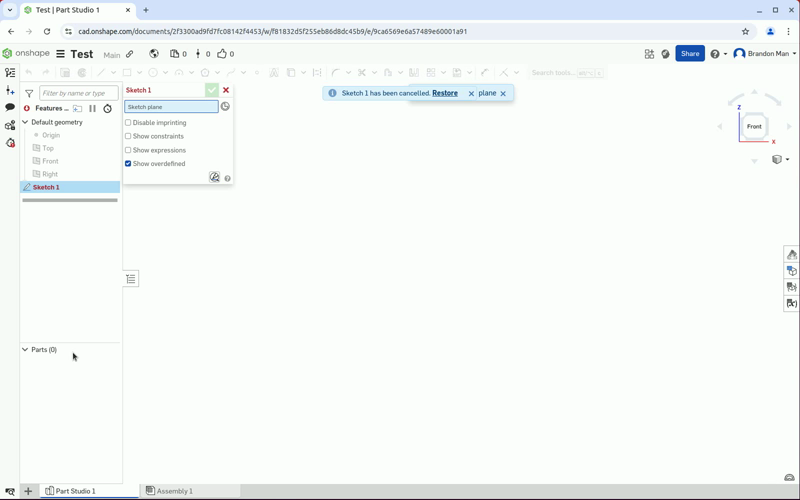
mouse_move(73, 163)
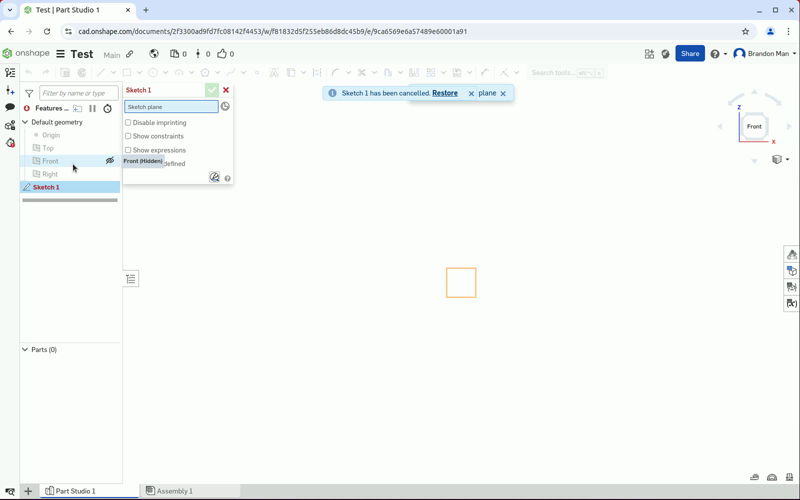
click(73, 163)
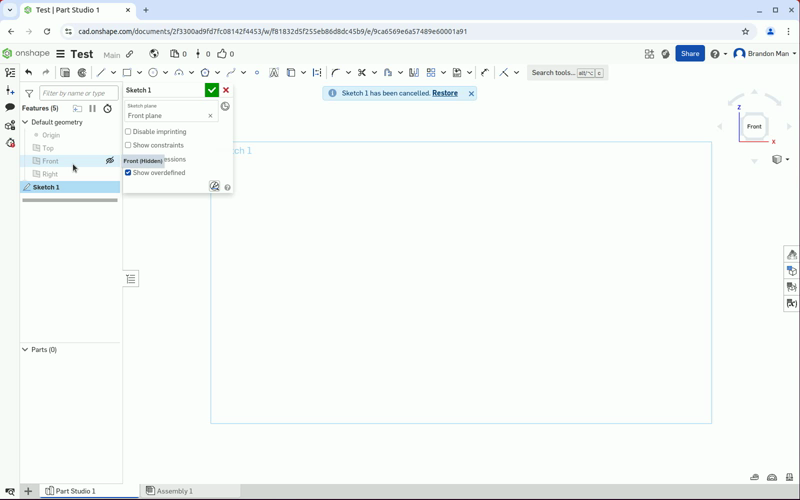
mouse_move(73, 352)
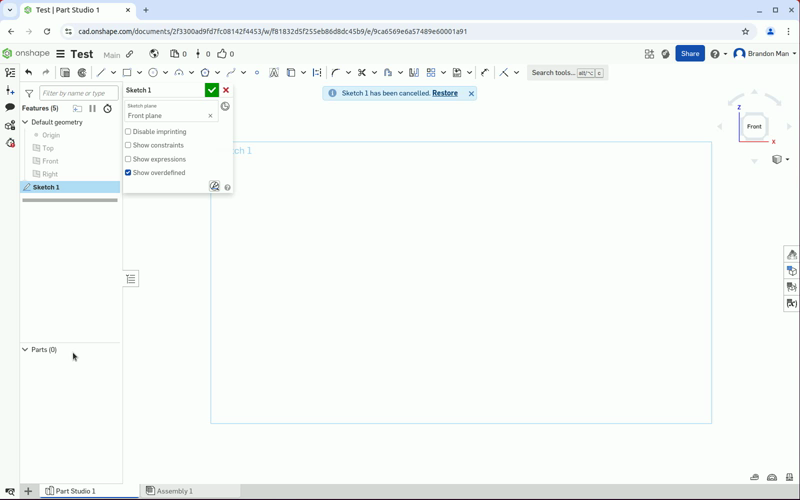
key(y)
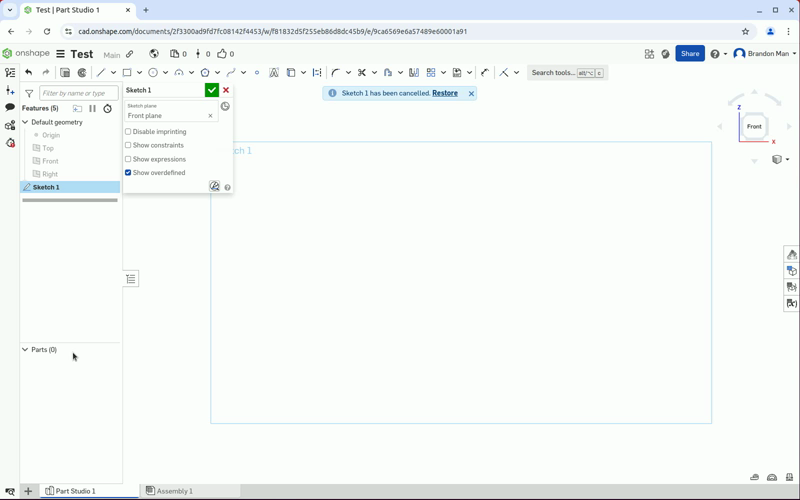
key(c)
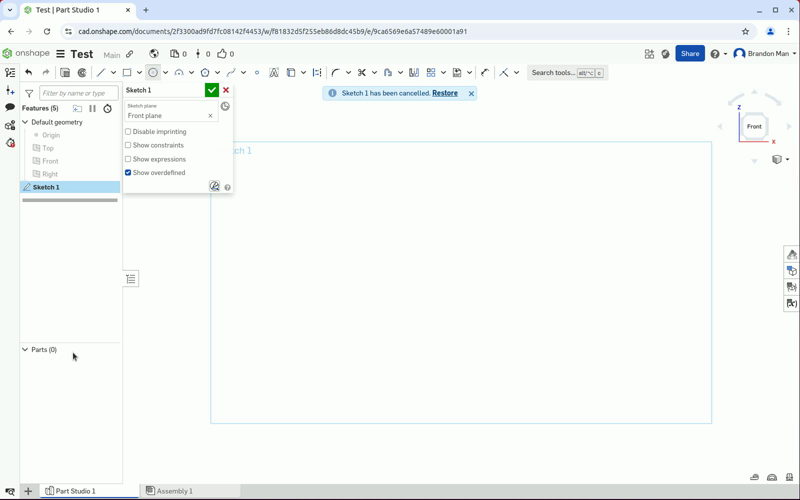
key_down(shift)
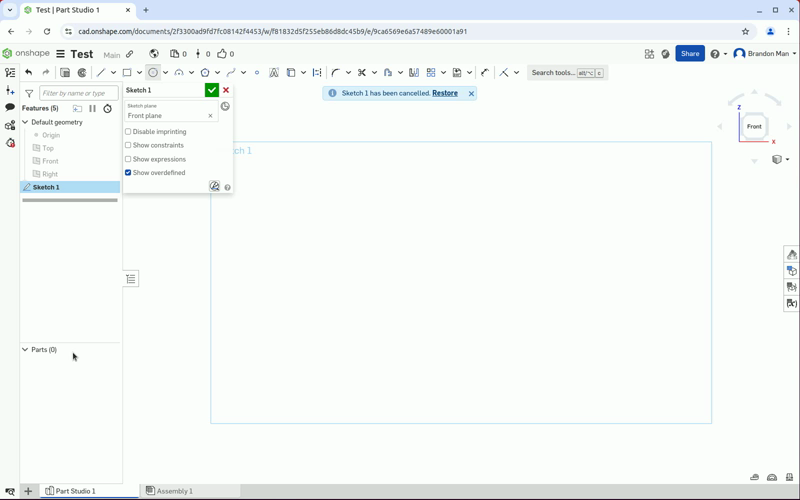
mouse_move(461, 282)
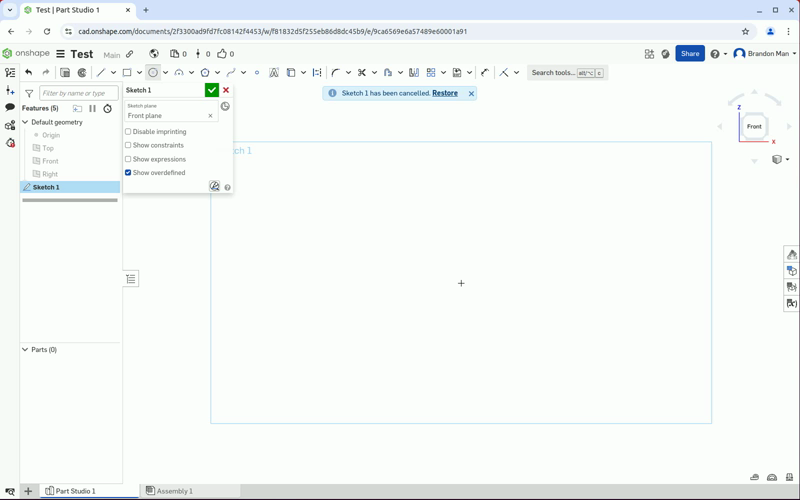
click(461, 282)
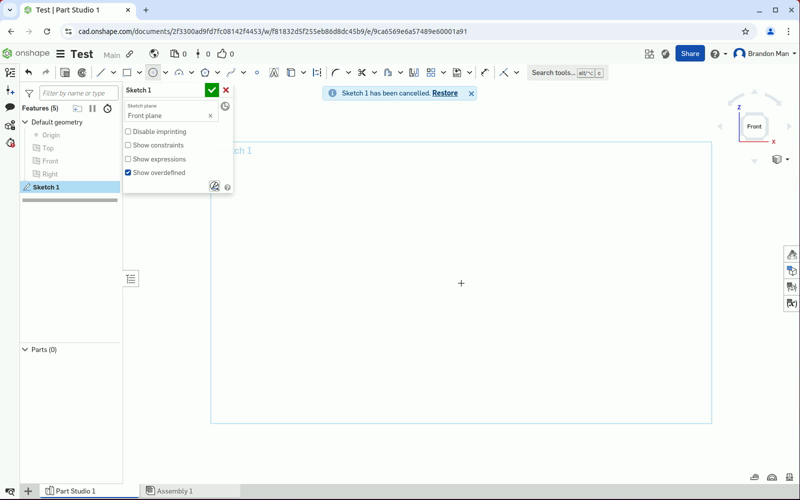
key_up(shift)
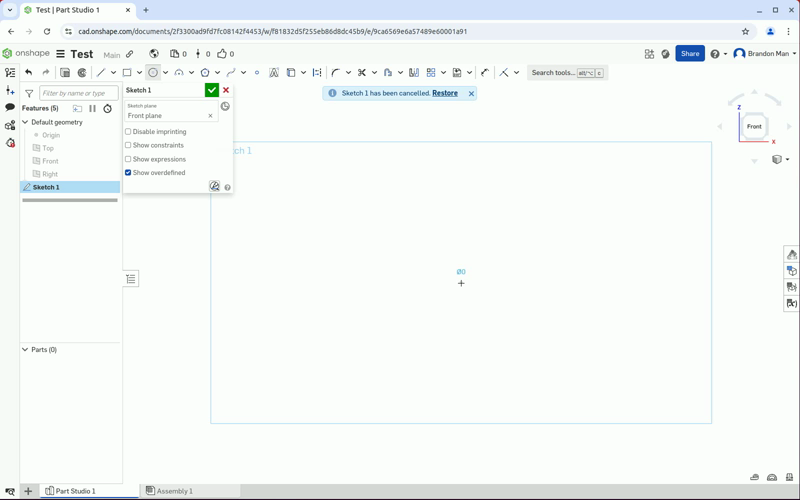
mouse_move(574, 282)
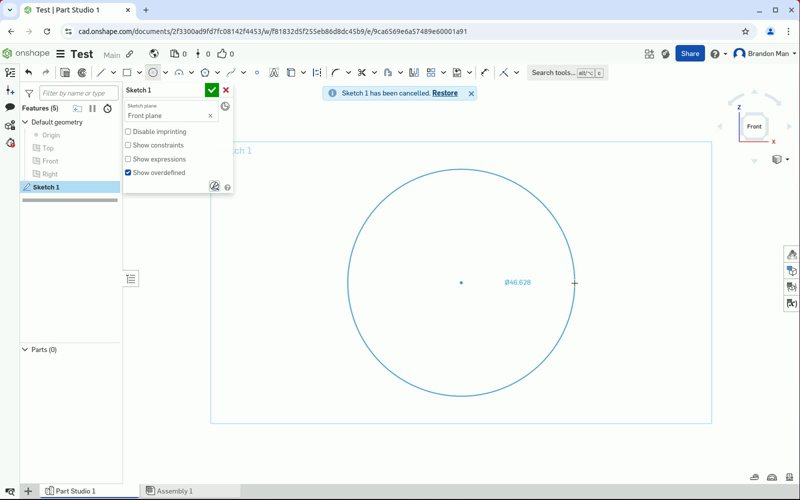
click(574, 282)
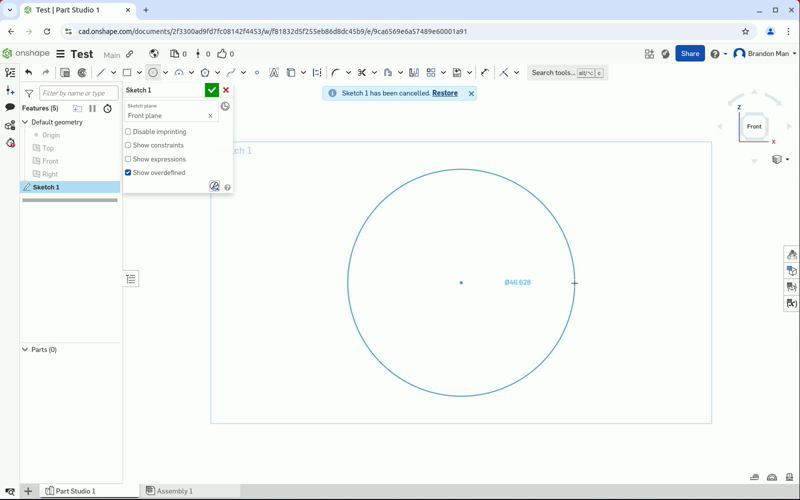
key(esc)
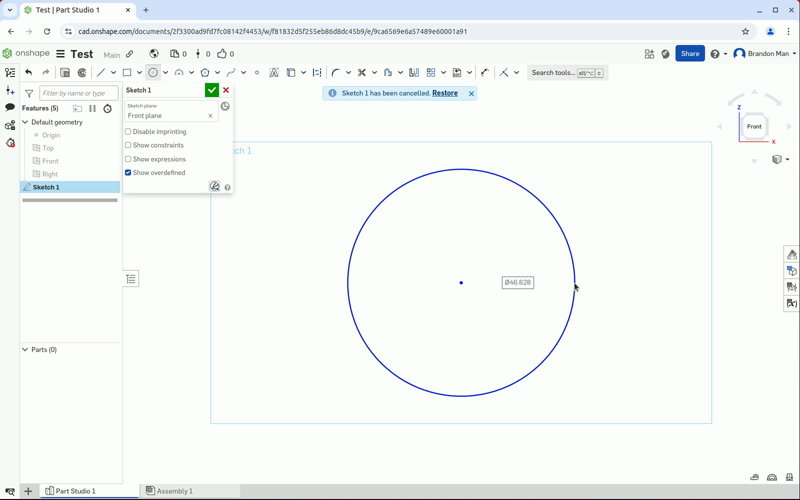
key(c)
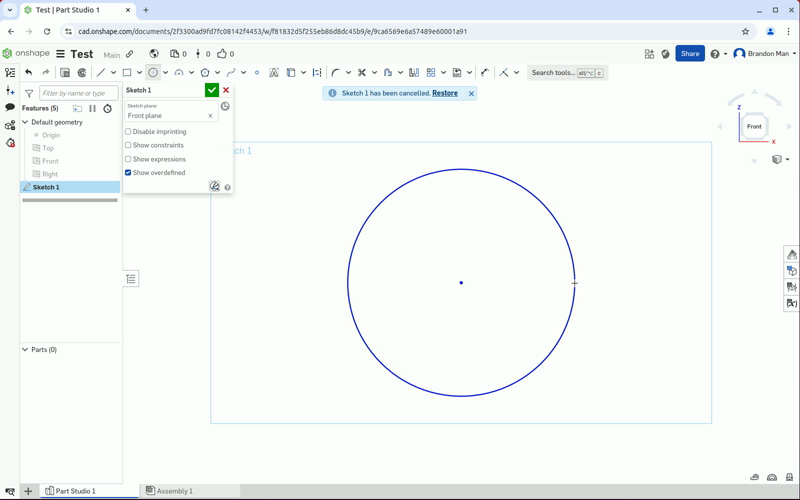
key_down(shift)
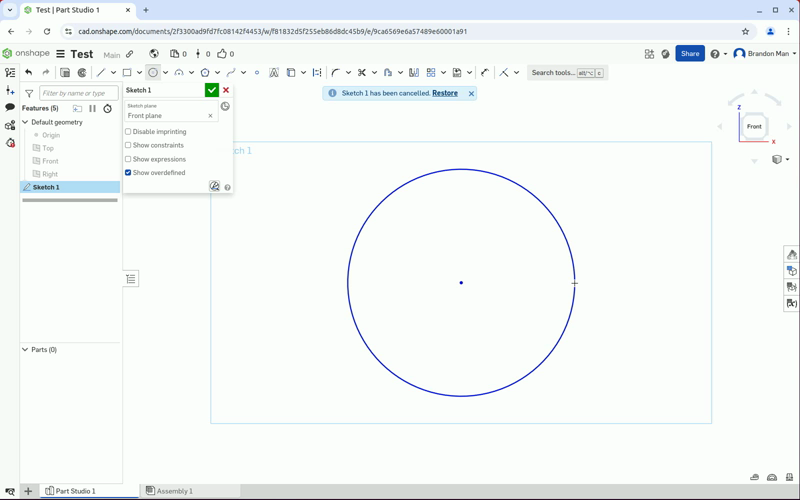
mouse_move(461, 282)
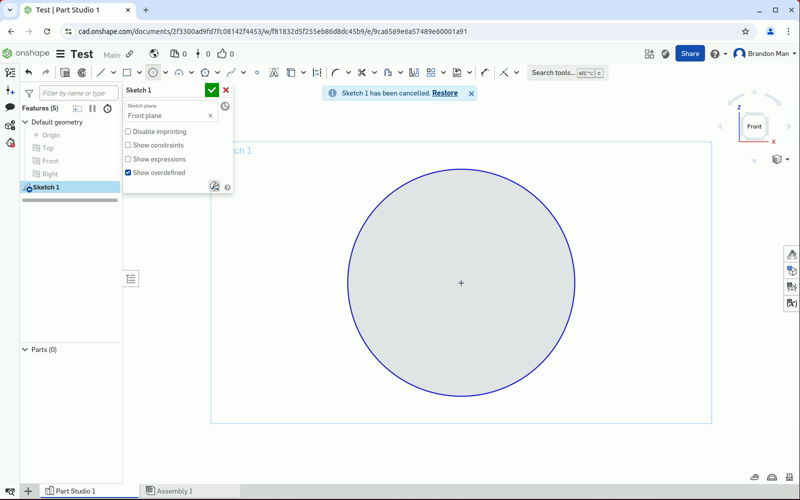
click(461, 282)
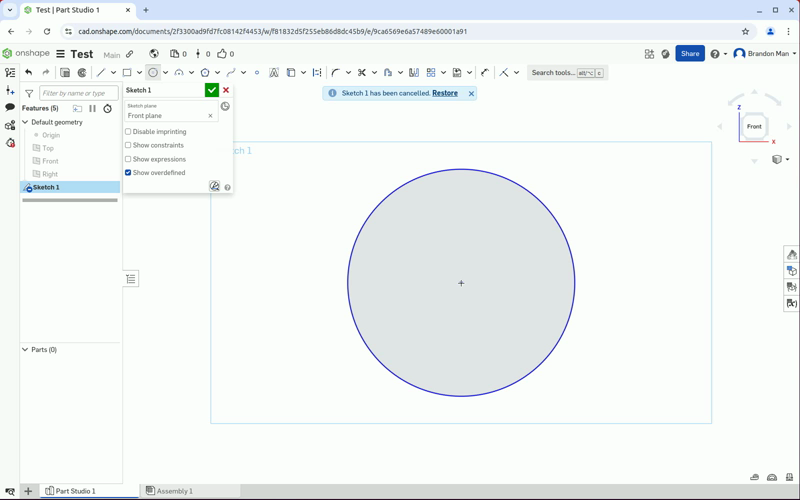
key_up(shift)
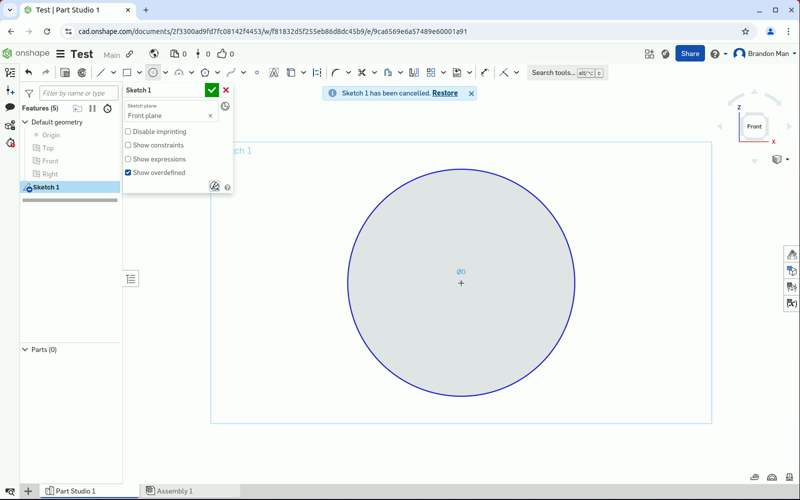
mouse_move(527, 282)
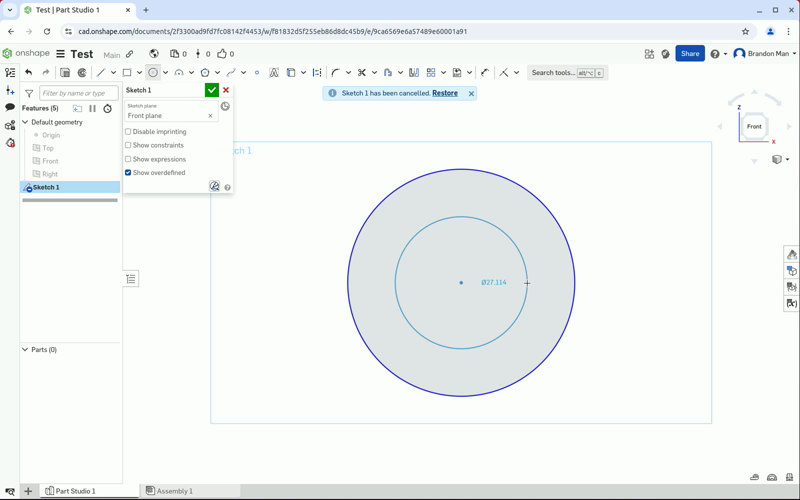
click(527, 282)
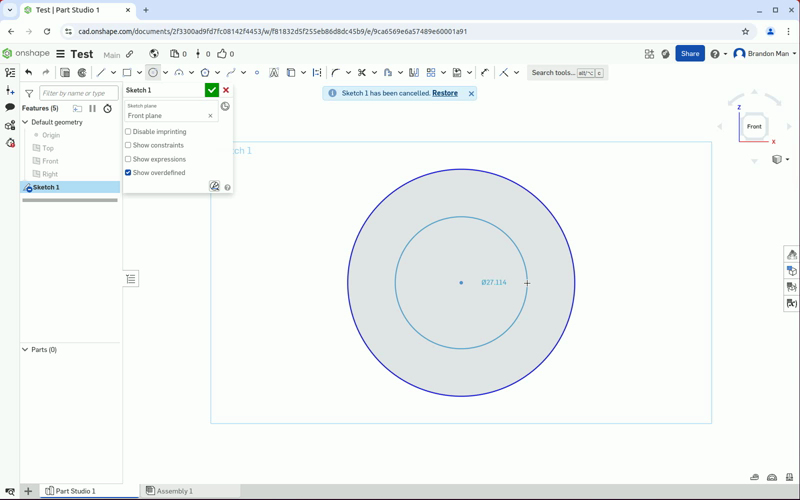
key(esc)
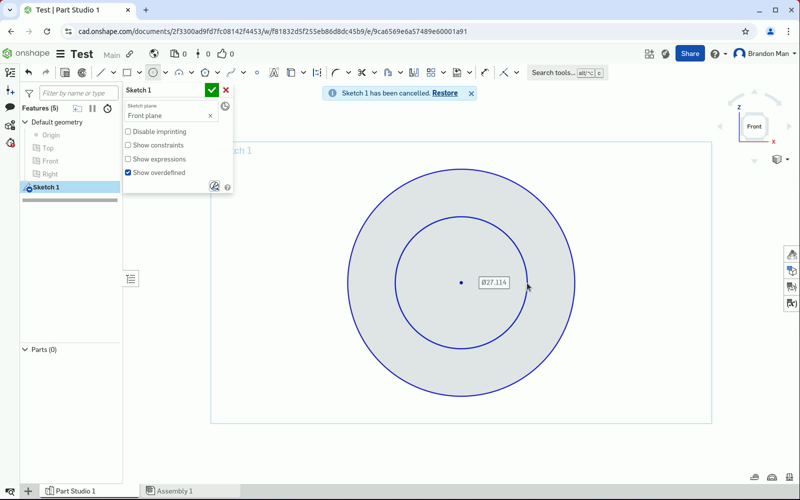
mouse_move(375, 302)
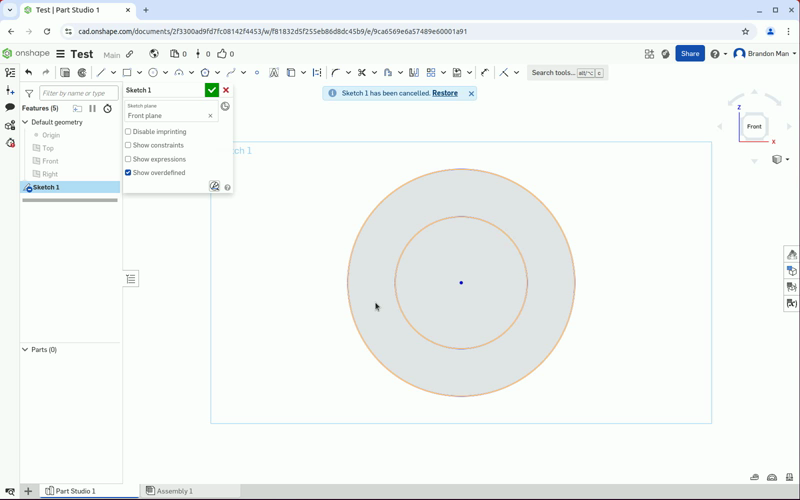
click(375, 302)
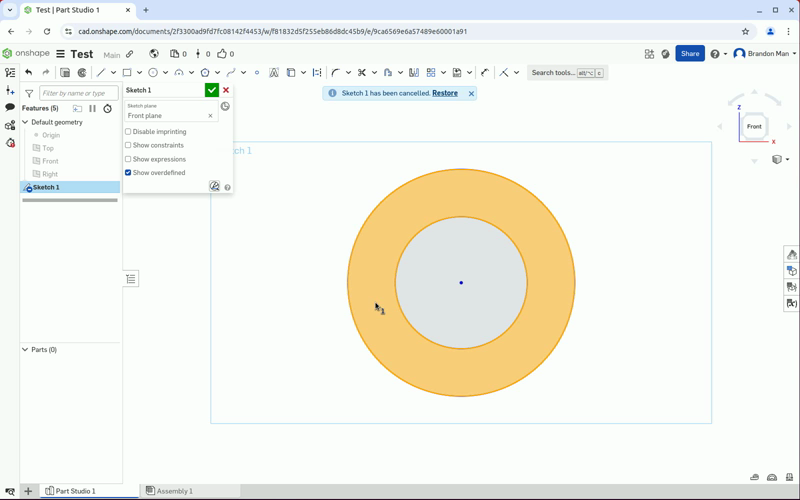
mouse_move(73, 352)
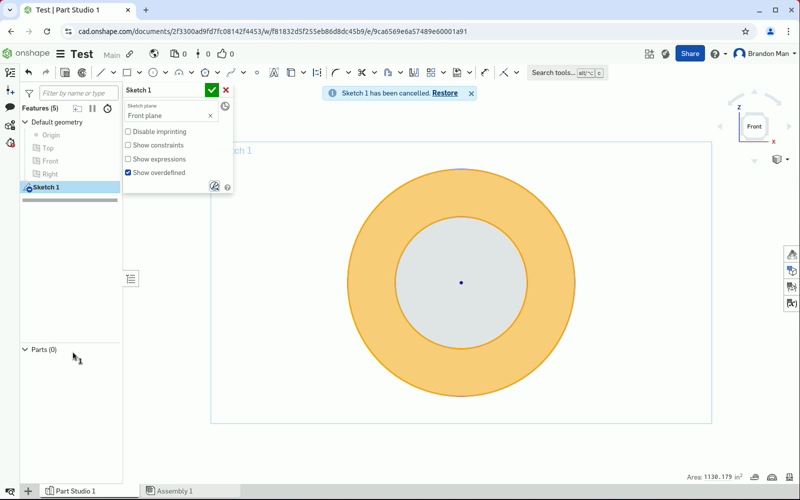
key(shift+y)
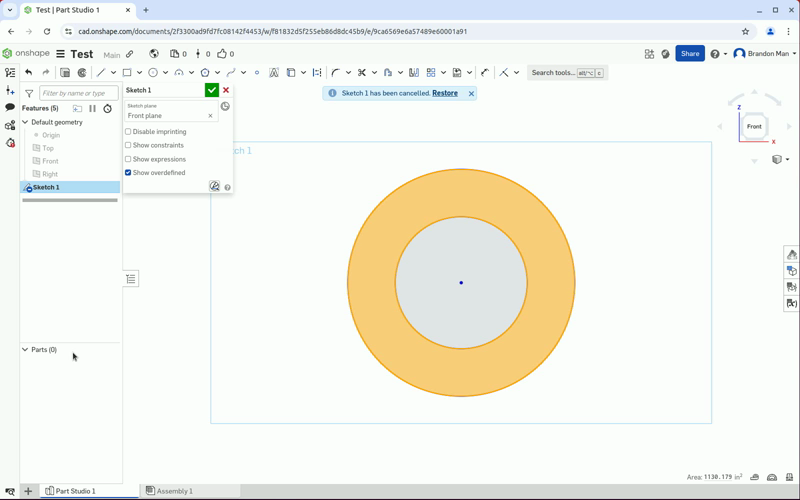
key(shift+e)
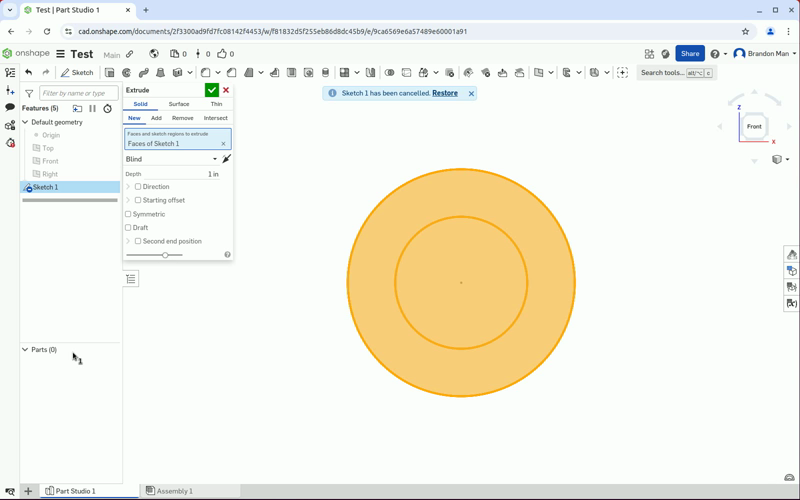
mouse_move(143, 106)
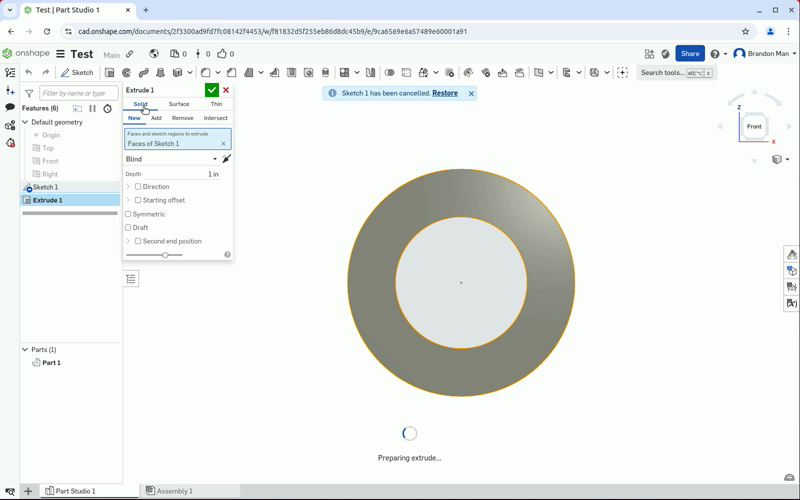
click(143, 106)
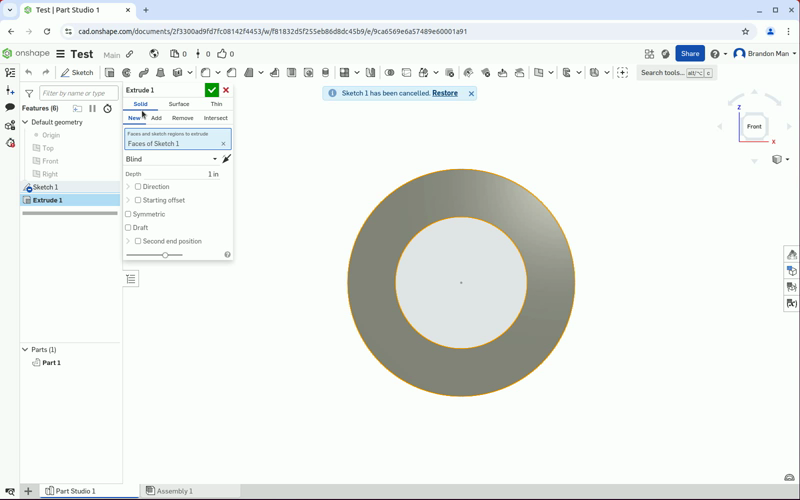
mouse_move(137, 120)
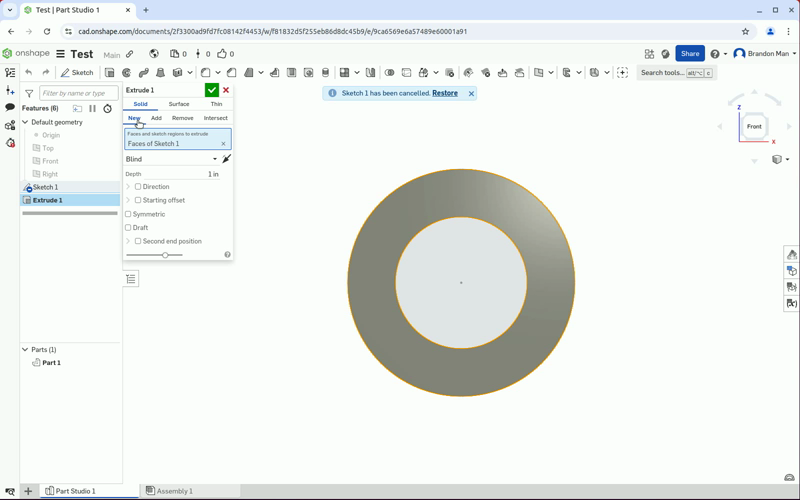
click(137, 120)
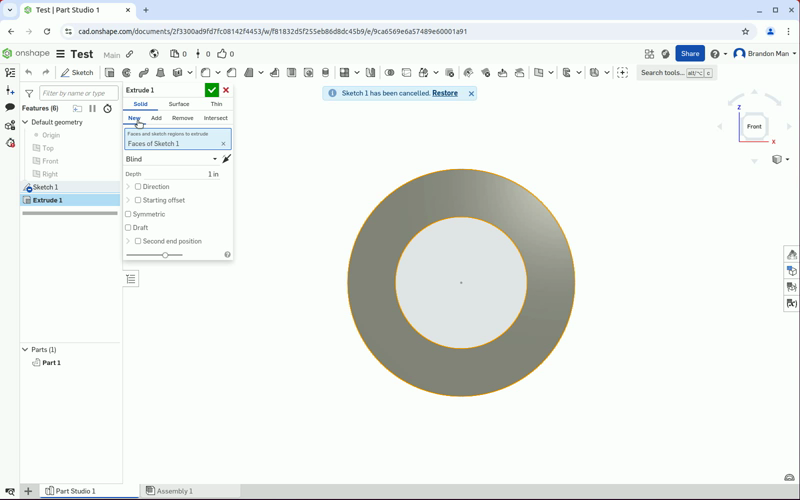
key(tab, 4)
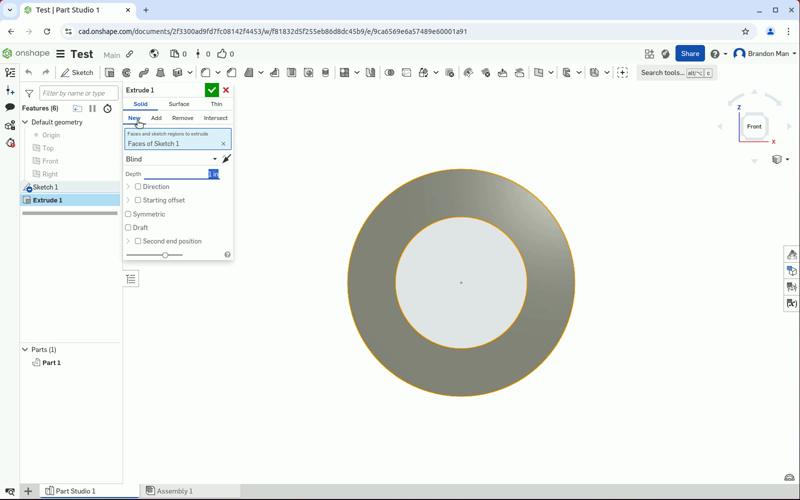
text(0.481)
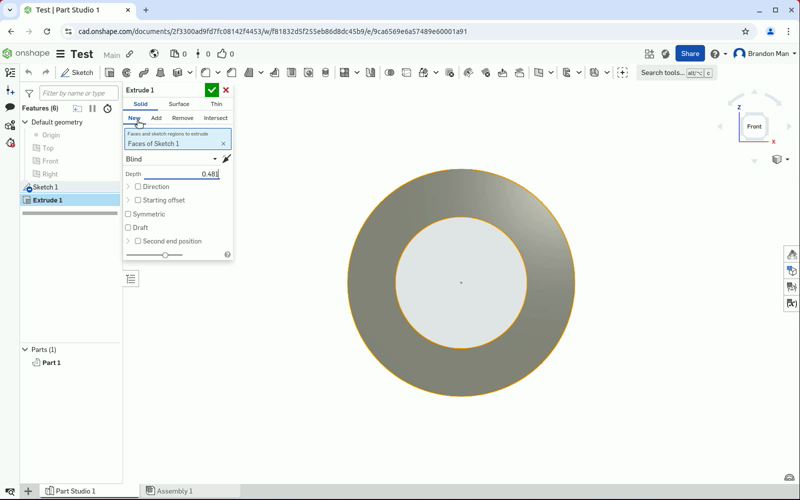
key(enter)
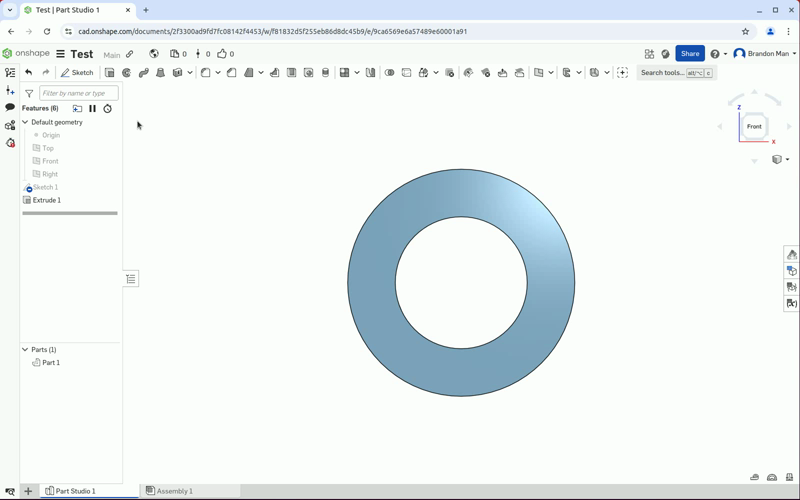
key(shift+h)
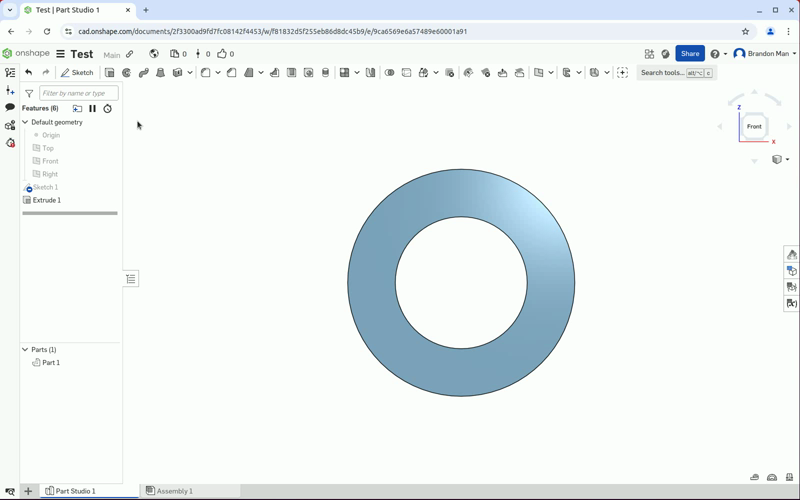
key(shift+h)
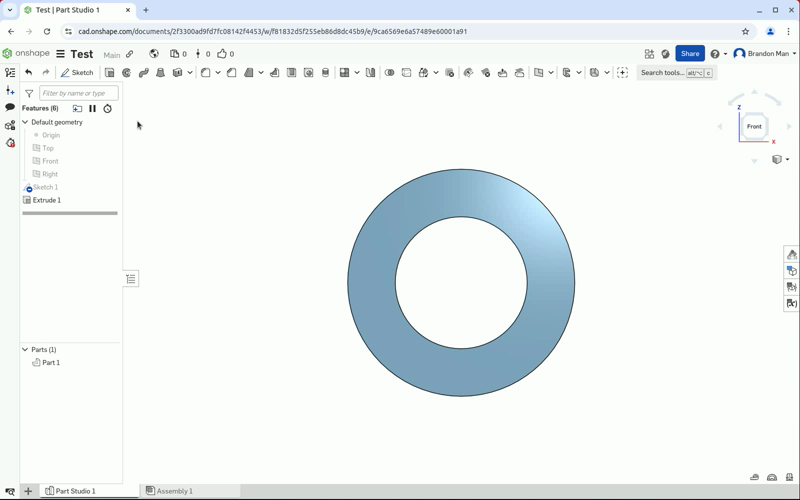
mouse_move(73, 189)
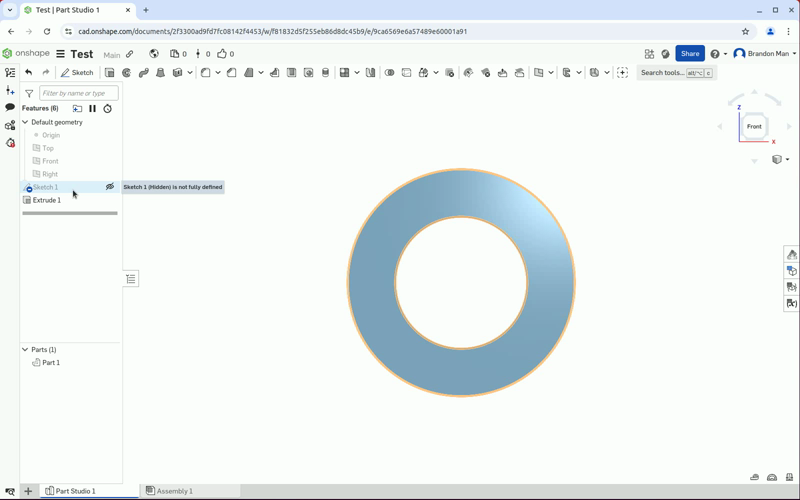
click(73, 189)
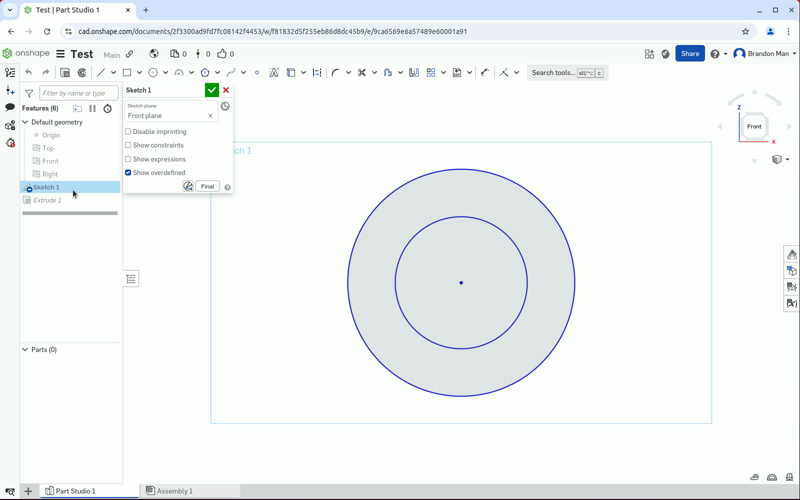
mouse_move(229, 92)
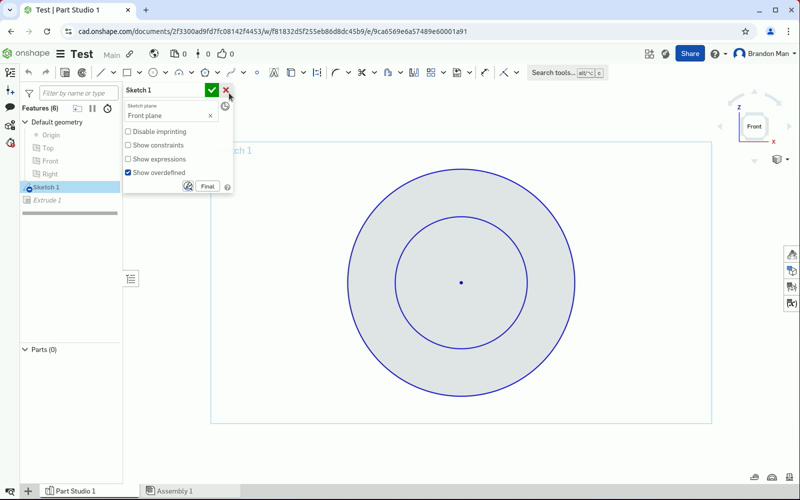
click(229, 92)
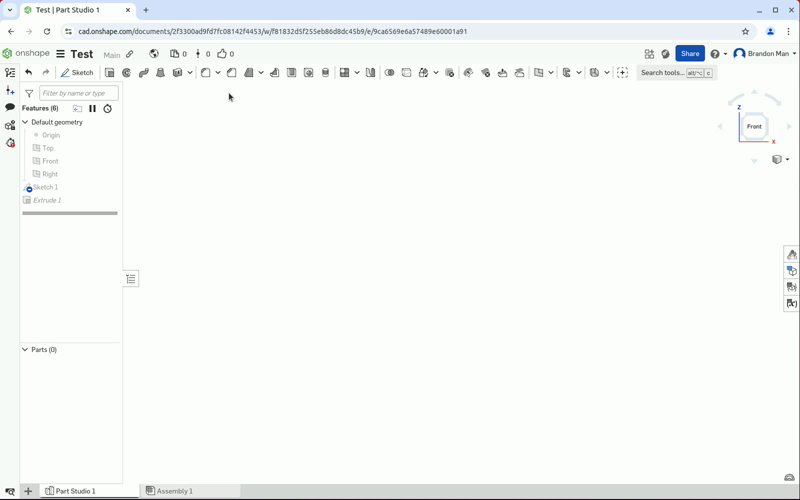
mouse_move(541, 75)
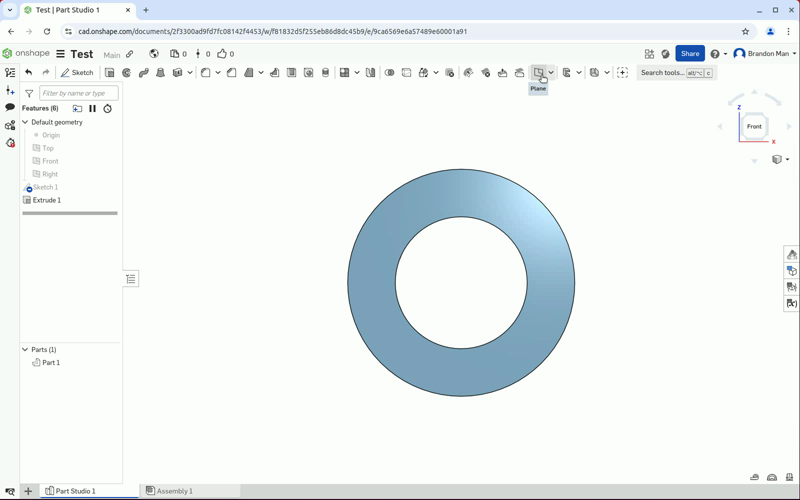
click(541, 75)
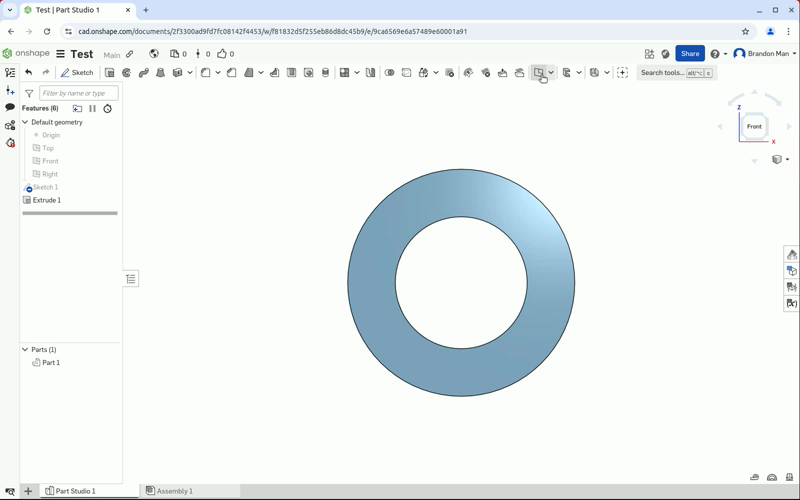
mouse_move(73, 163)
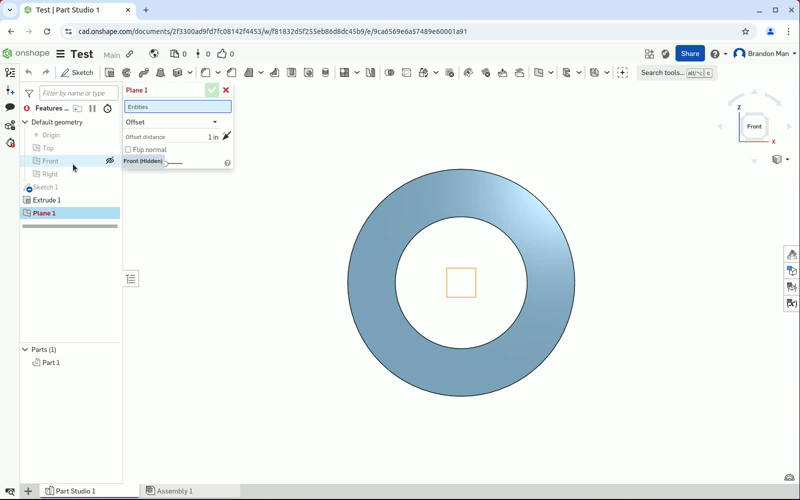
click(73, 163)
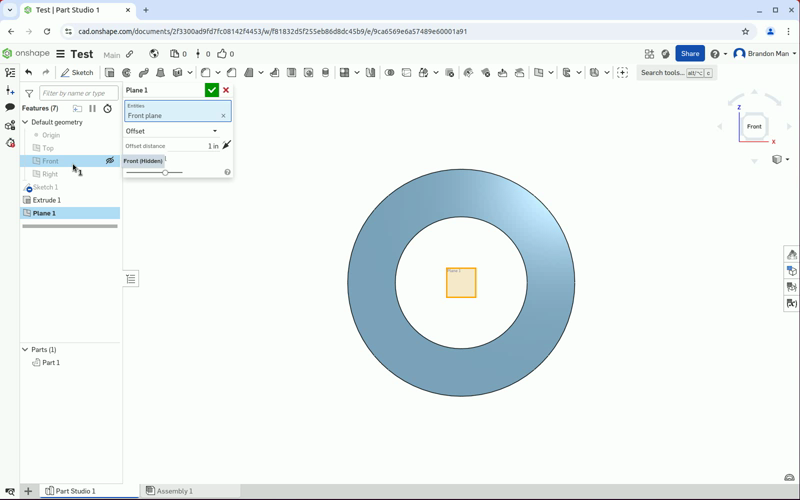
key(tab, 2)
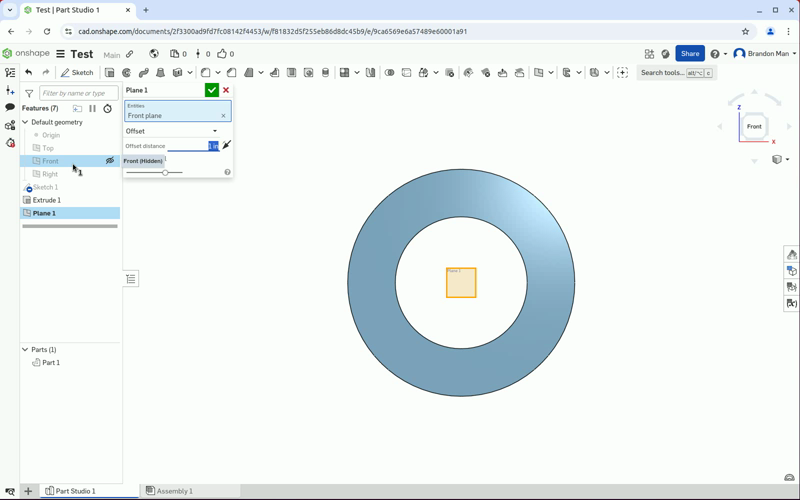
text(0.493)
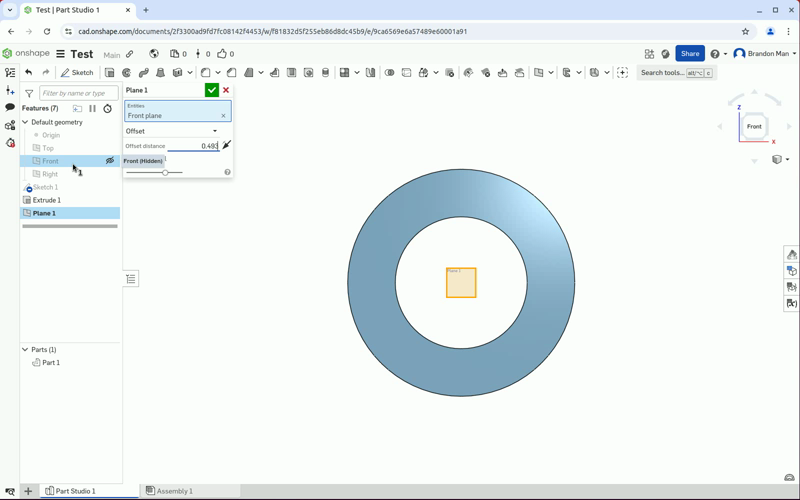
key(enter, 2)
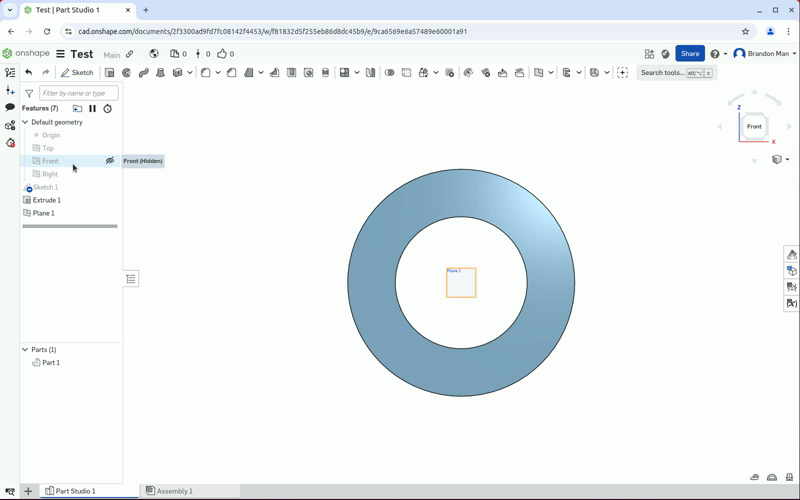
key(shift+s)
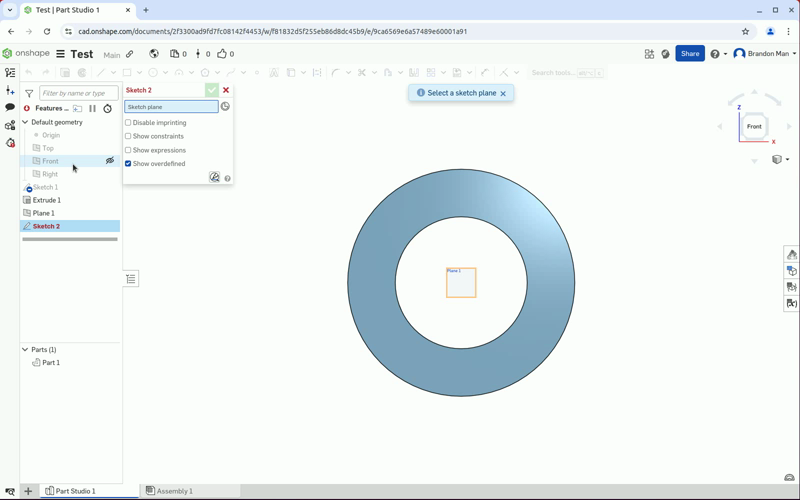
mouse_move(73, 215)
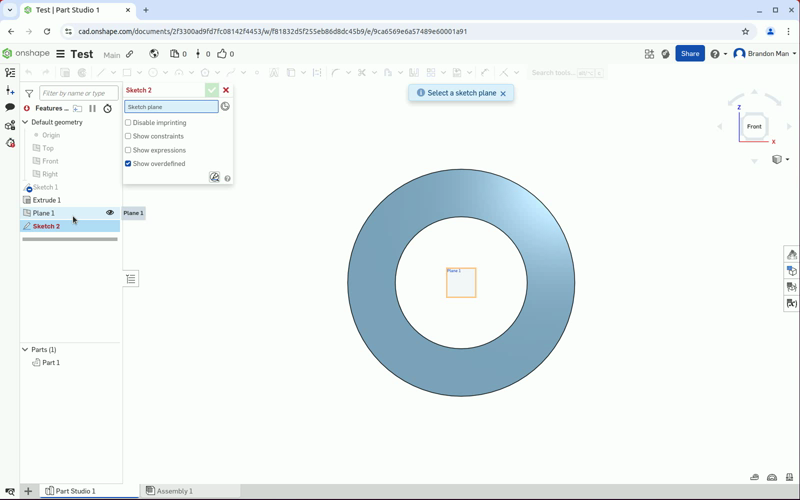
click(73, 215)
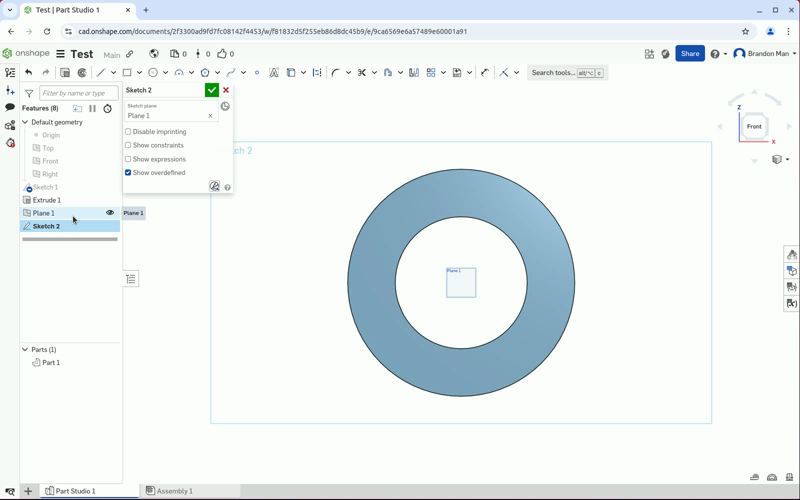
mouse_move(73, 352)
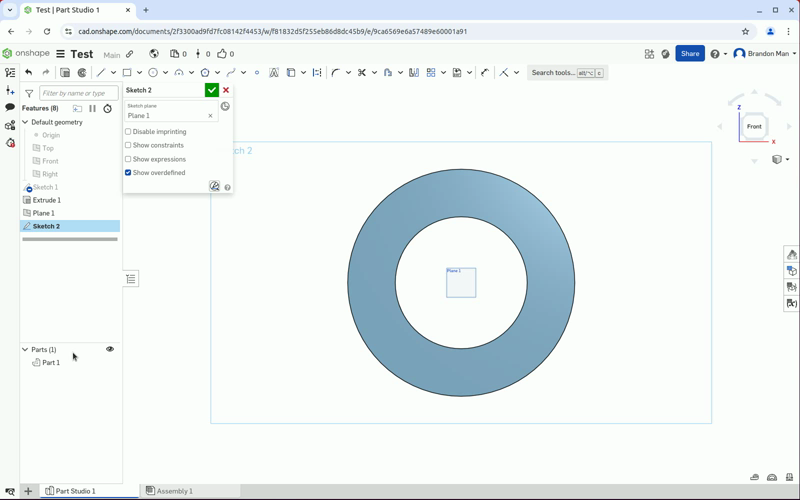
key(y)
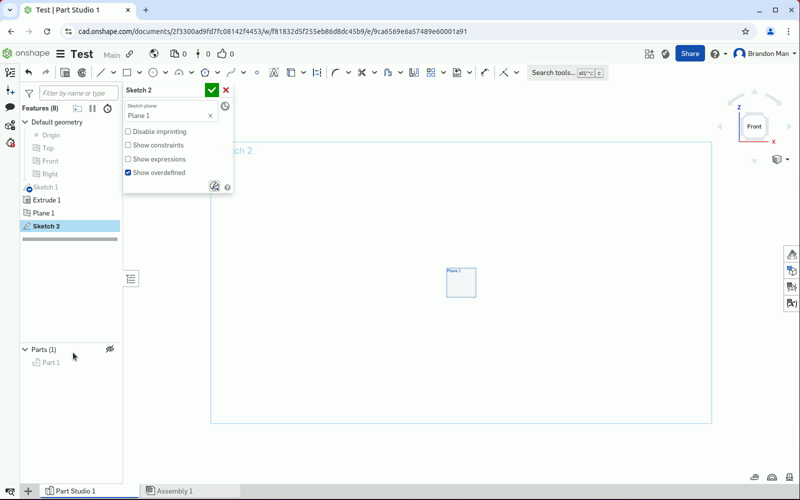
key(c)
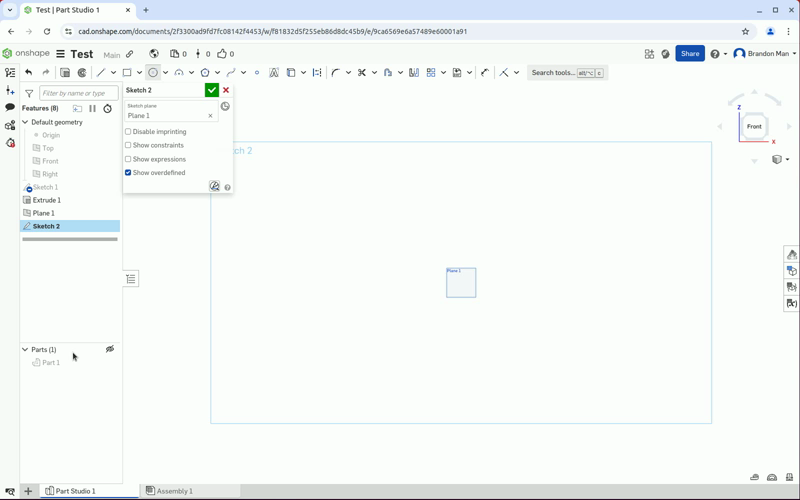
key_down(shift)
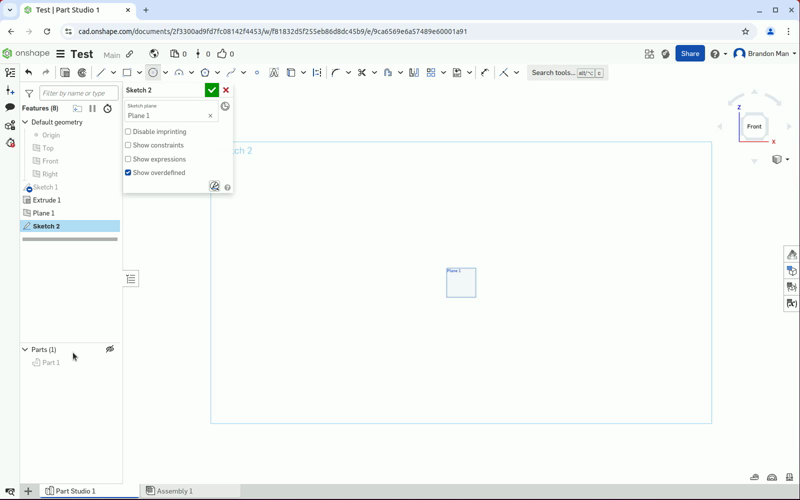
mouse_move(461, 182)
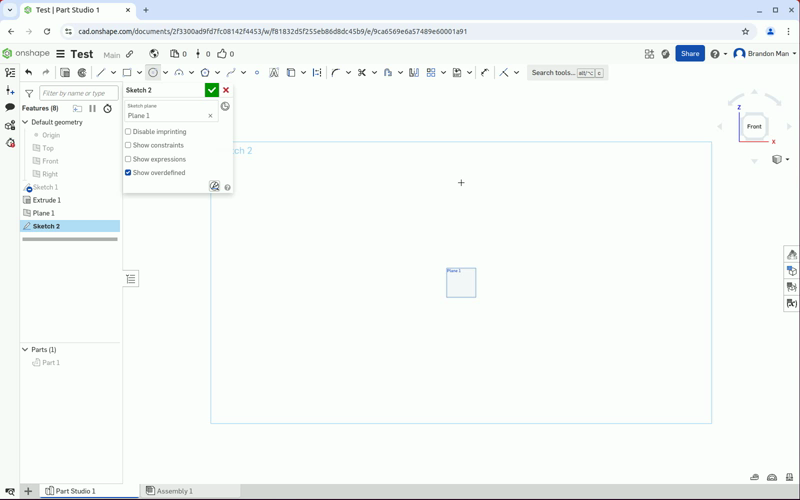
click(461, 182)
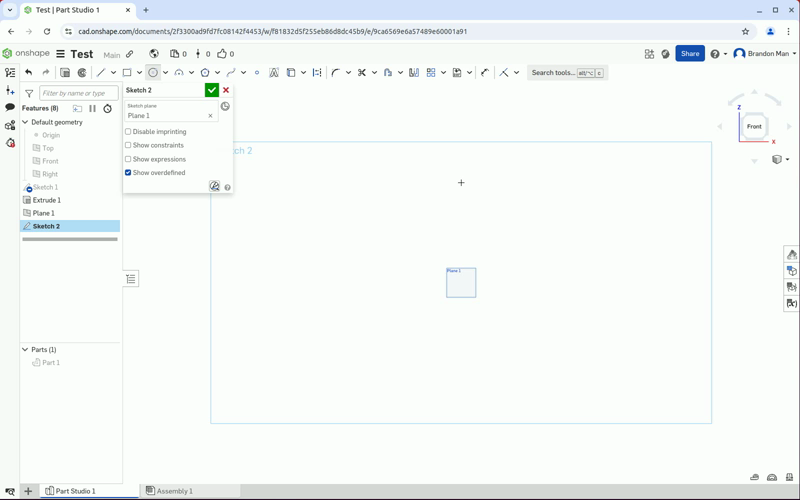
key_up(shift)
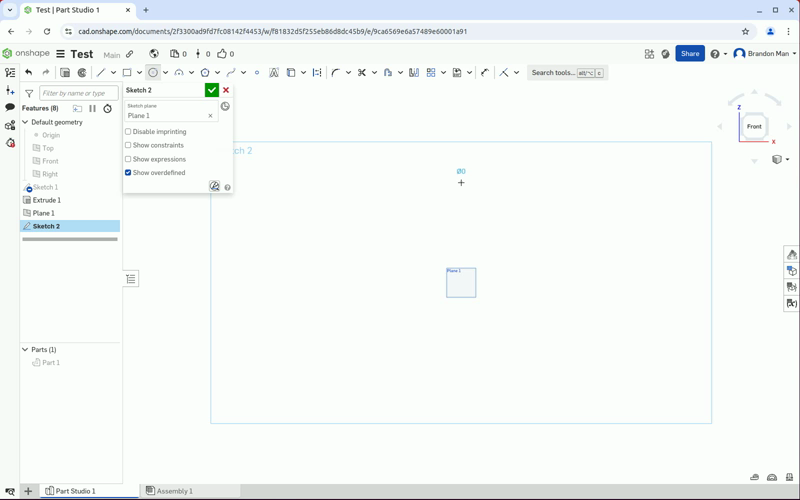
mouse_move(470, 182)
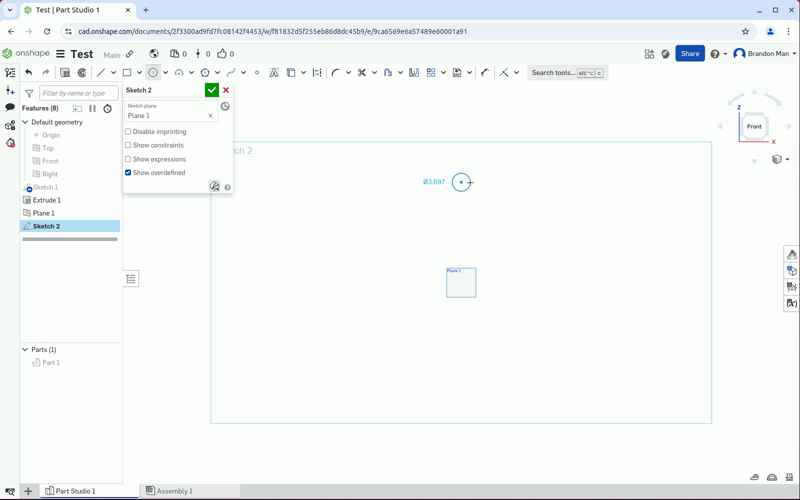
click(470, 182)
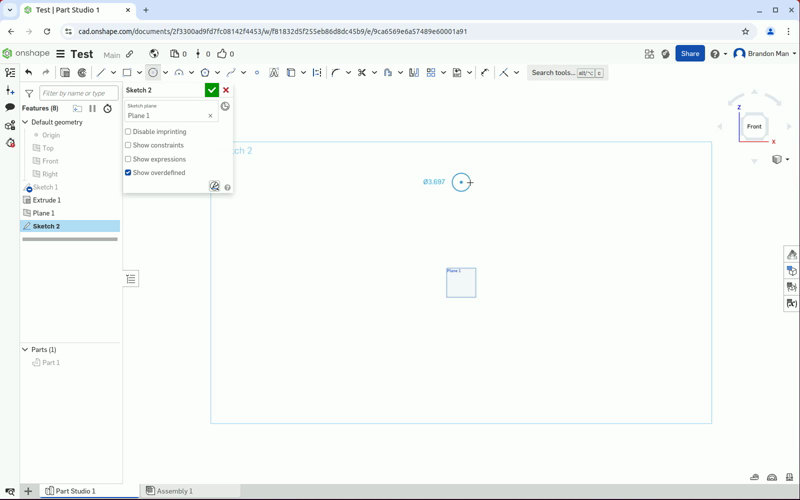
key(esc)
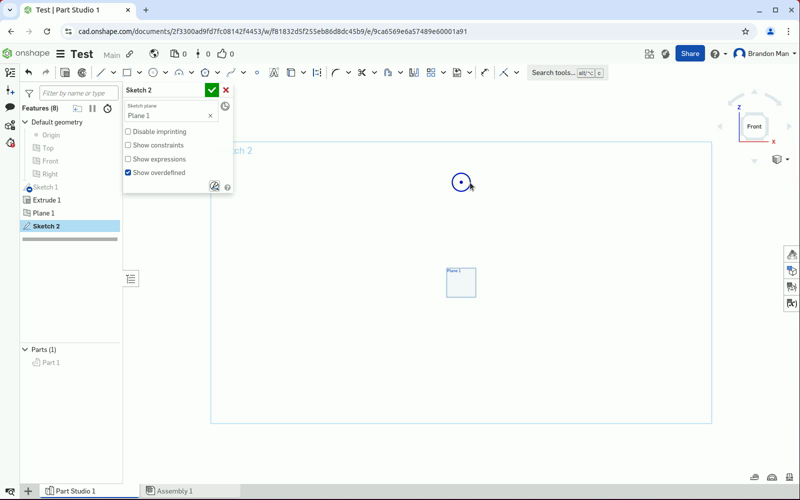
mouse_move(461, 185)
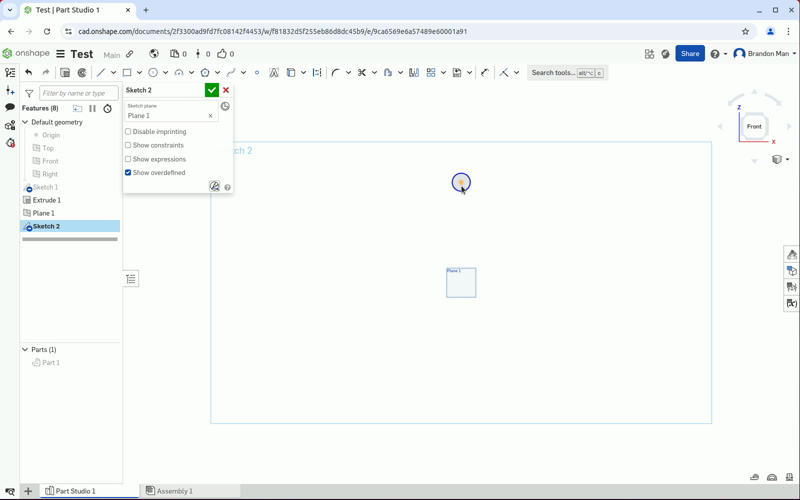
scroll(6)
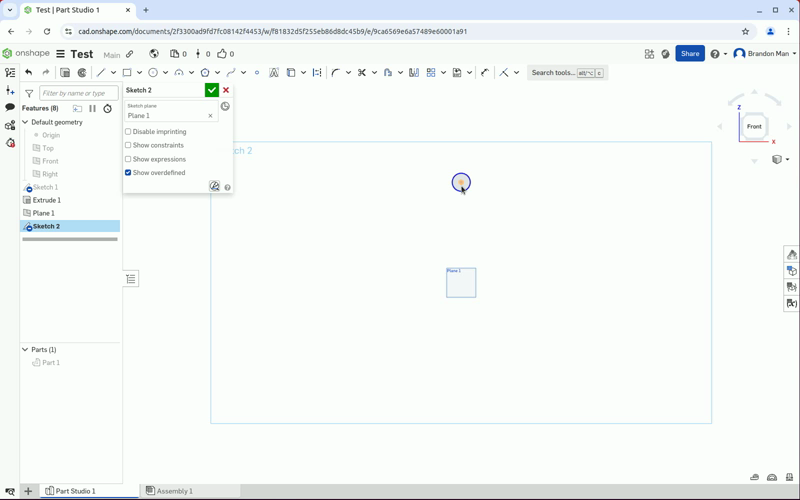
scroll(6)
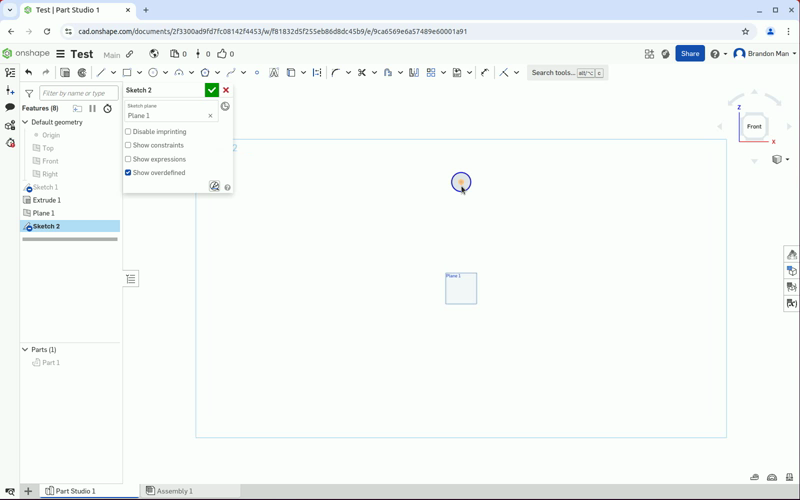
scroll(6)
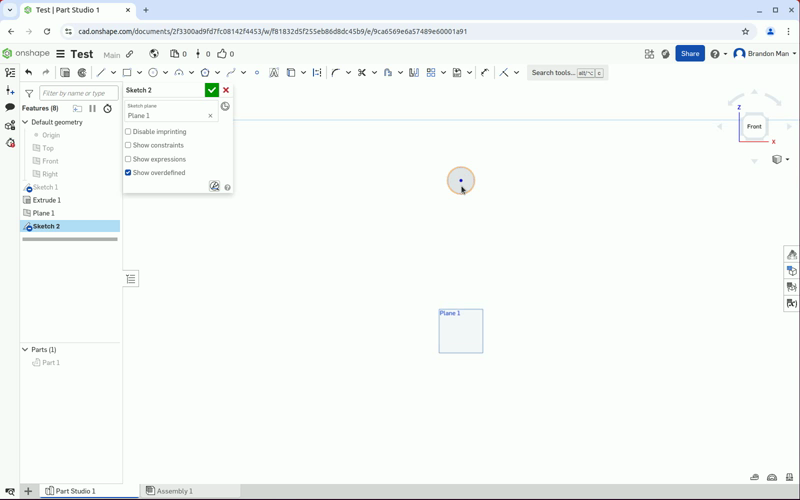
scroll(6)
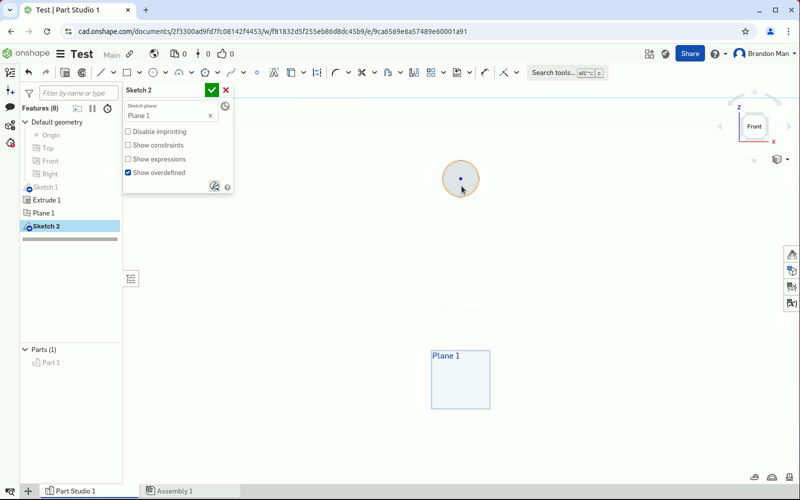
scroll(6)
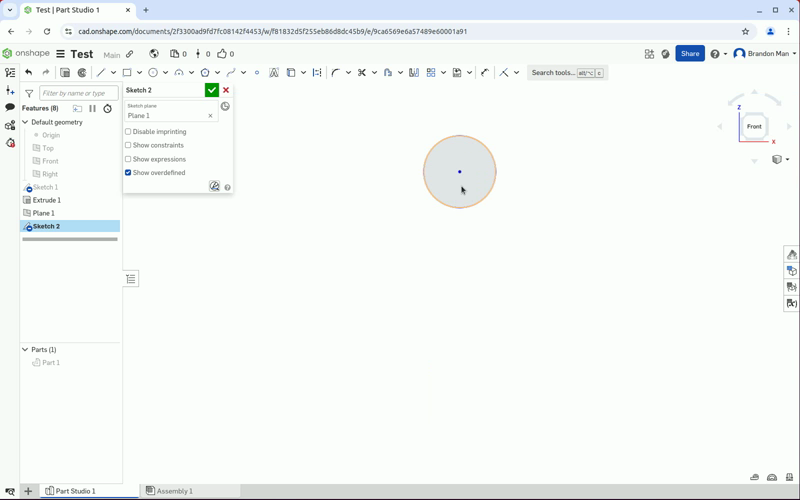
scroll(6)
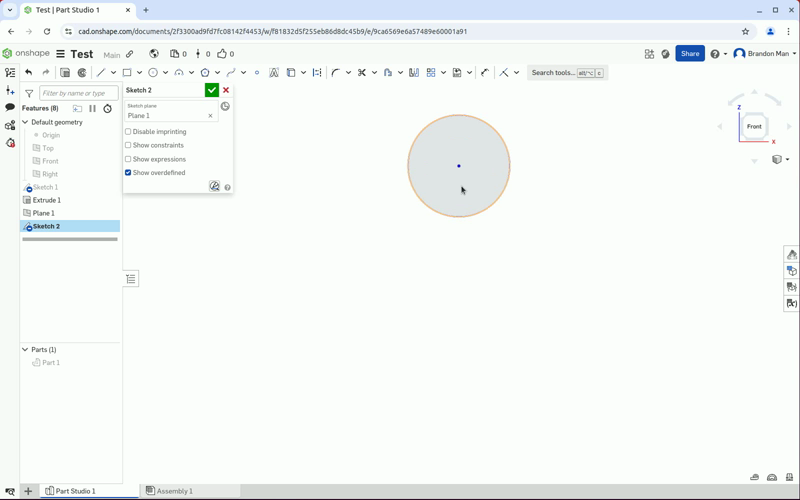
scroll(6)
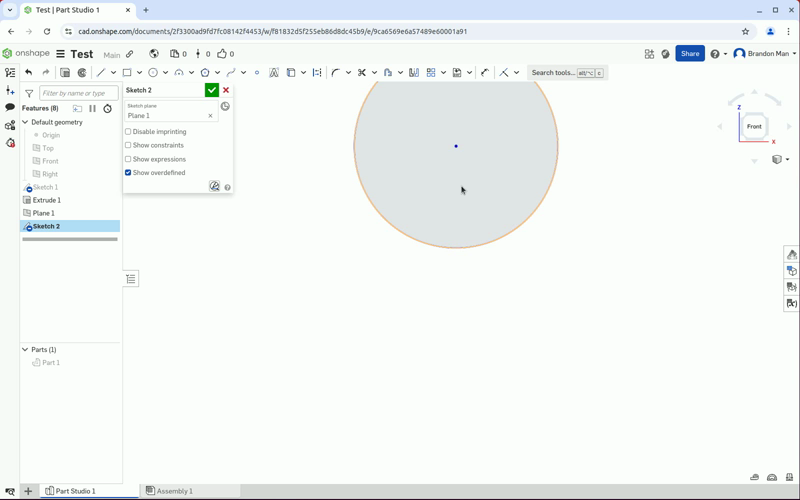
click(461, 185)
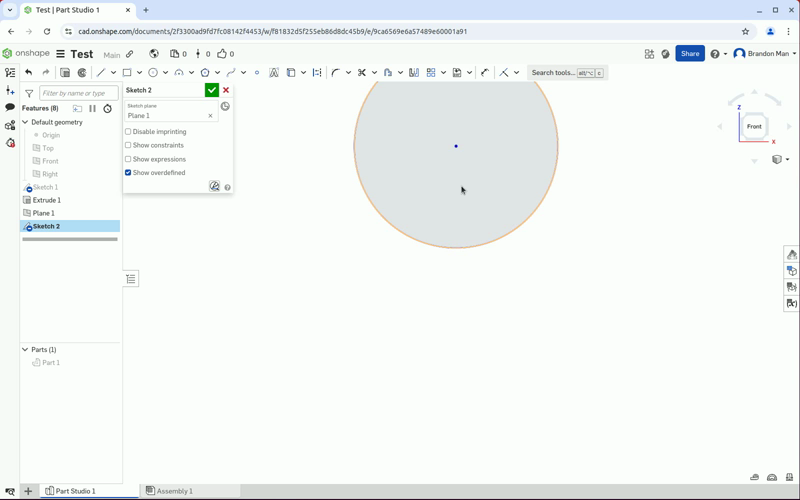
scroll(-6)
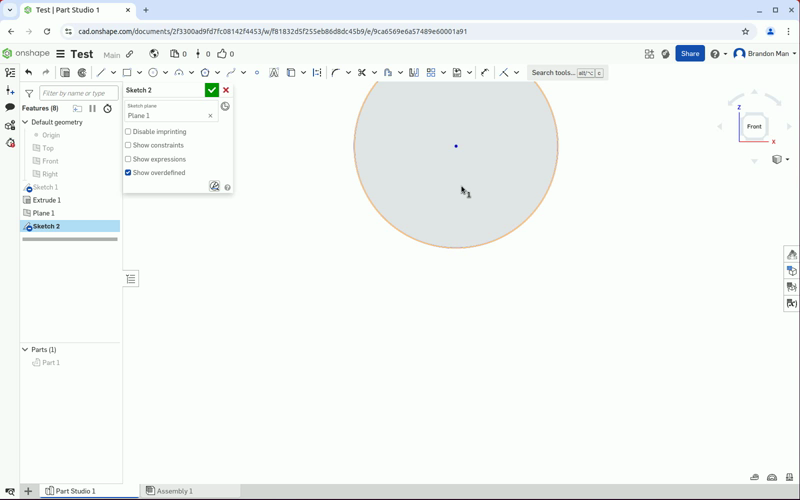
scroll(-6)
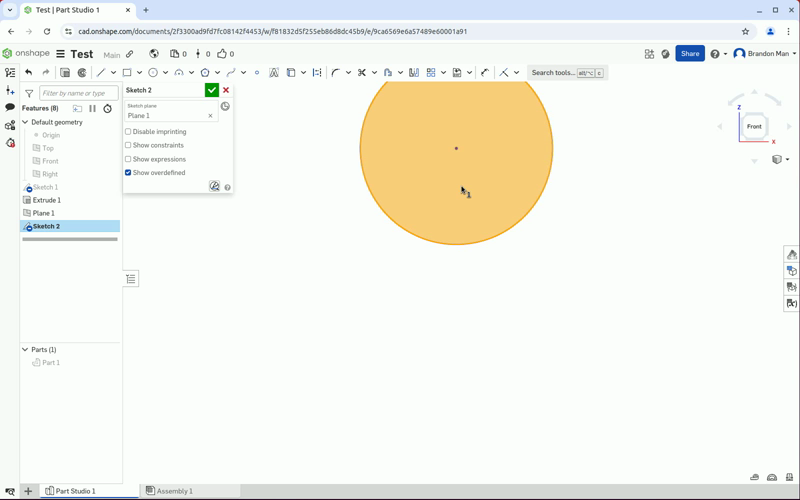
scroll(-6)
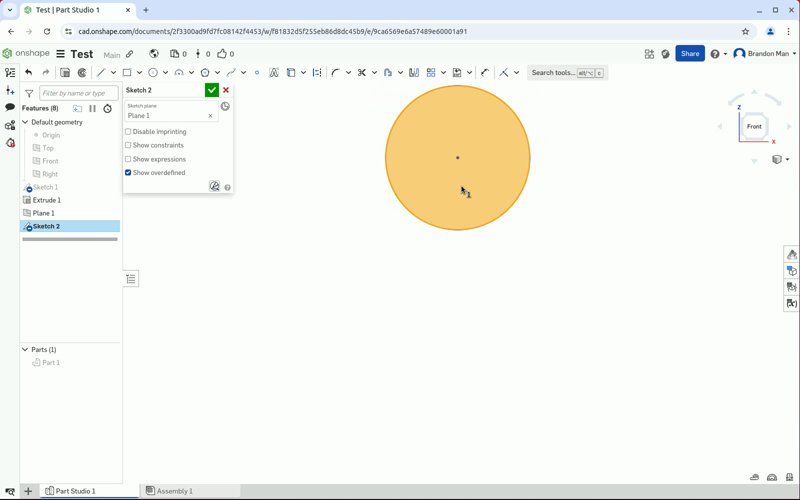
scroll(-6)
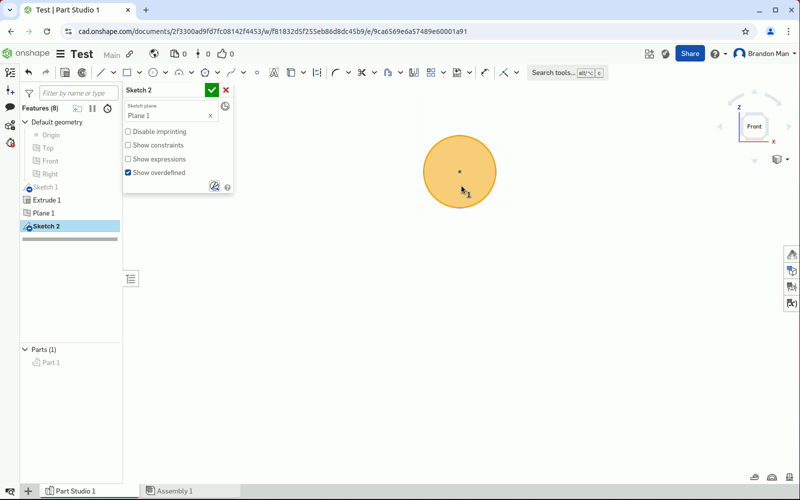
scroll(-6)
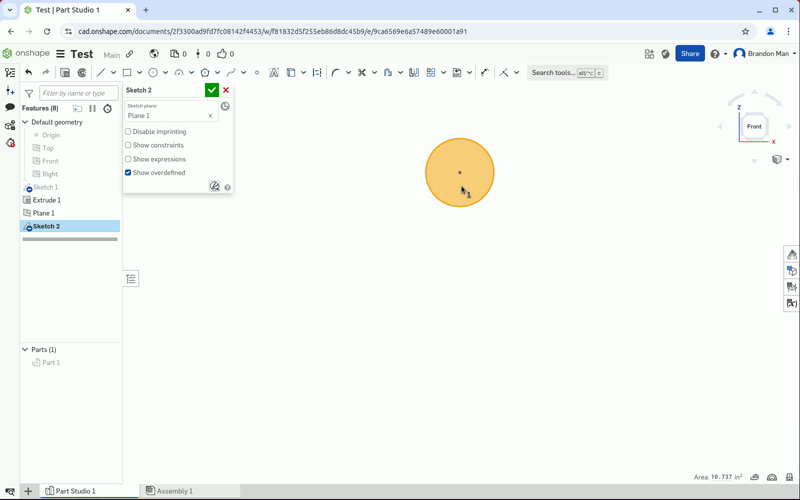
scroll(-6)
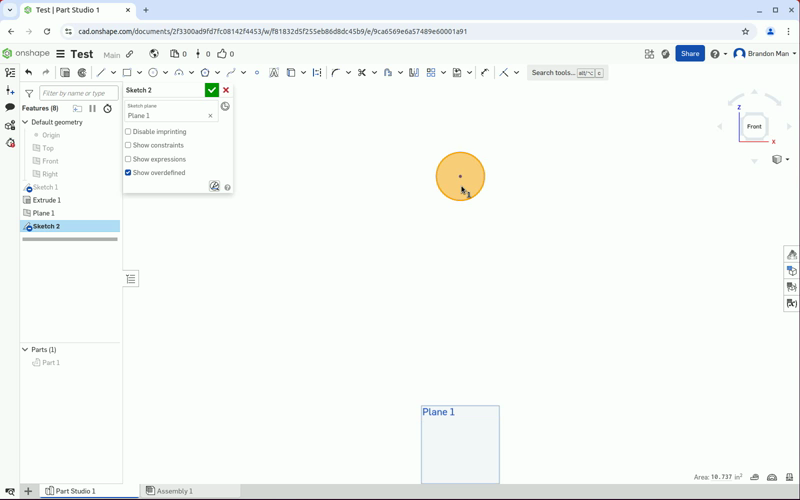
scroll(-6)
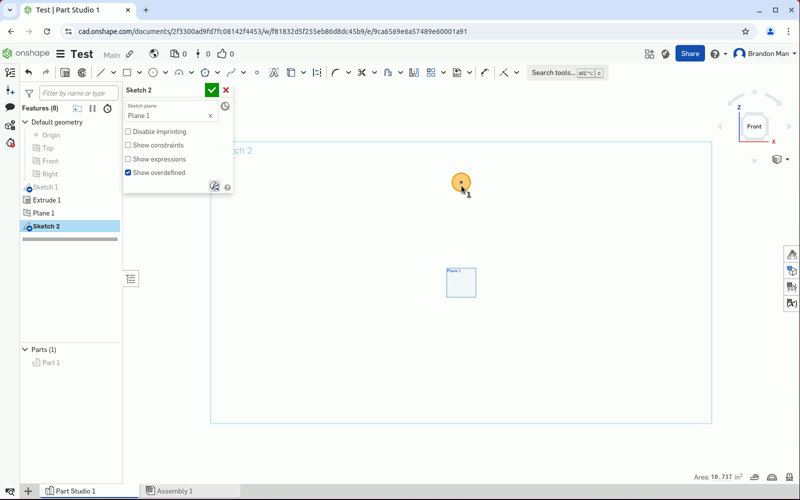
mouse_move(73, 352)
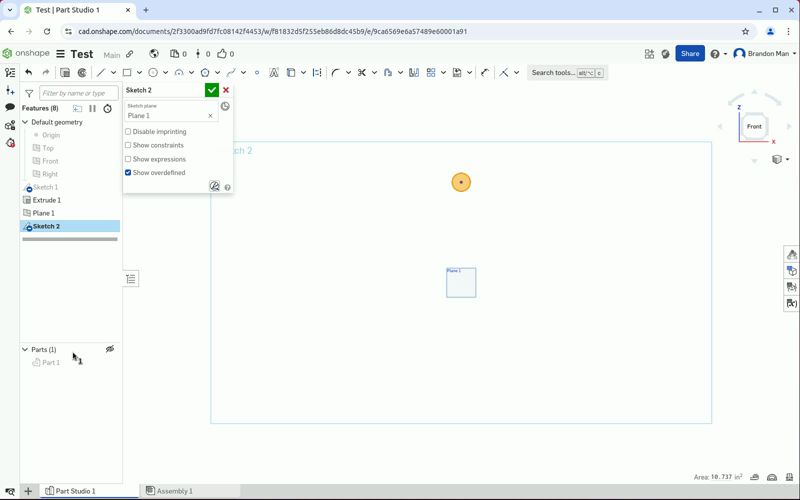
key(shift+y)
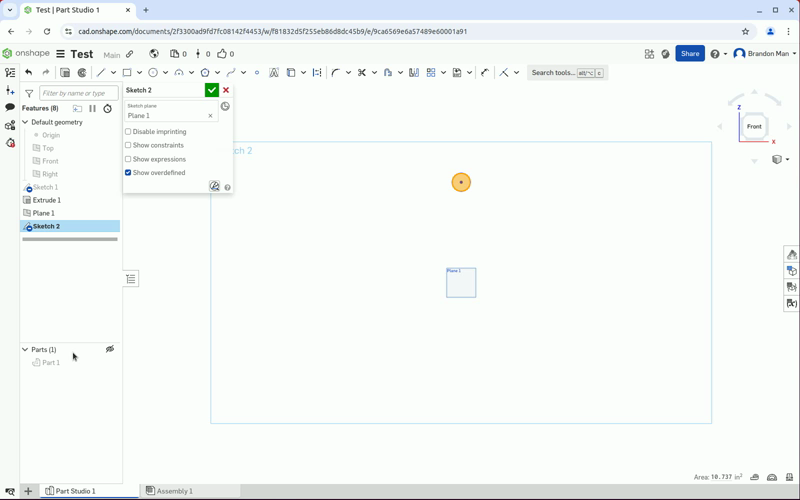
key(shift+e)
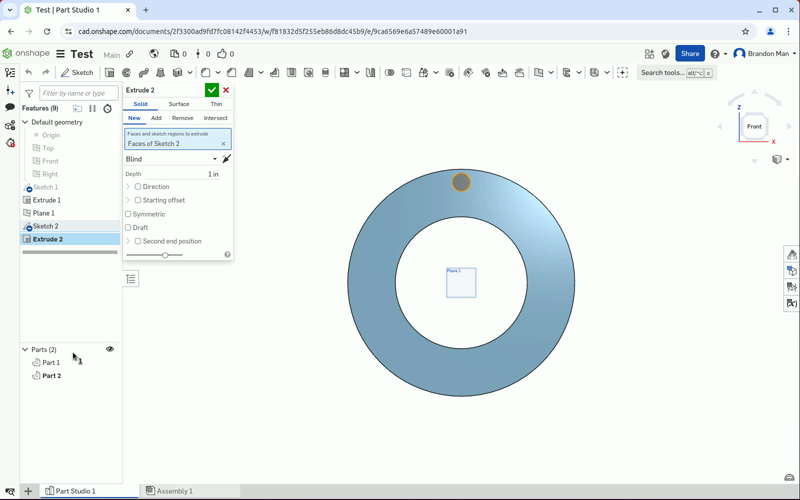
mouse_move(143, 106)
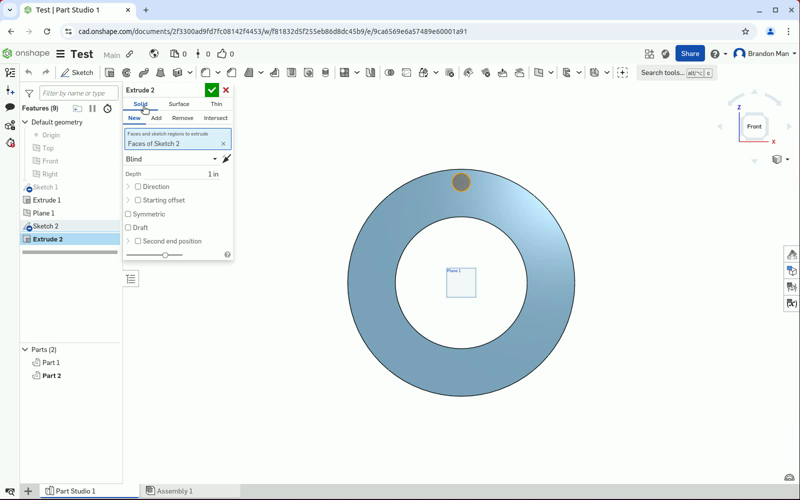
click(143, 106)
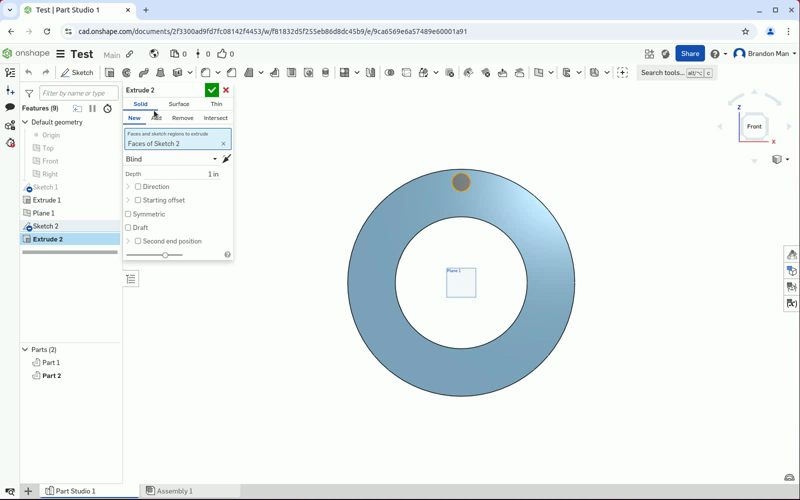
mouse_move(186, 120)
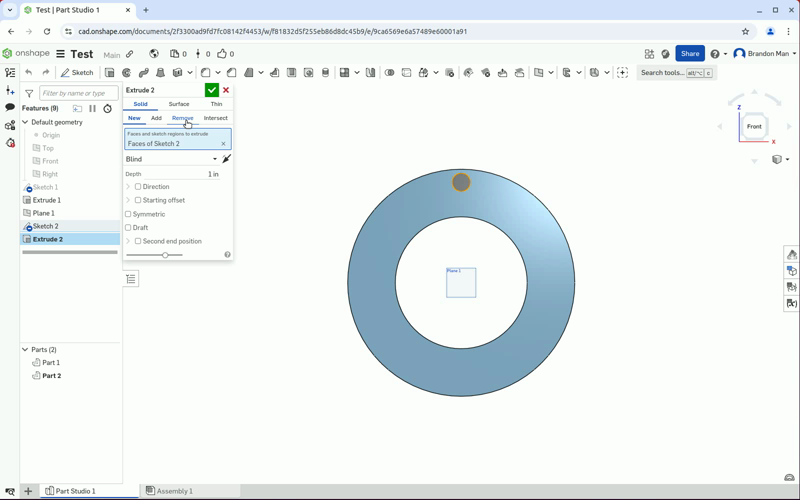
click(186, 120)
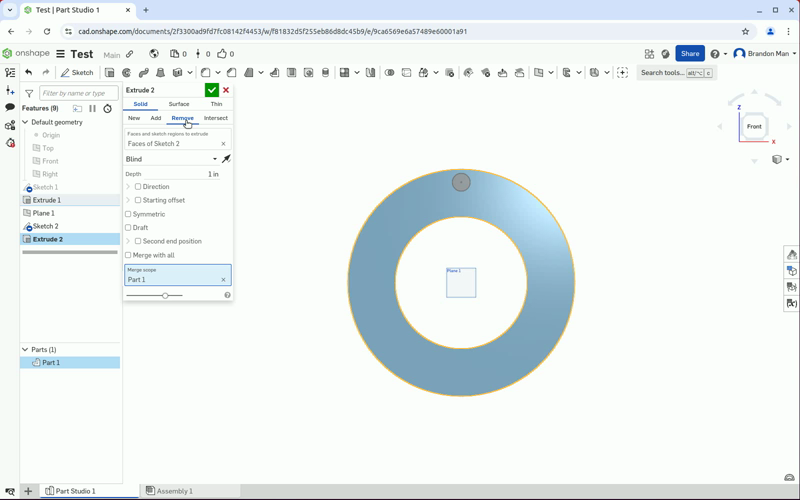
key(tab, 4)
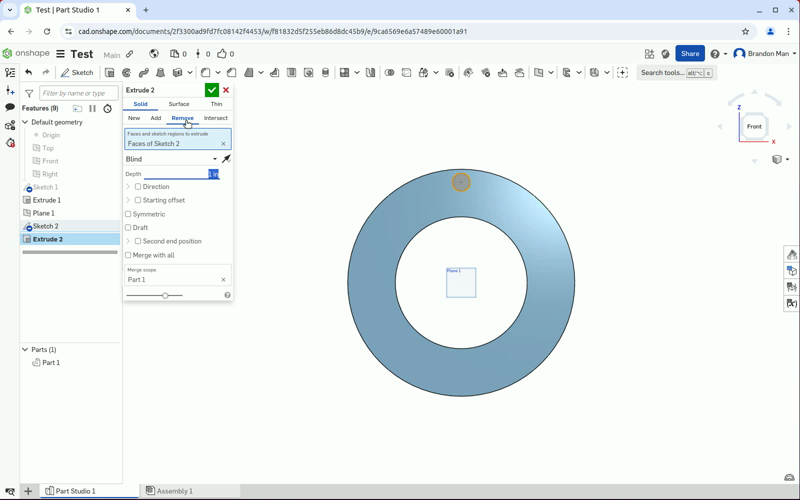
text(30.811)
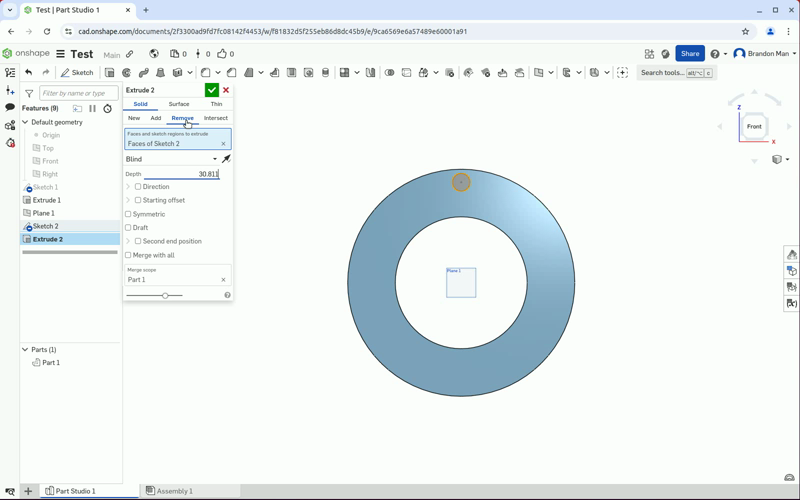
key(tab, 6)
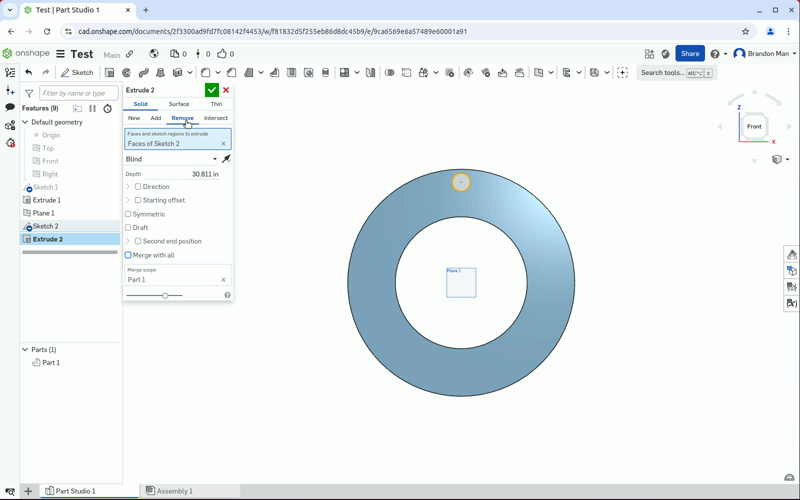
key(space)
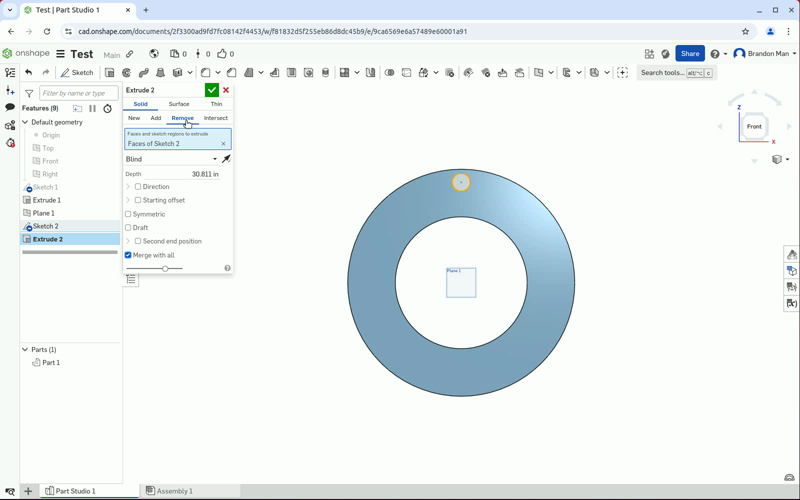
key(enter)
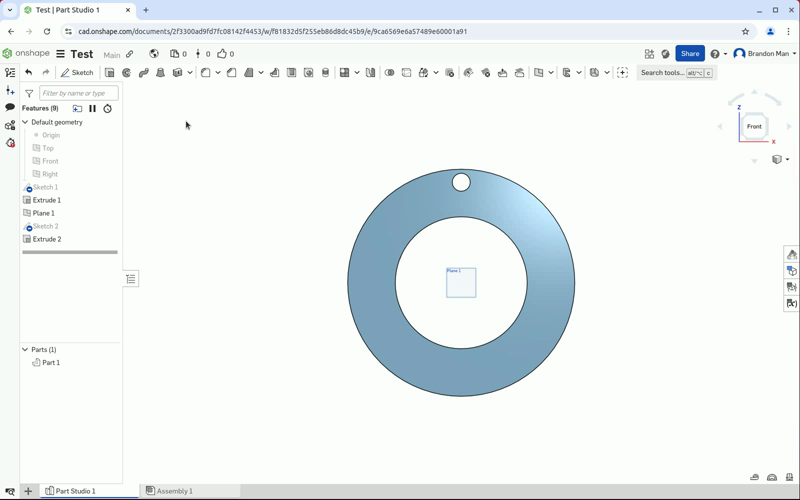
key(shift+h)
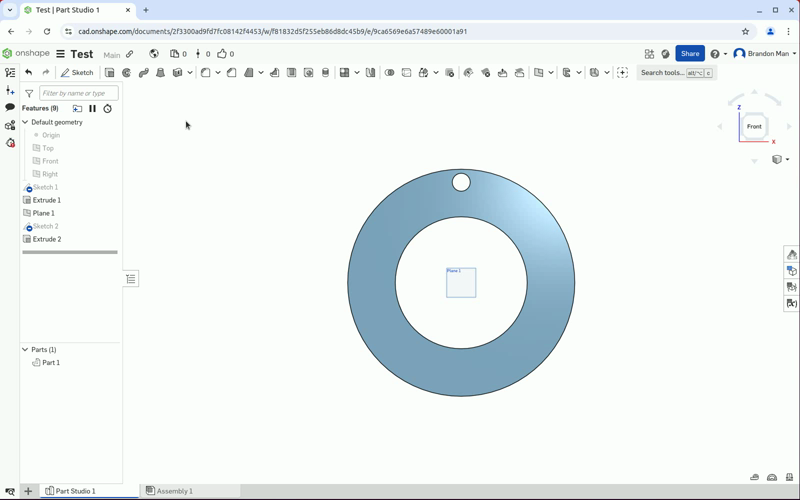
key(shift+h)
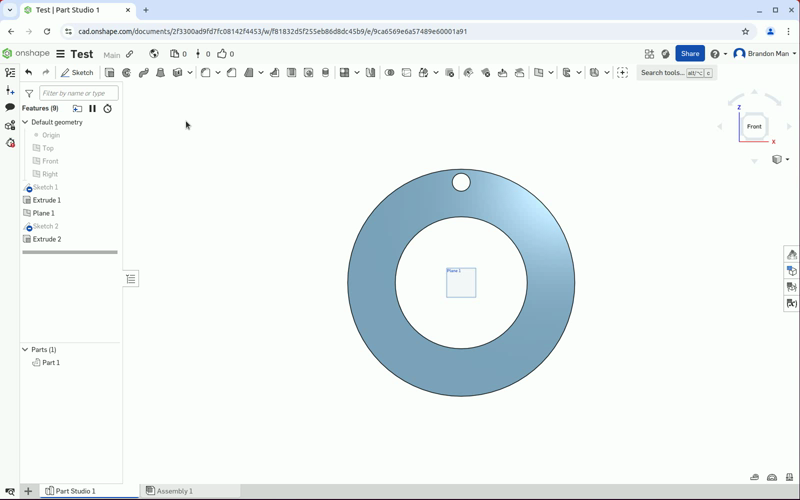
mouse_move(73, 189)
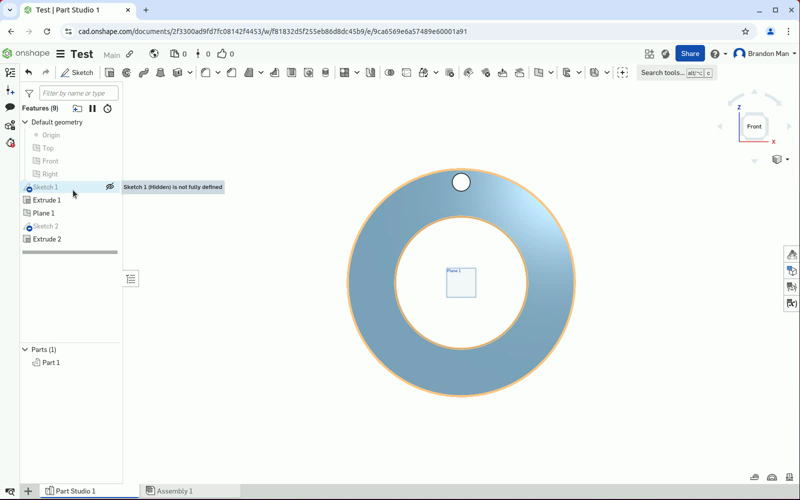
click(73, 189)
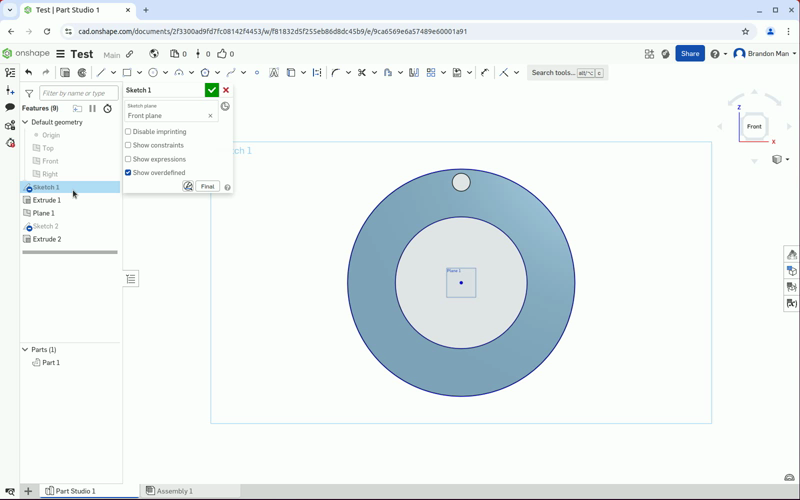
mouse_move(229, 92)
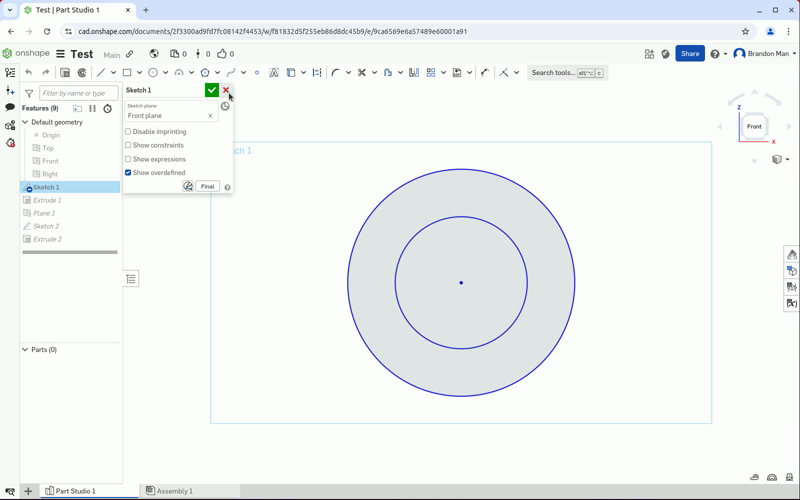
click(229, 92)
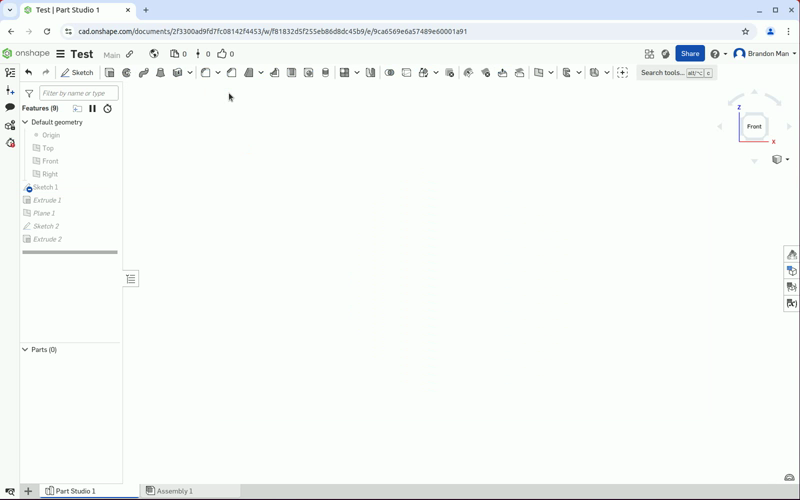
key(shift+s)
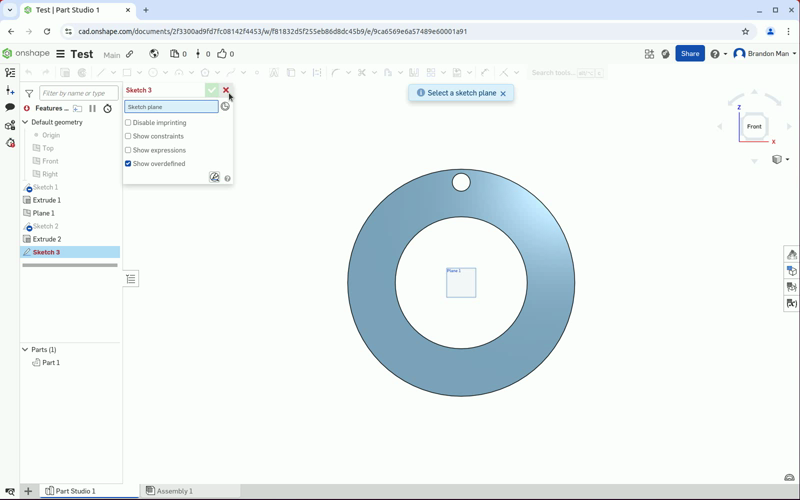
mouse_move(73, 215)
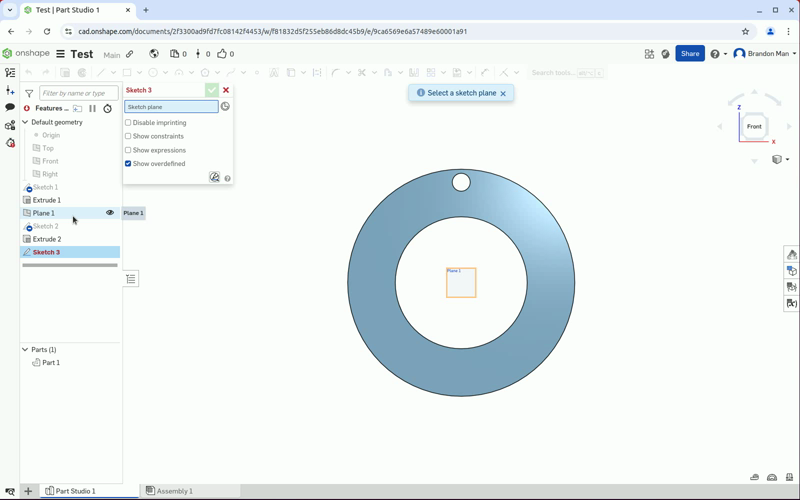
click(73, 215)
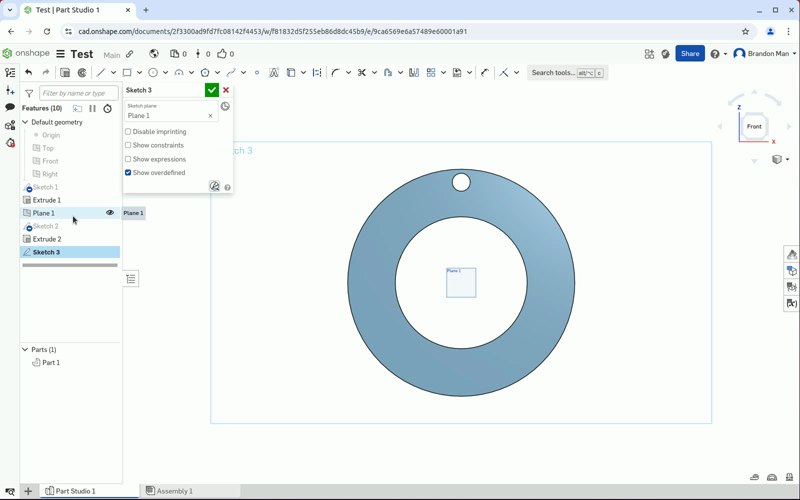
mouse_move(73, 352)
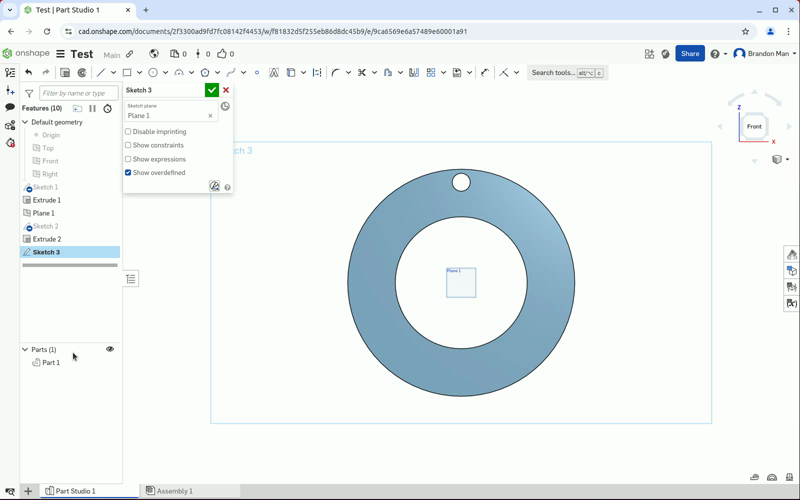
key(y)
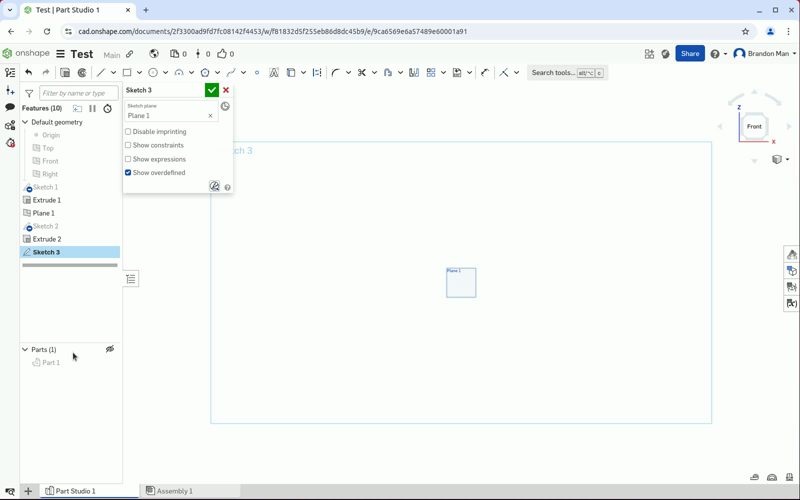
key(c)
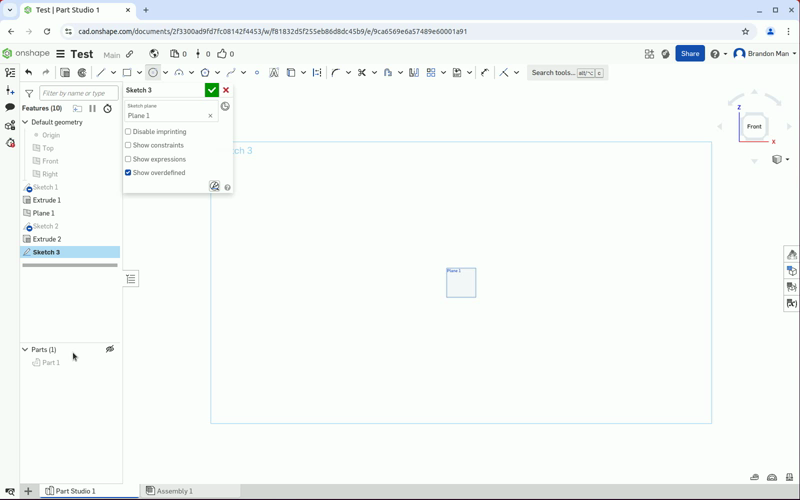
key_down(shift)
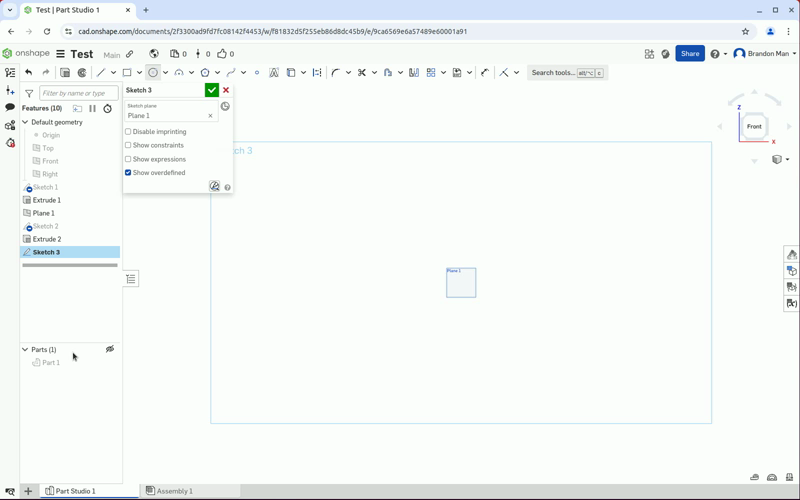
mouse_move(562, 282)
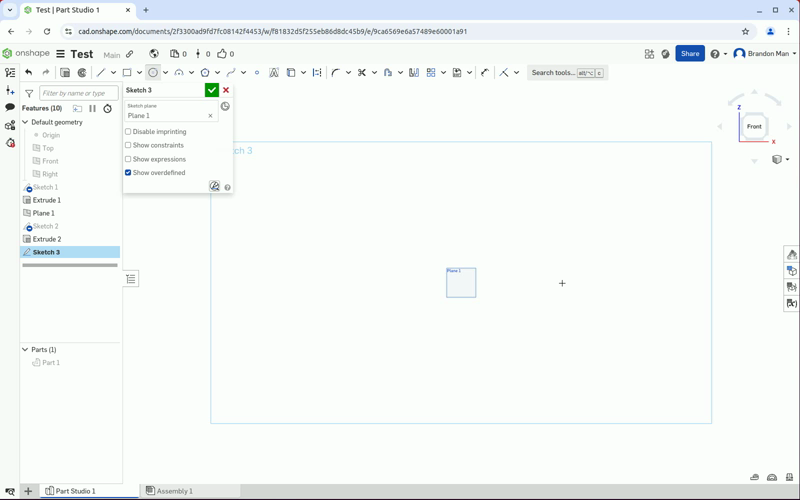
click(562, 282)
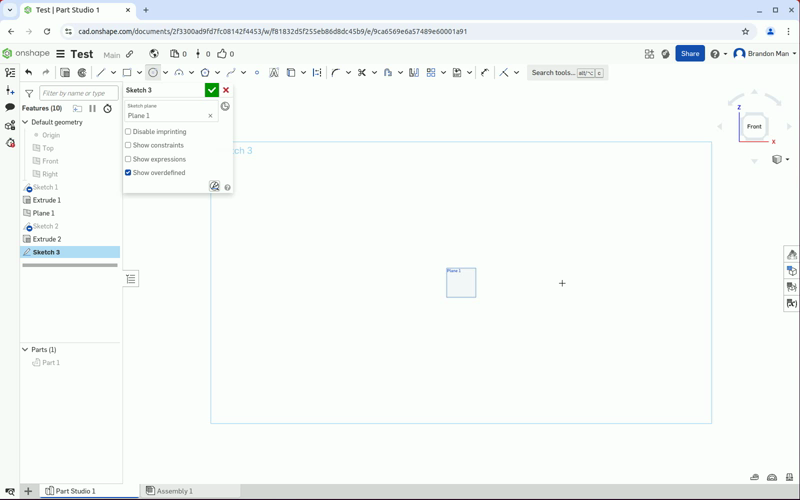
key_up(shift)
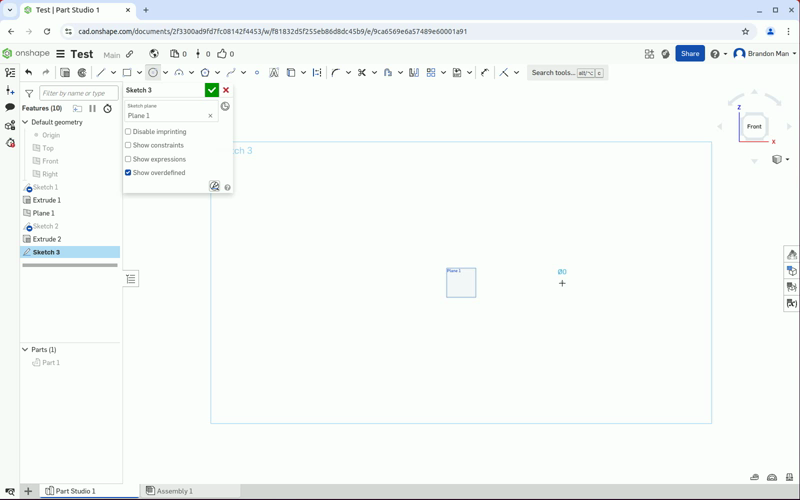
mouse_move(570, 282)
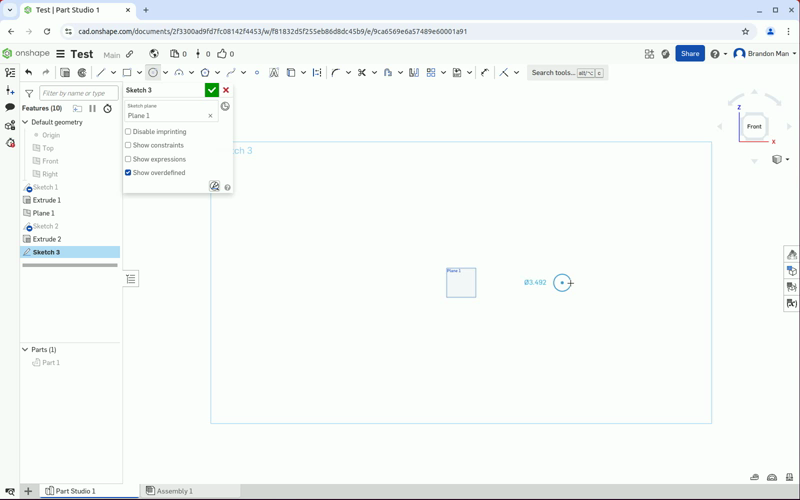
click(570, 282)
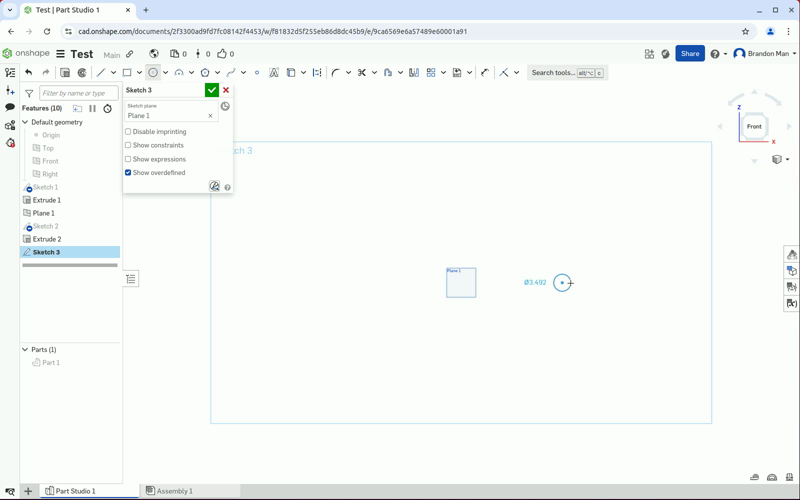
key(esc)
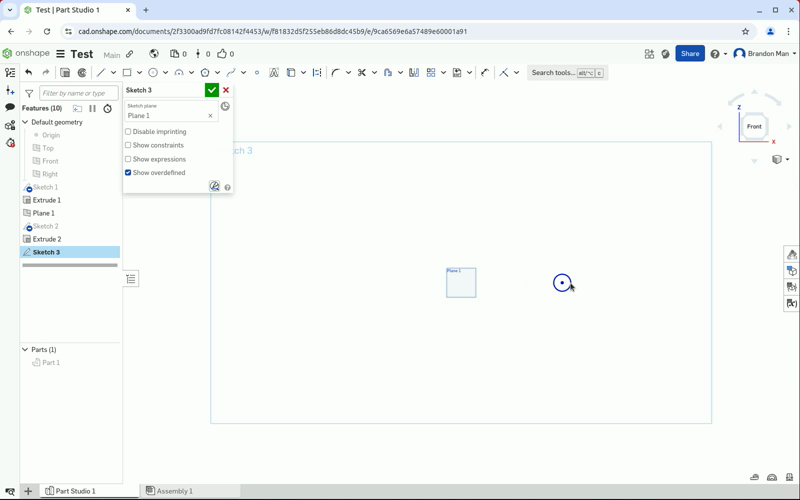
mouse_move(569, 281)
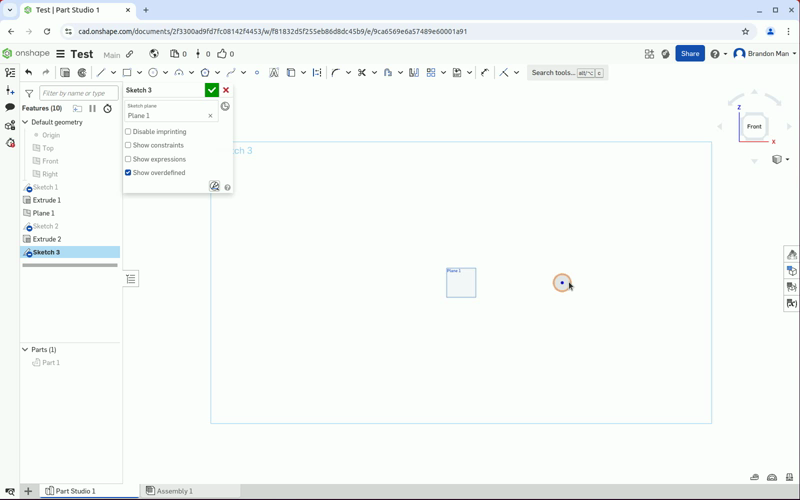
scroll(6)
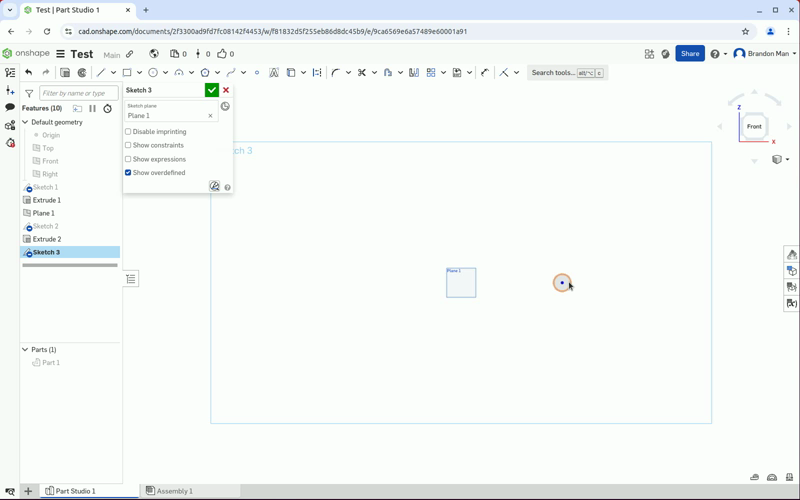
scroll(6)
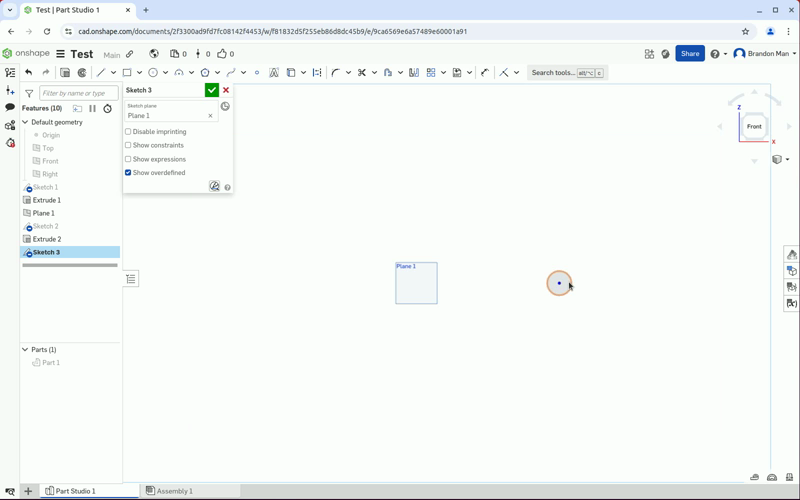
scroll(6)
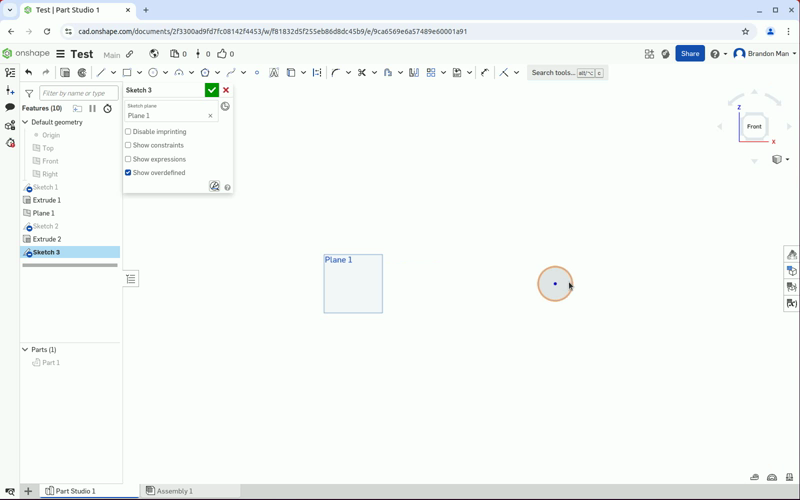
scroll(6)
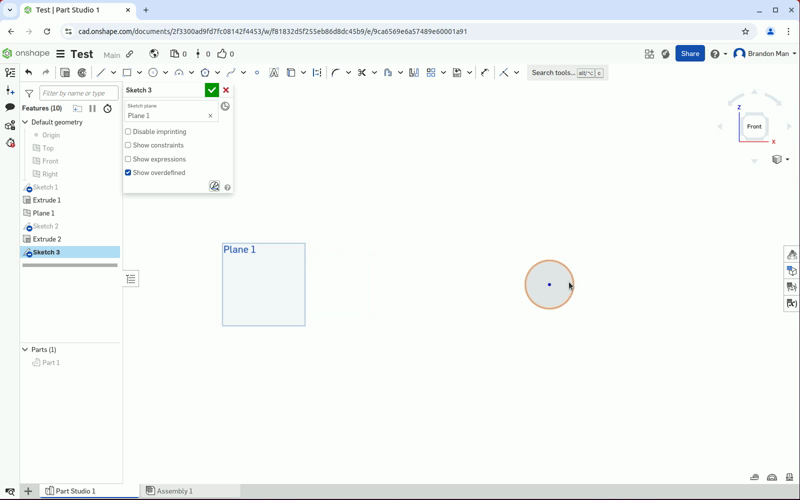
scroll(6)
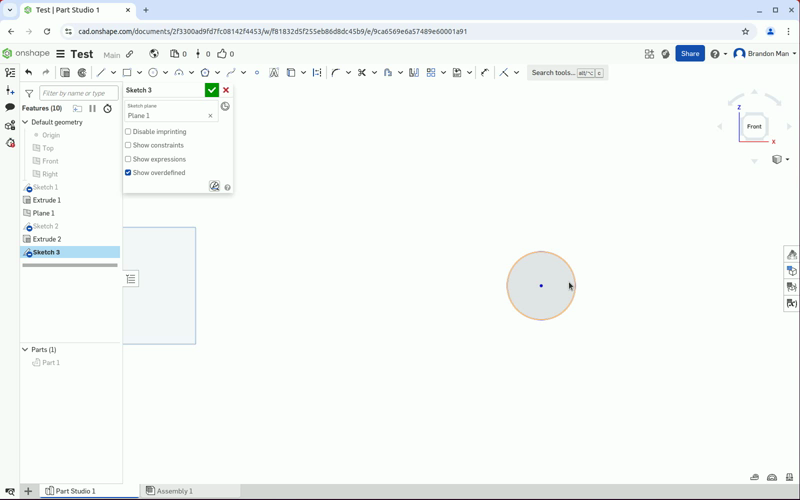
scroll(6)
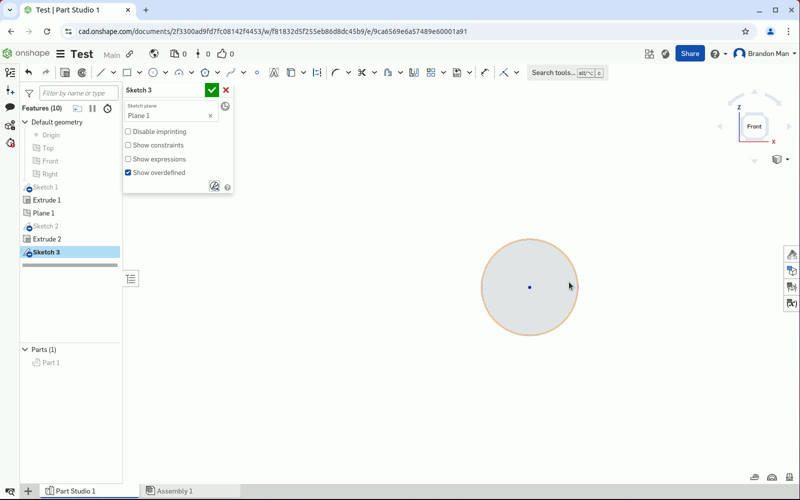
scroll(6)
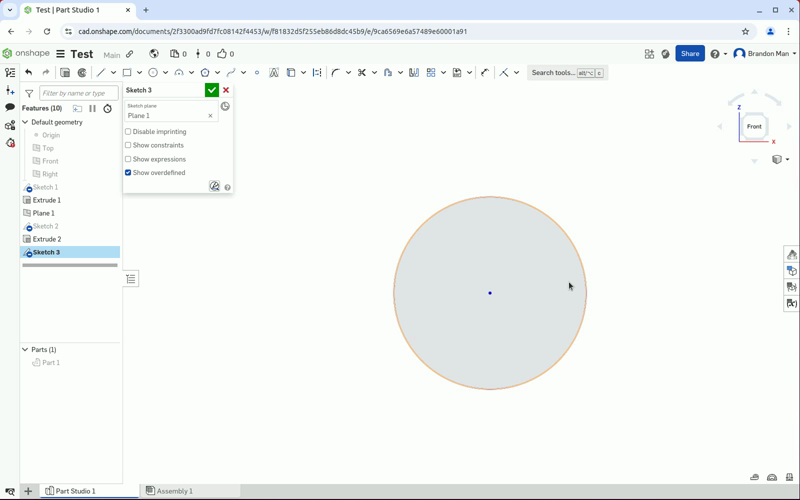
click(569, 281)
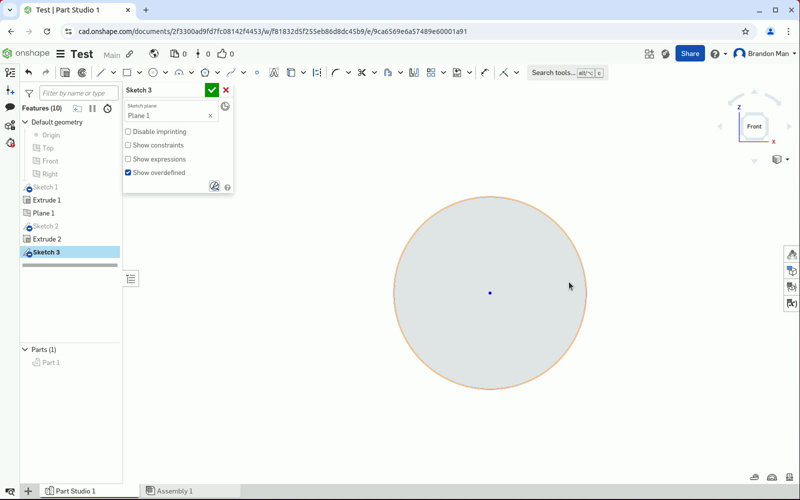
scroll(-6)
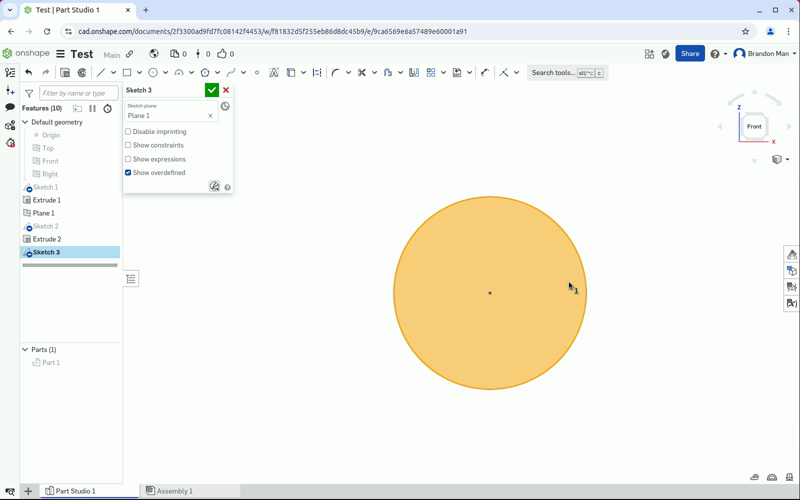
scroll(-6)
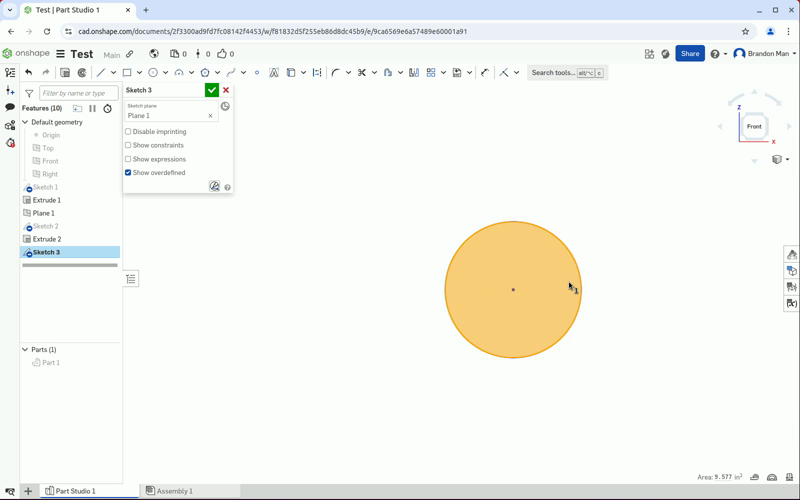
scroll(-6)
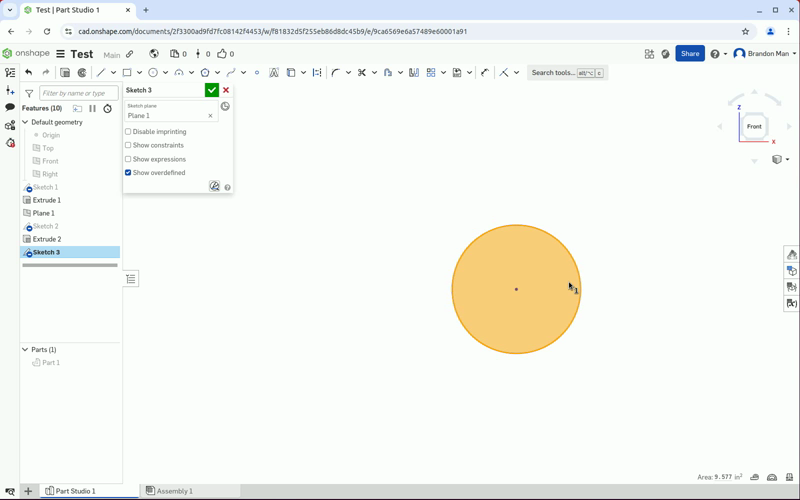
scroll(-6)
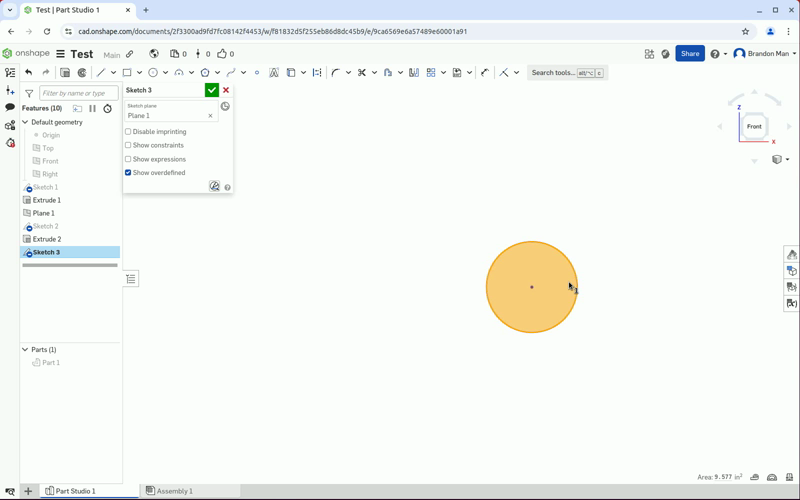
scroll(-6)
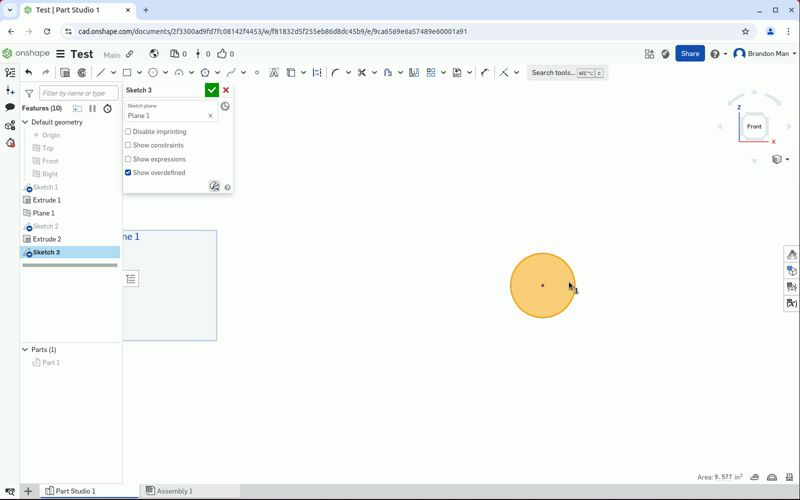
scroll(-6)
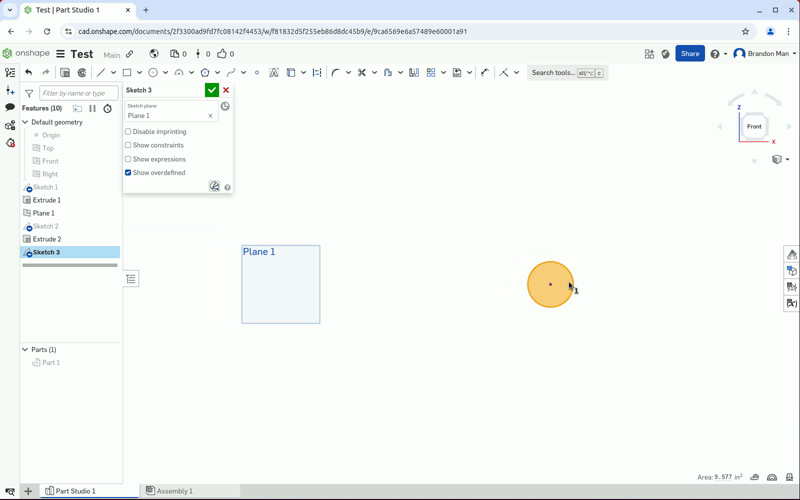
scroll(-6)
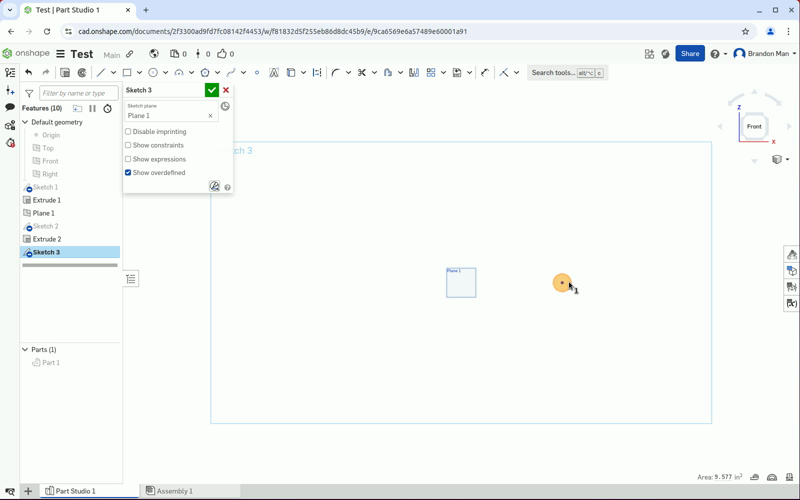
mouse_move(73, 352)
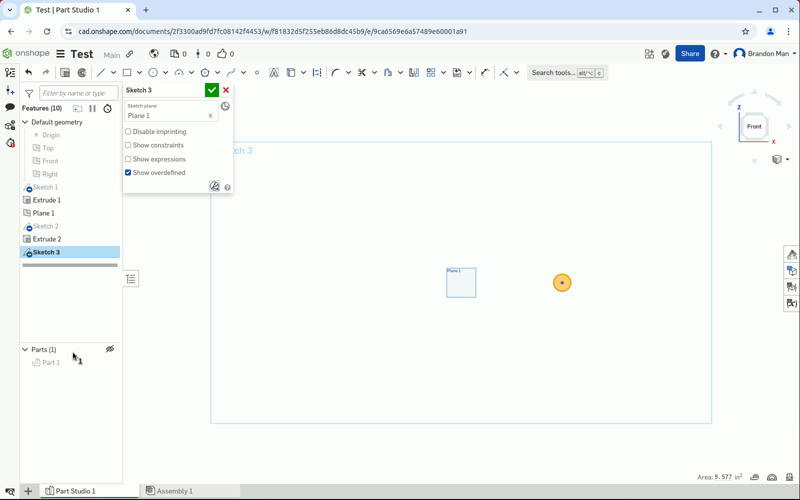
key(shift+y)
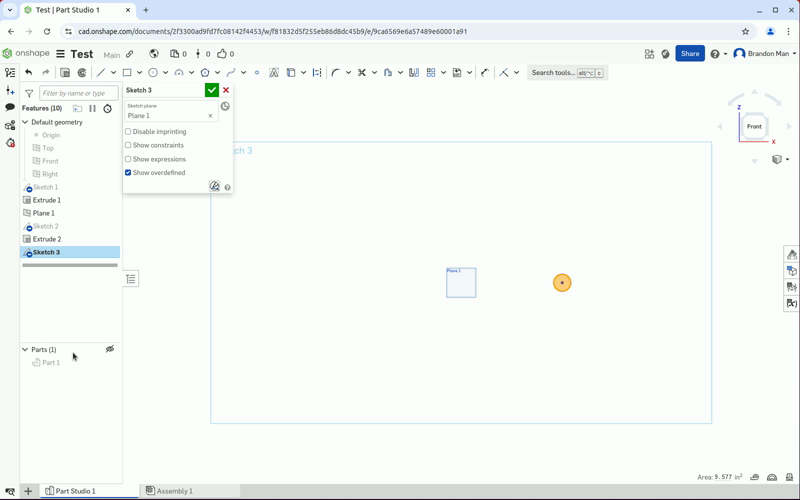
key(shift+e)
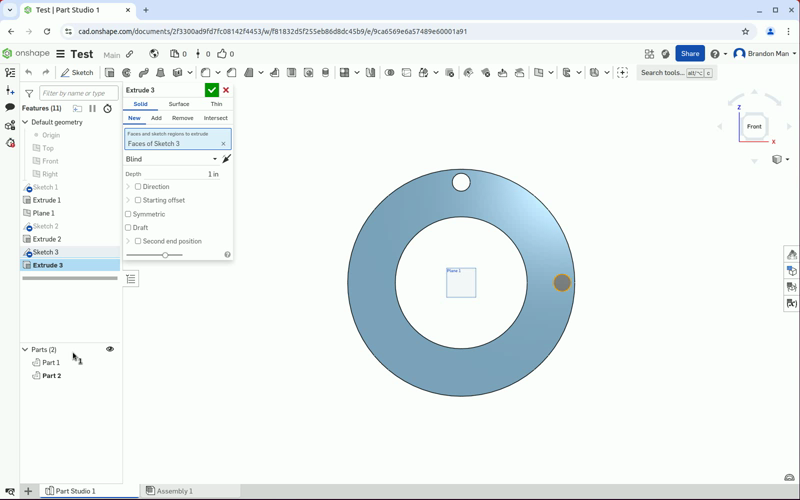
mouse_move(143, 106)
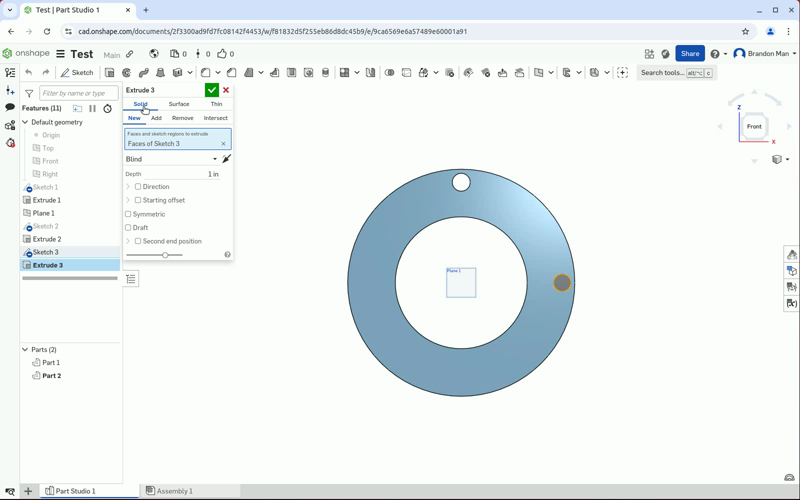
click(143, 106)
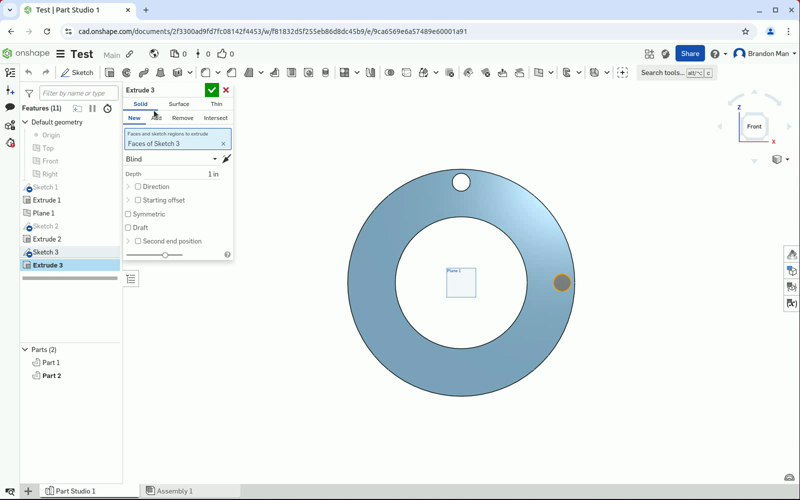
mouse_move(186, 120)
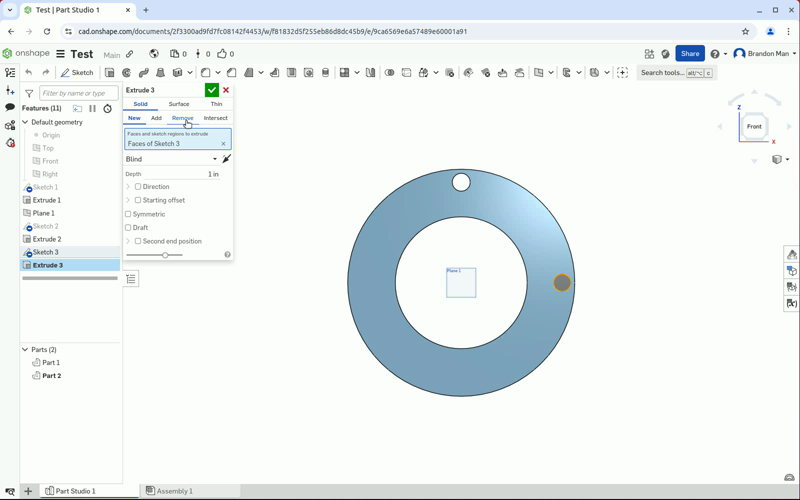
click(186, 120)
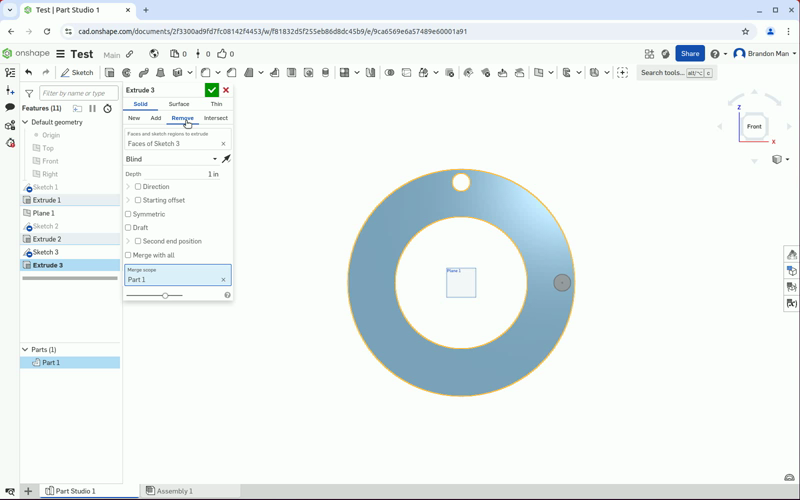
key(tab, 4)
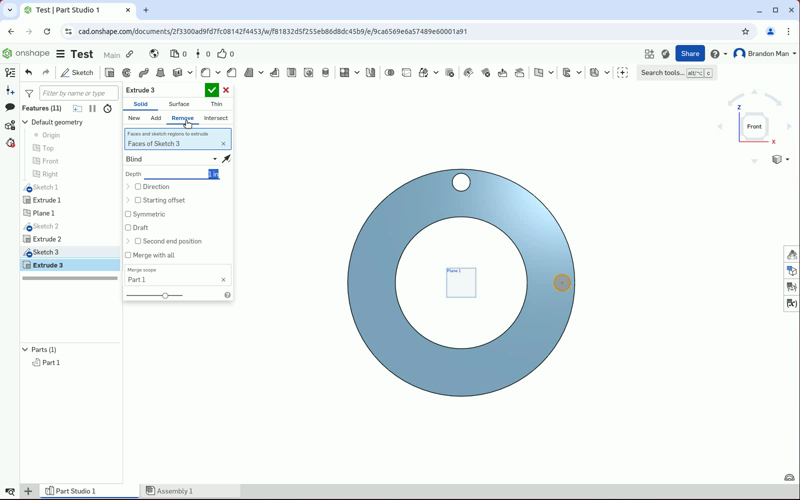
text(30.811)
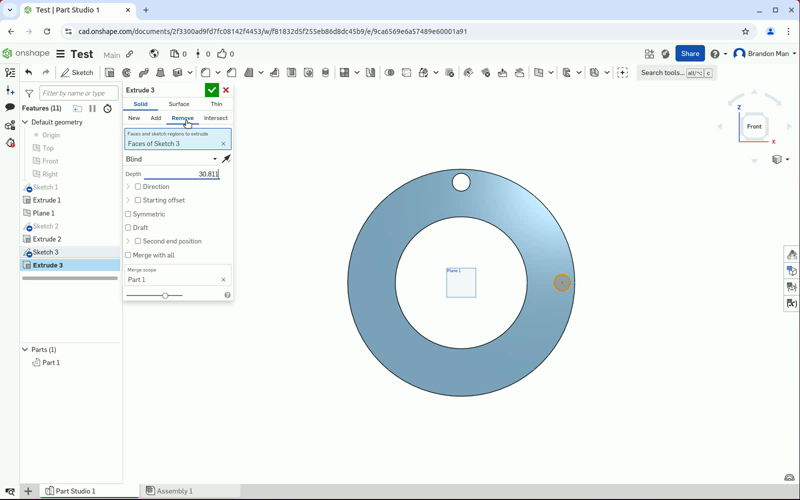
key(tab, 6)
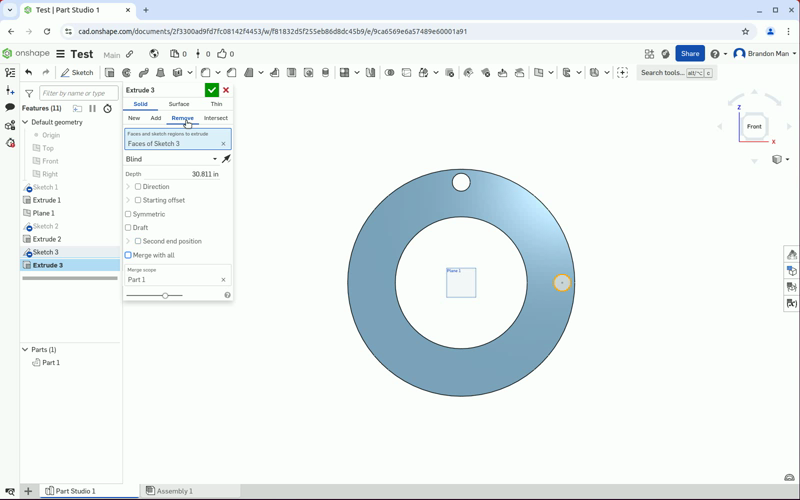
key(space)
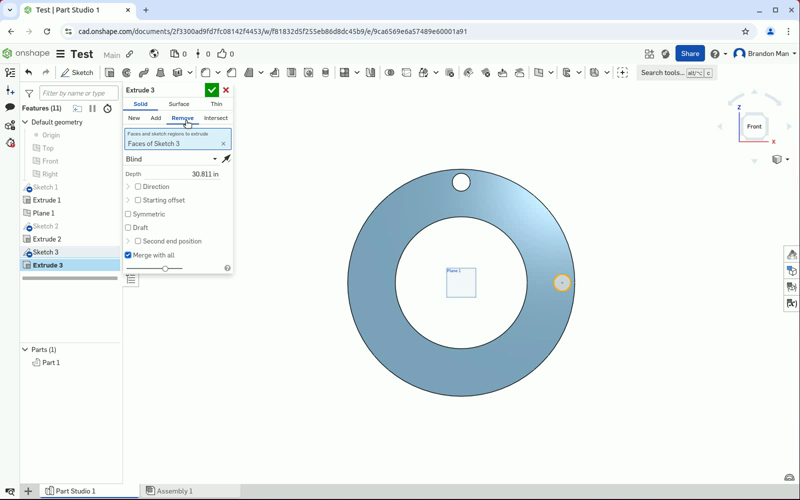
key(enter)
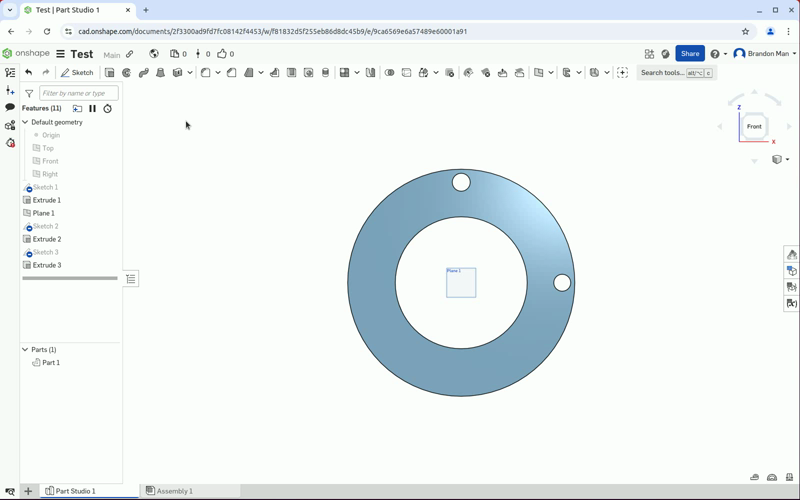
key(shift+h)
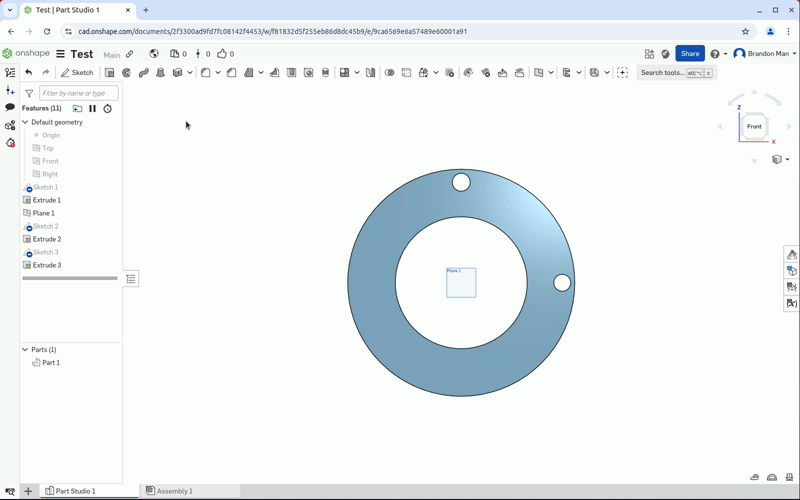
key(shift+h)
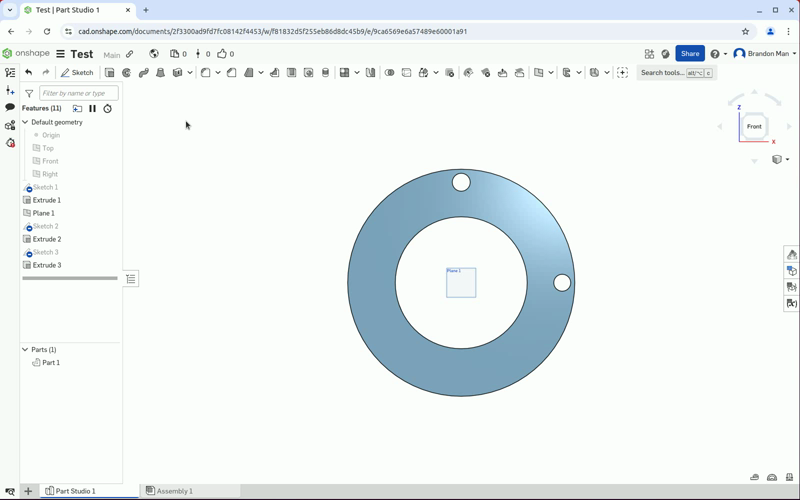
mouse_move(73, 189)
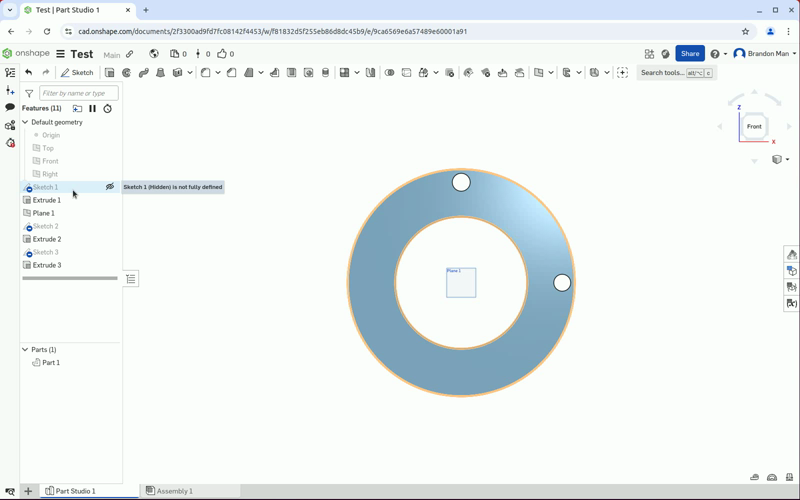
click(73, 189)
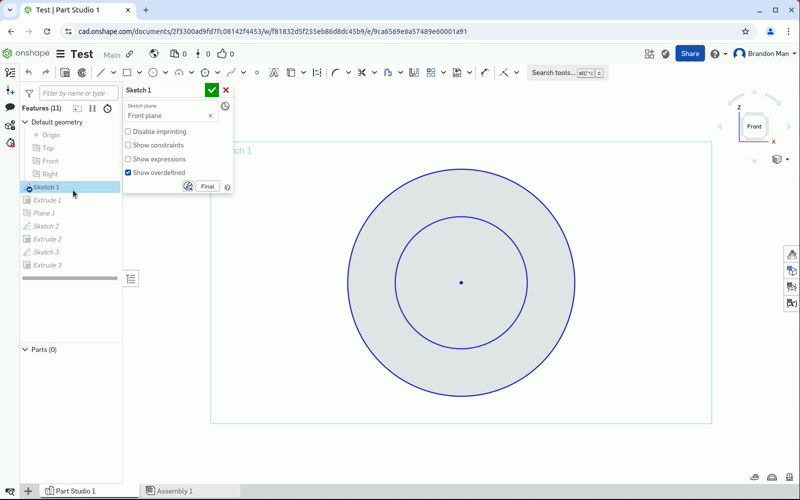
mouse_move(229, 92)
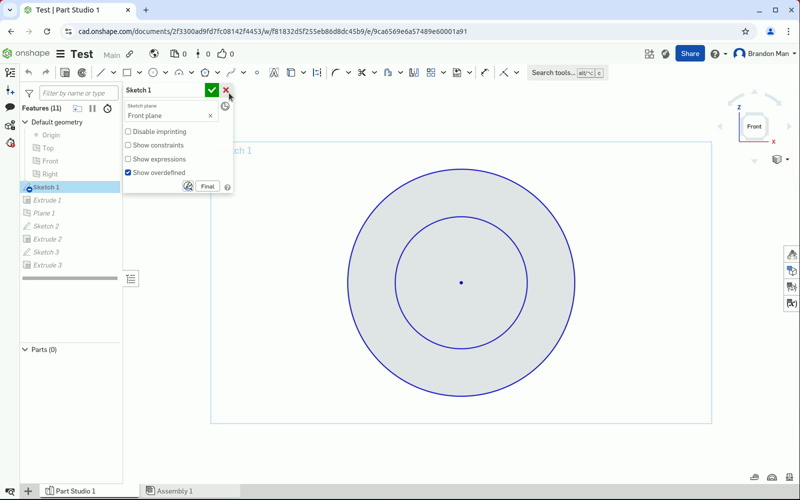
click(229, 92)
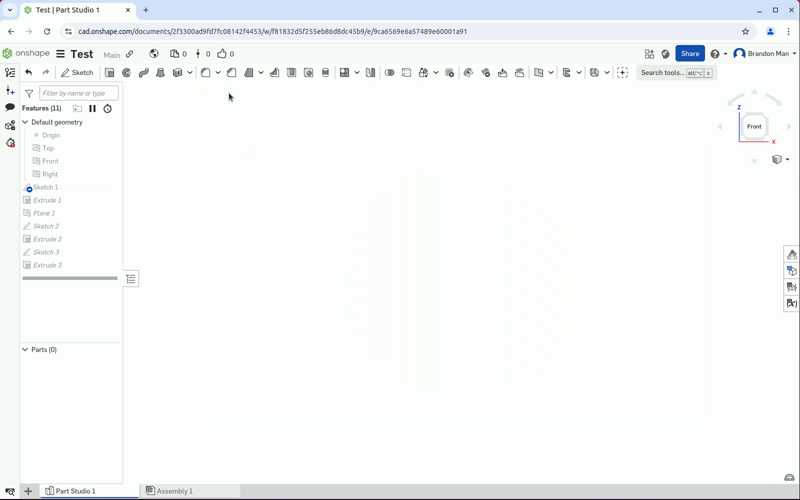
key(shift+s)
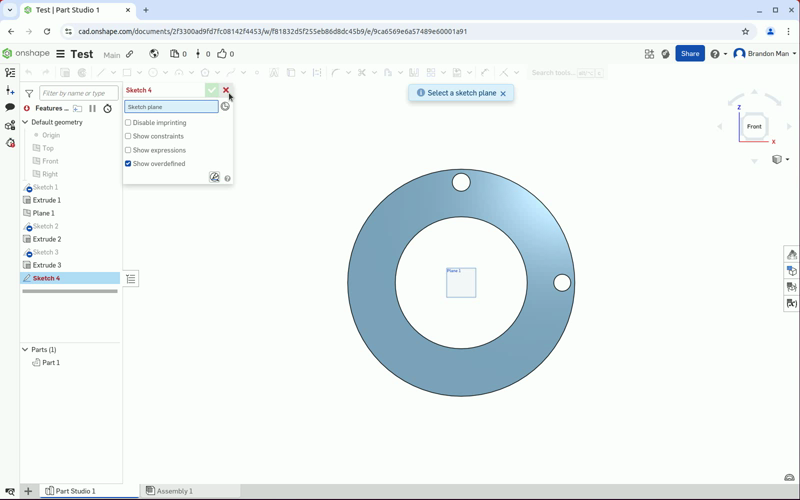
mouse_move(73, 215)
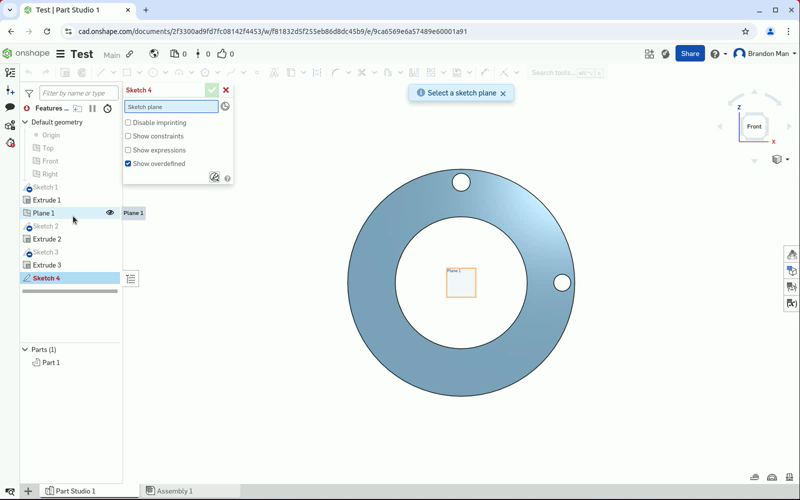
click(73, 215)
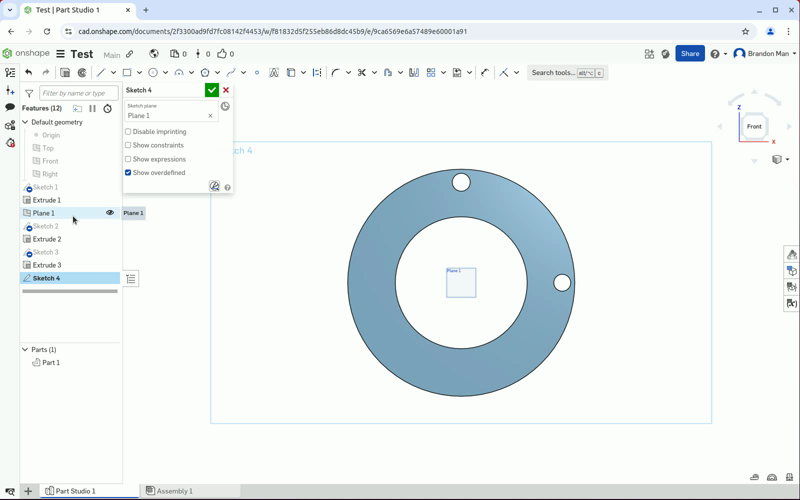
mouse_move(73, 352)
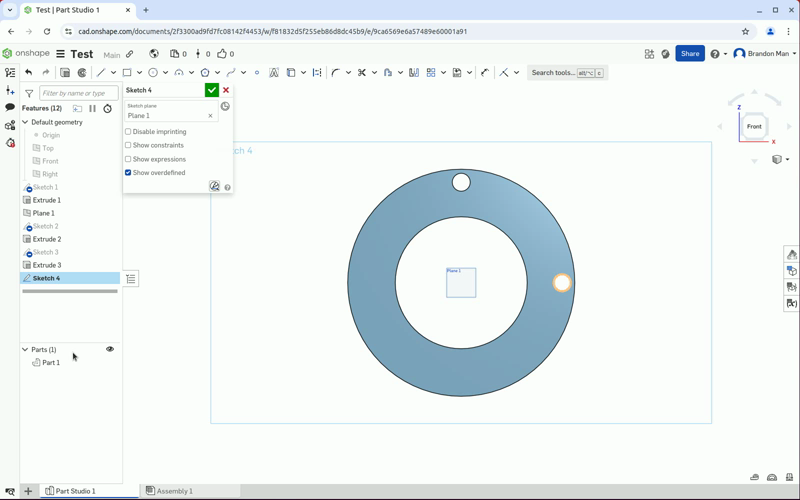
key(y)
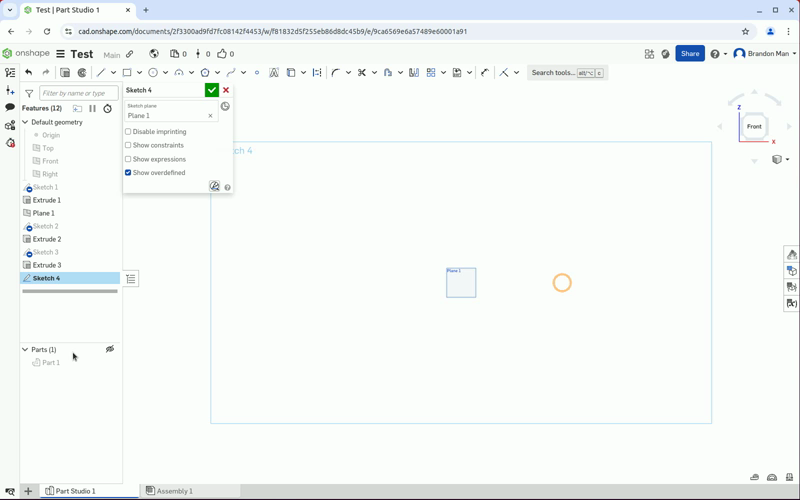
key(c)
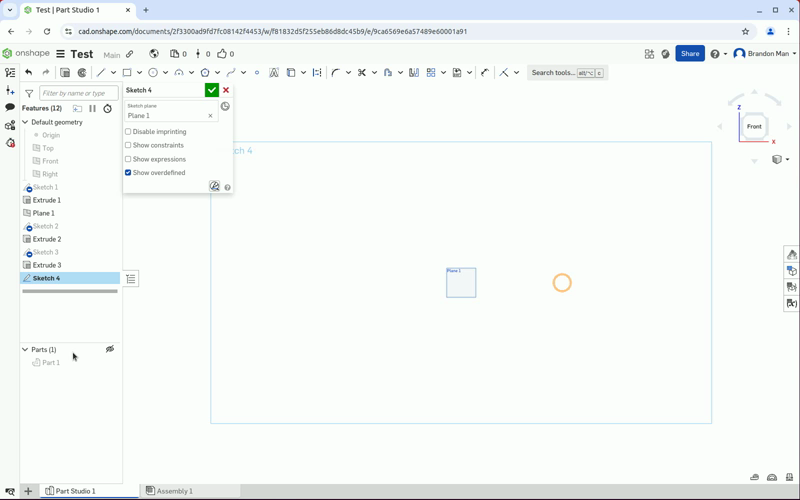
key_down(shift)
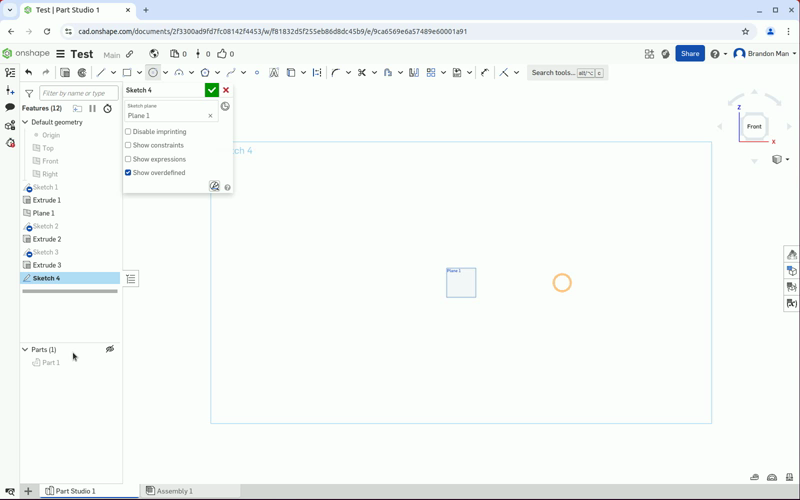
mouse_move(461, 383)
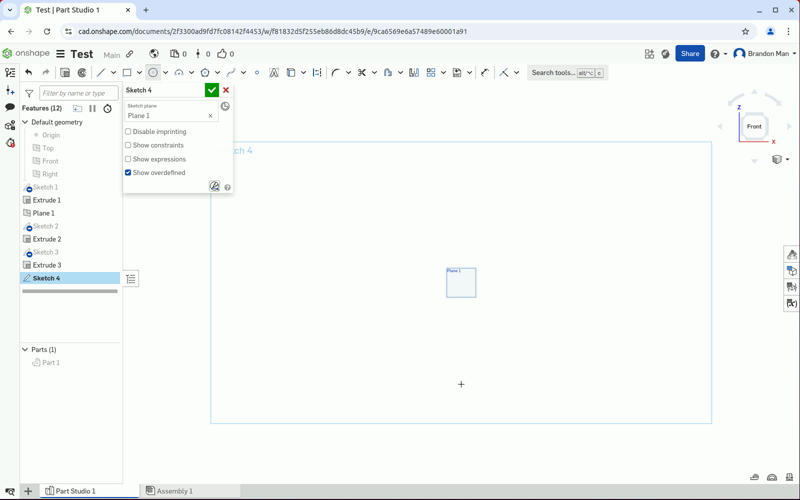
click(461, 383)
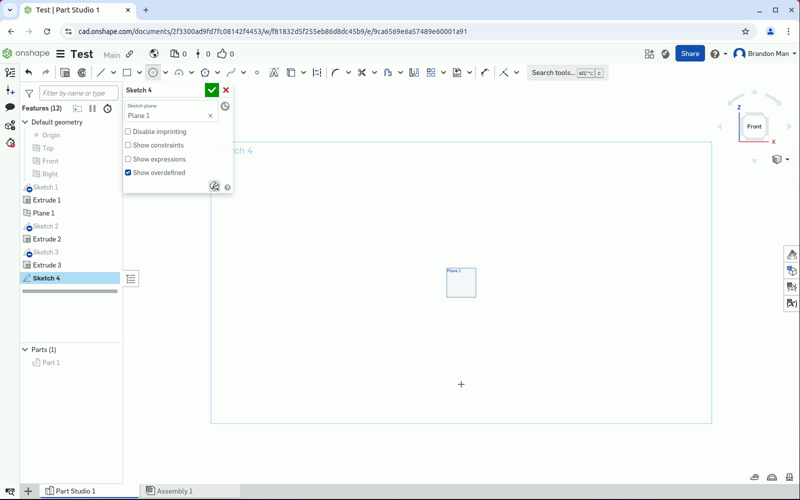
key_up(shift)
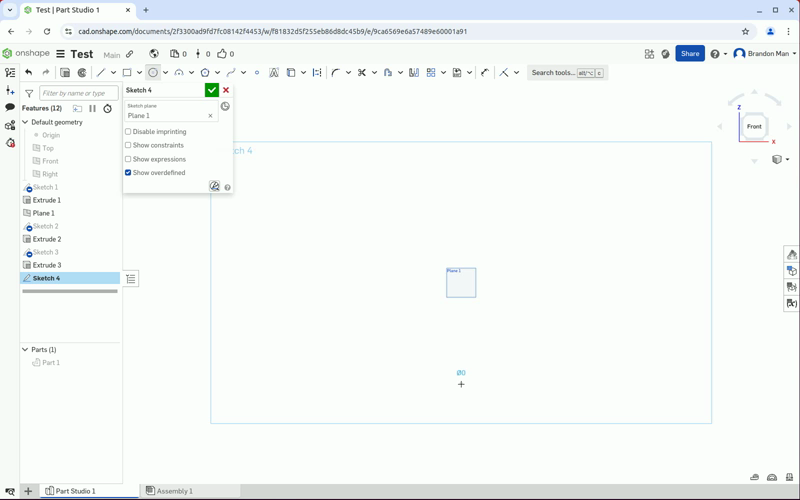
mouse_move(470, 383)
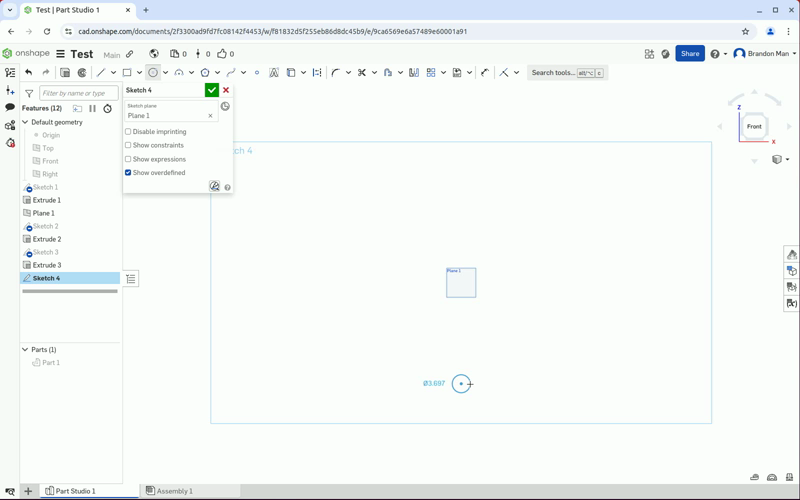
click(470, 383)
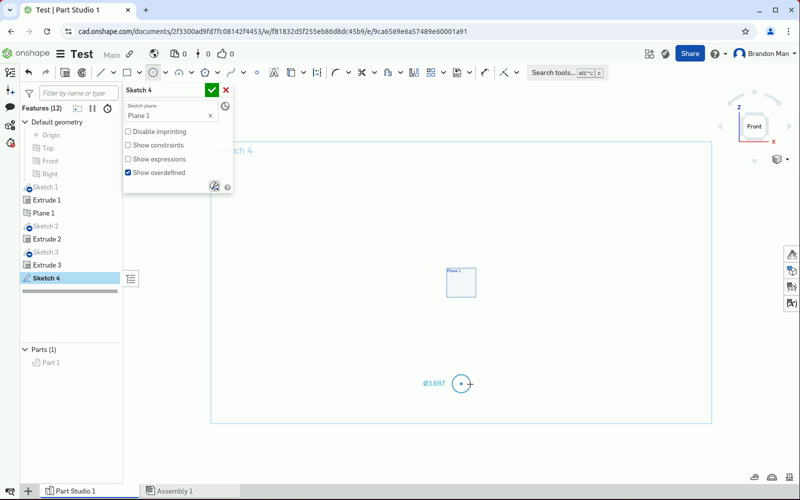
key(esc)
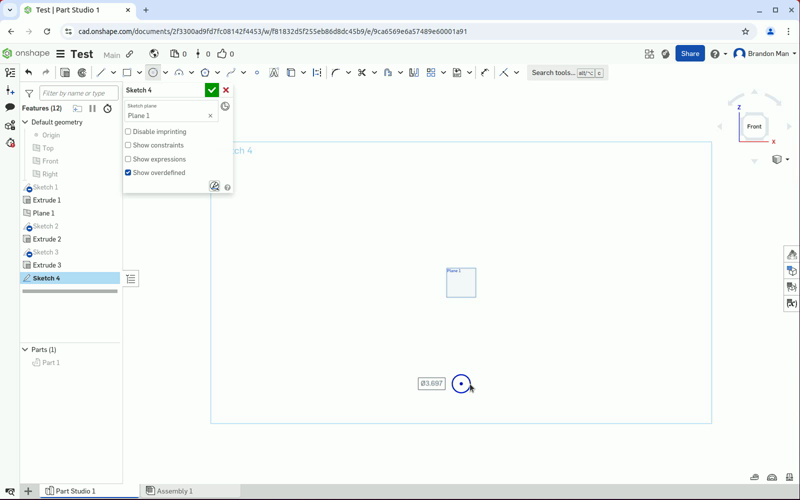
mouse_move(457, 388)
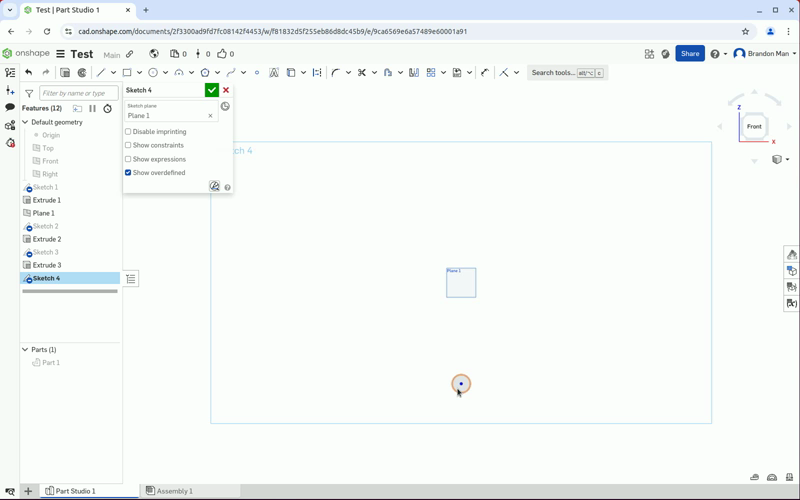
scroll(6)
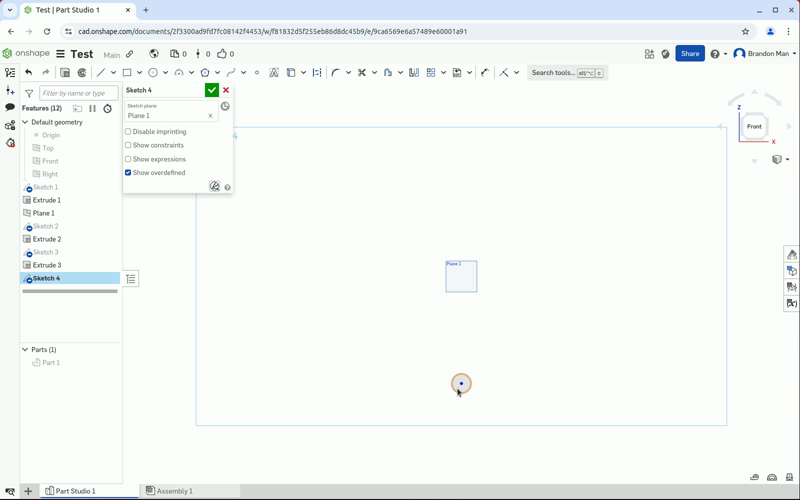
scroll(6)
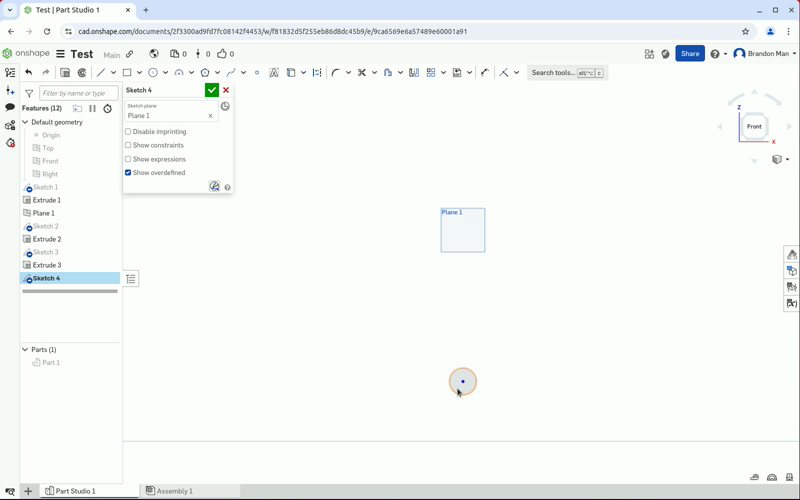
scroll(6)
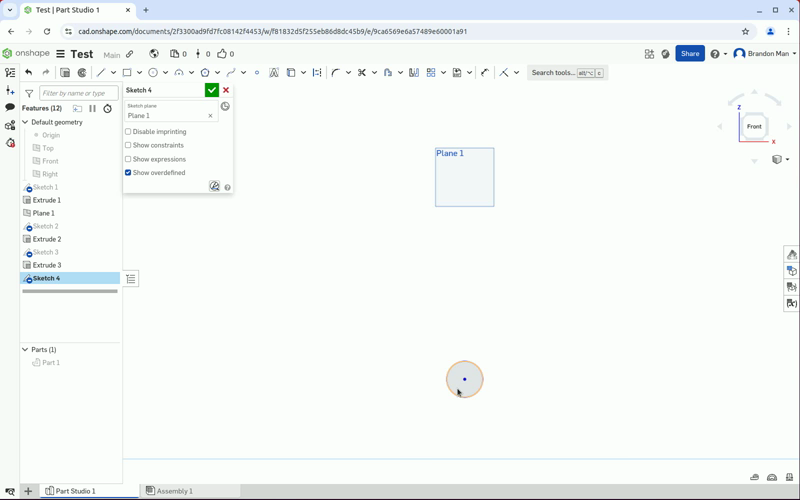
scroll(6)
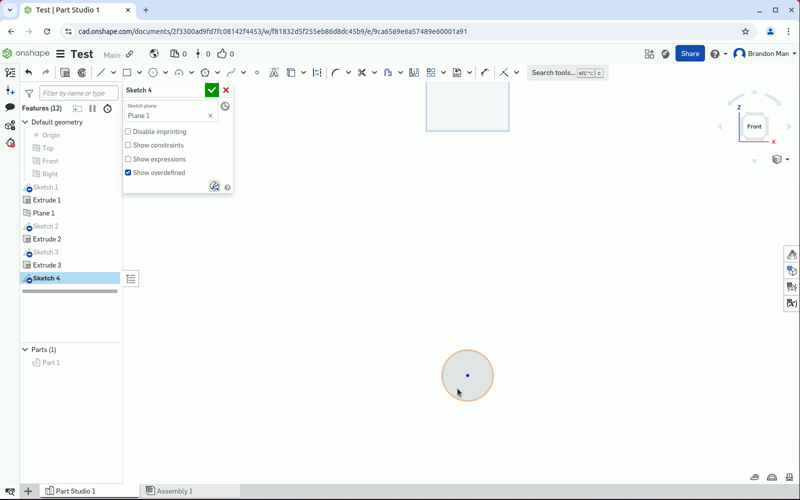
scroll(6)
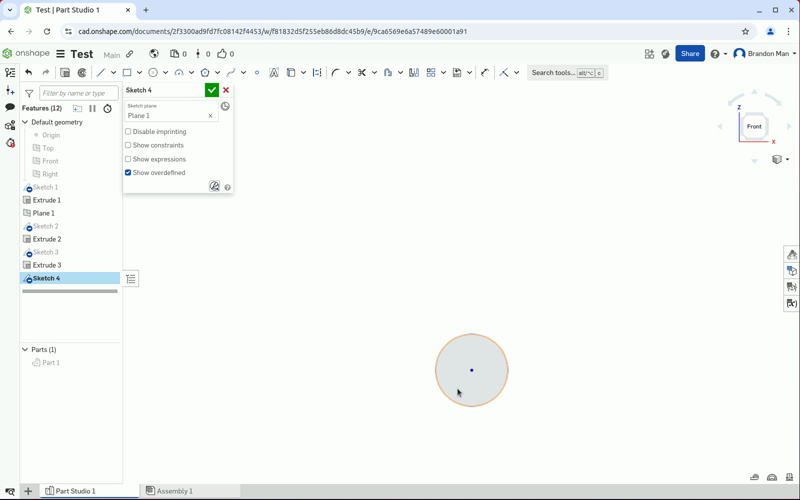
scroll(6)
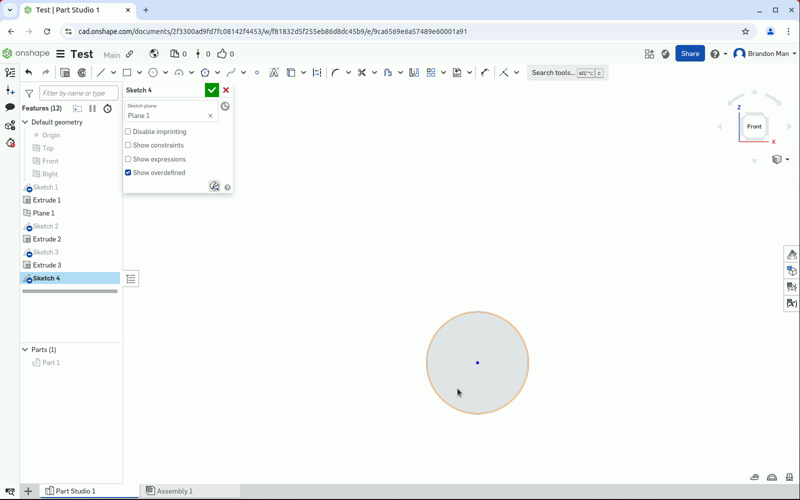
scroll(6)
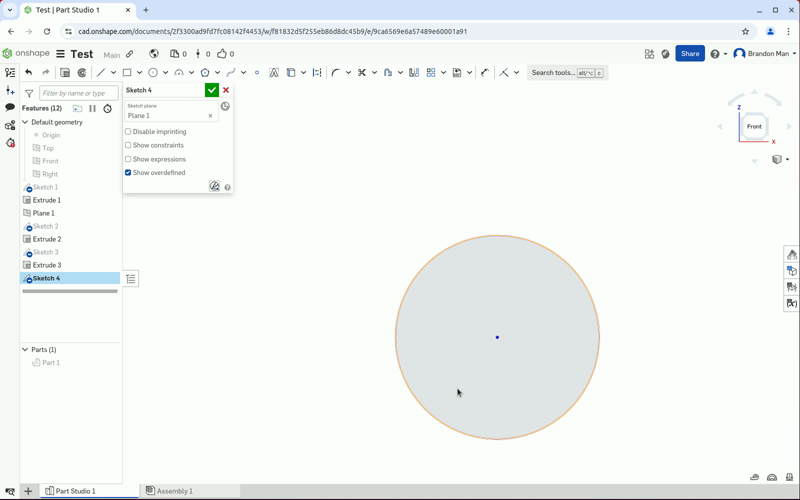
click(457, 388)
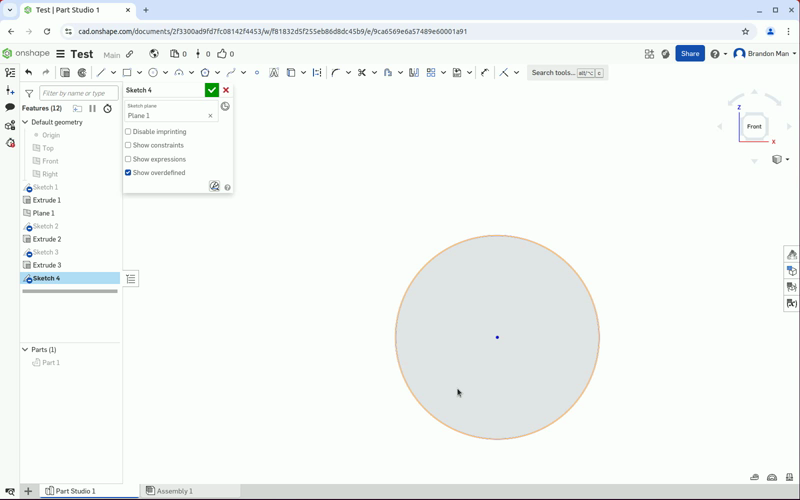
scroll(-6)
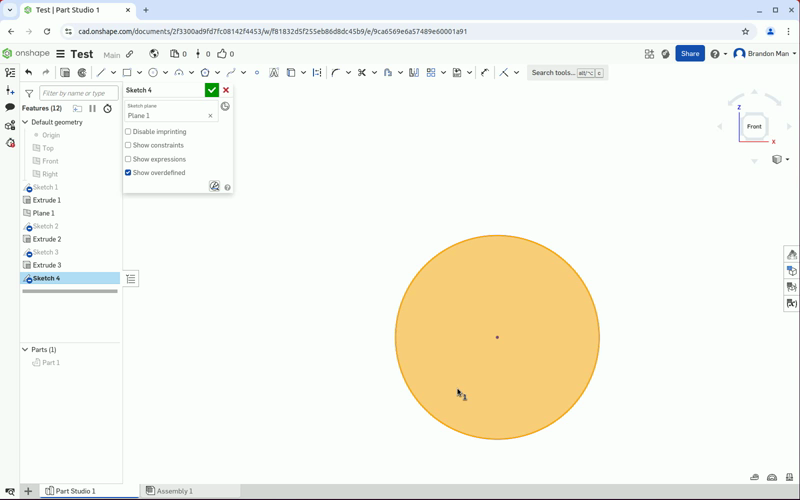
scroll(-6)
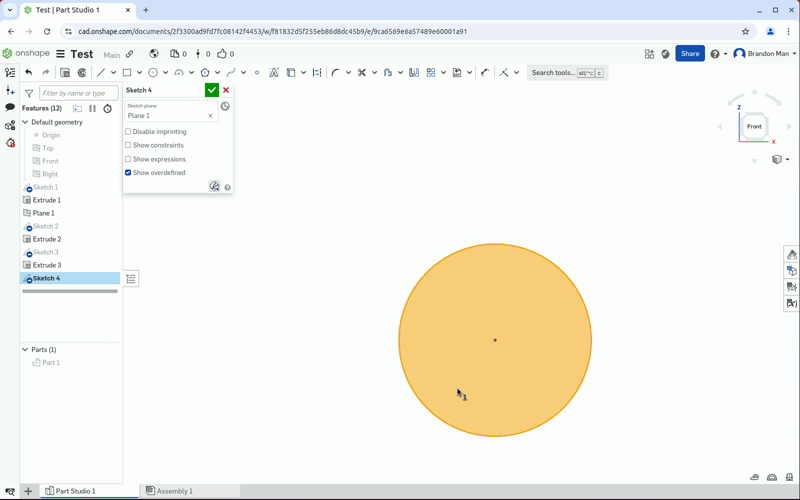
scroll(-6)
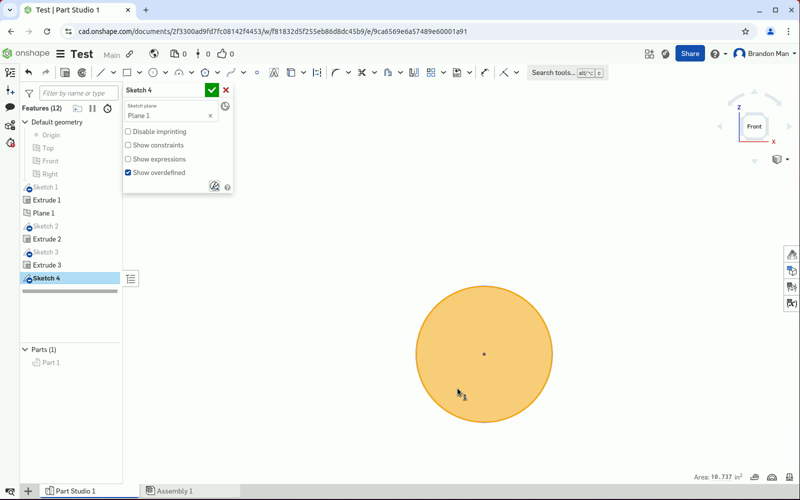
scroll(-6)
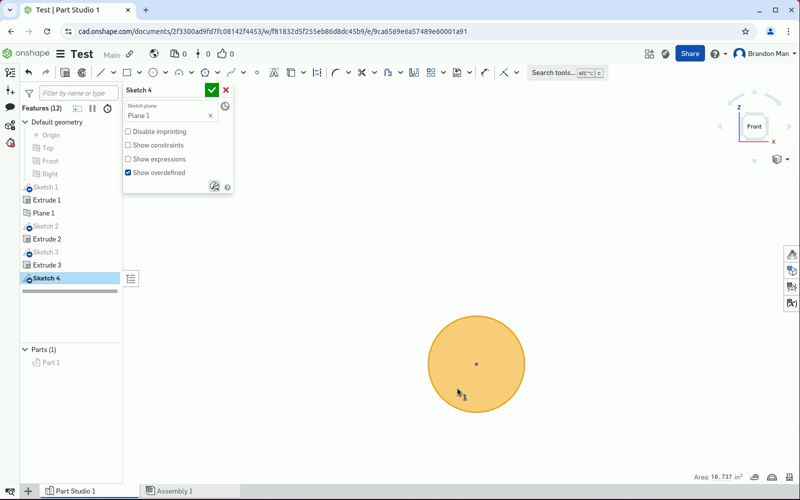
scroll(-6)
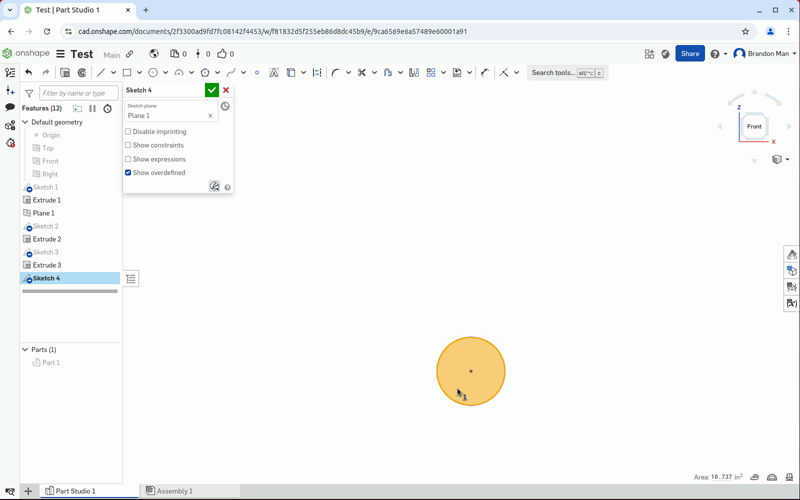
scroll(-6)
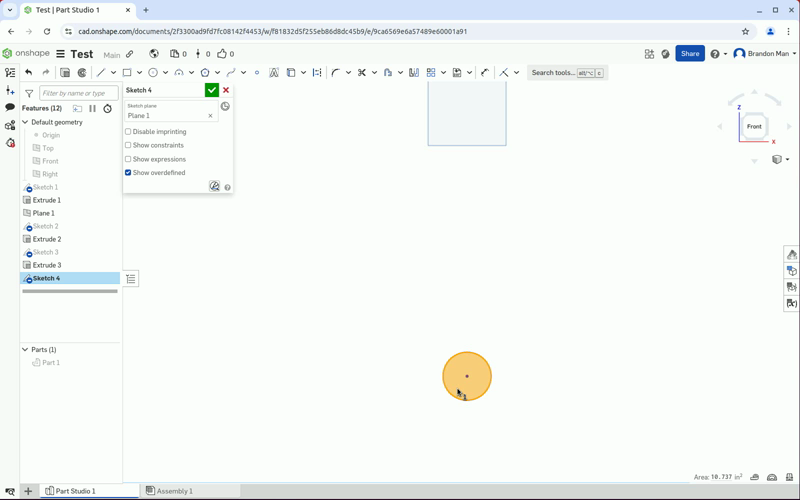
scroll(-6)
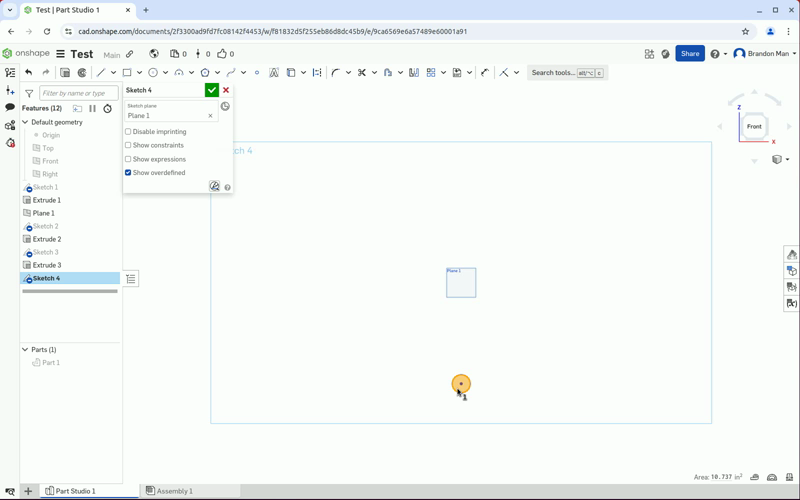
mouse_move(73, 352)
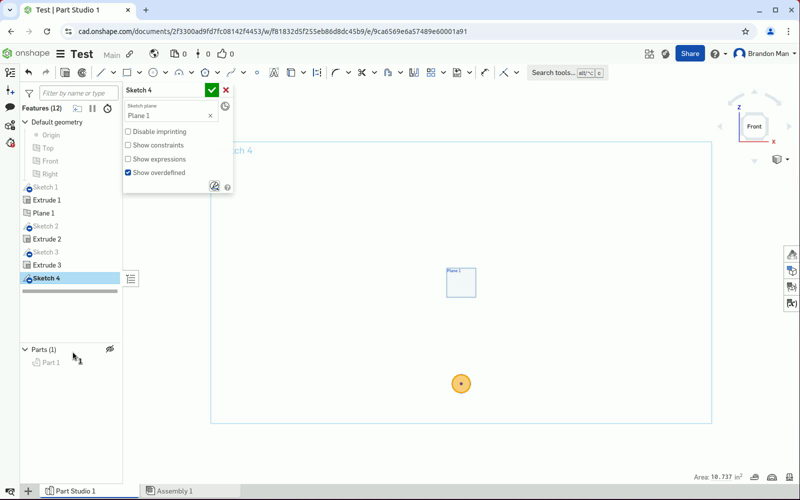
key(shift+y)
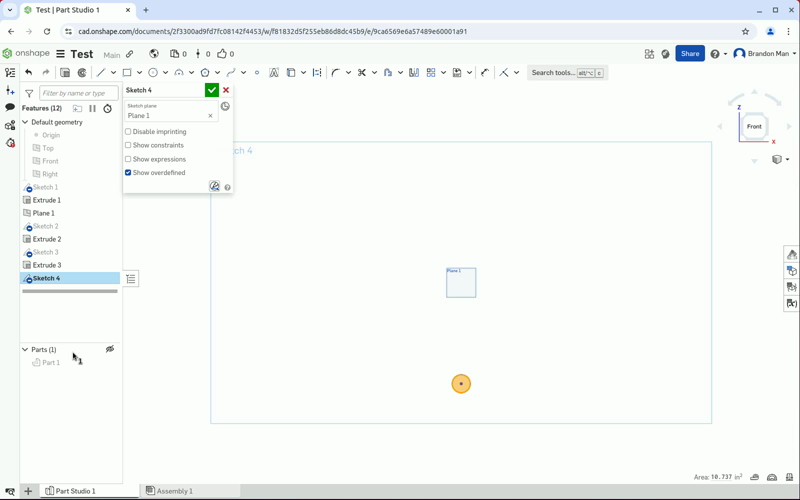
key(shift+e)
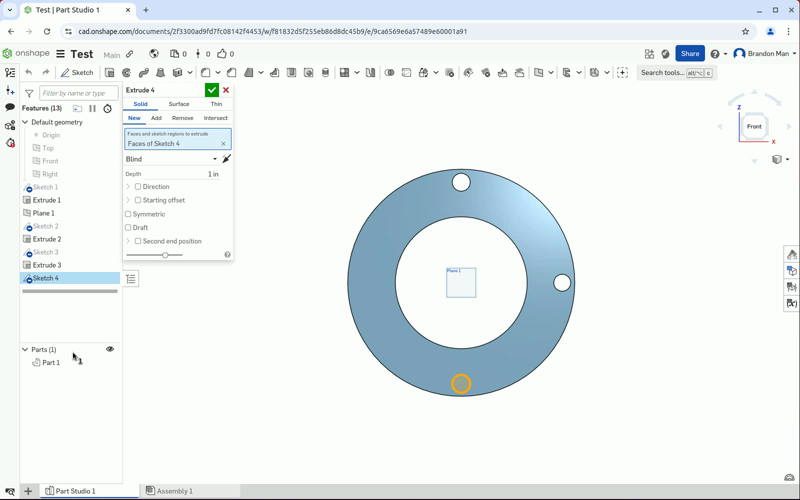
mouse_move(143, 106)
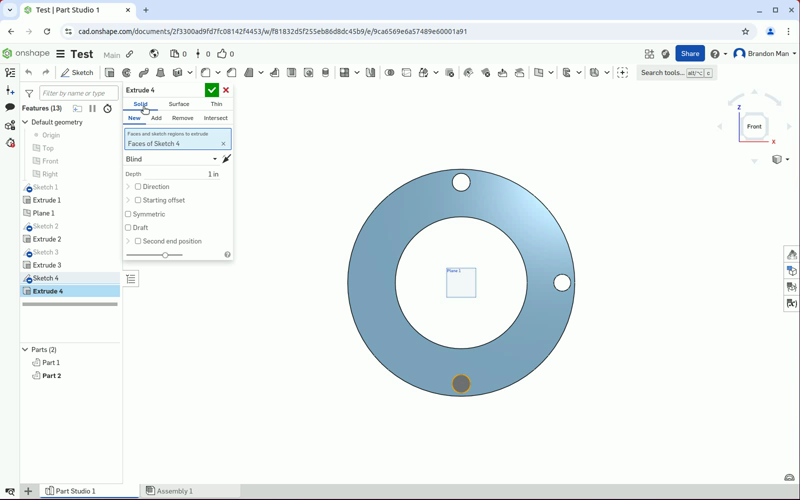
click(143, 106)
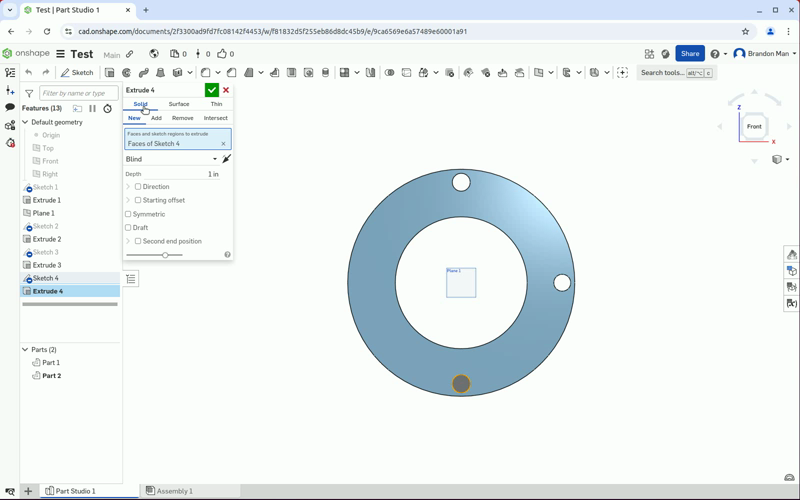
mouse_move(186, 120)
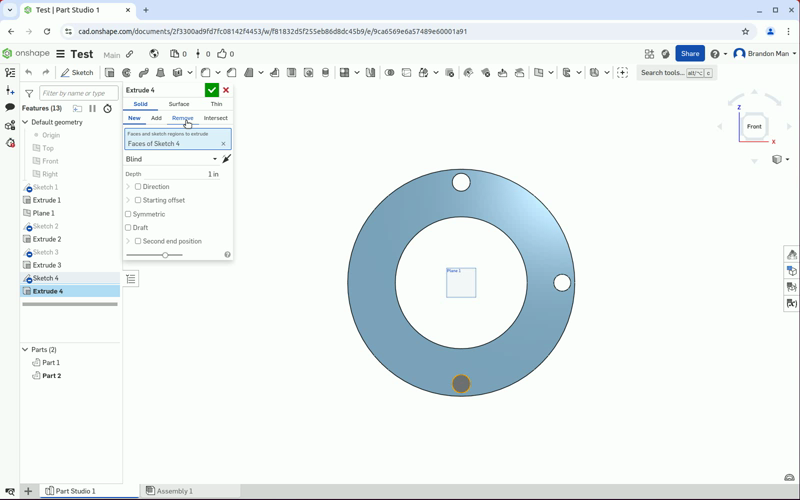
click(186, 120)
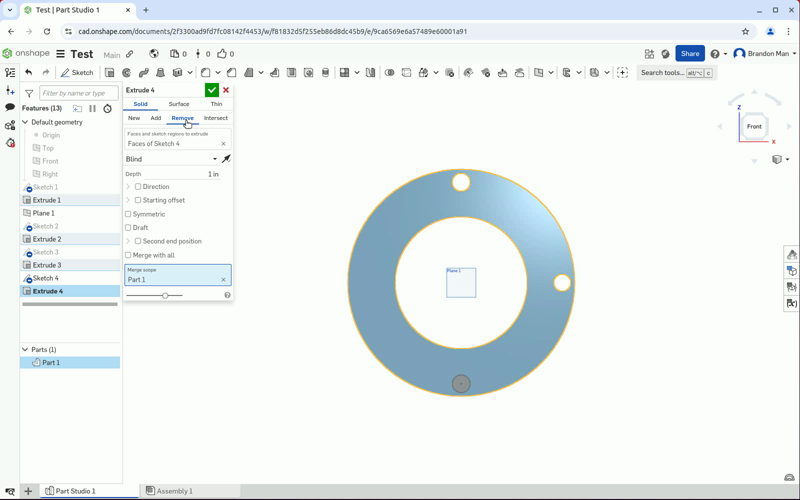
key(tab, 4)
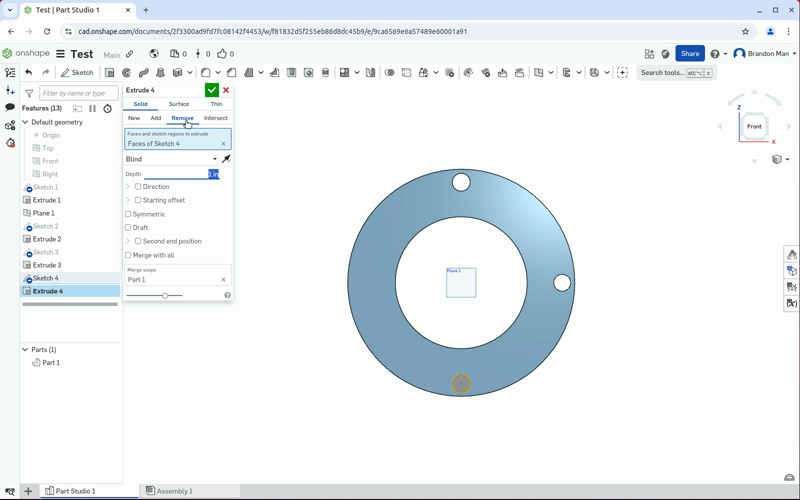
text(30.811)
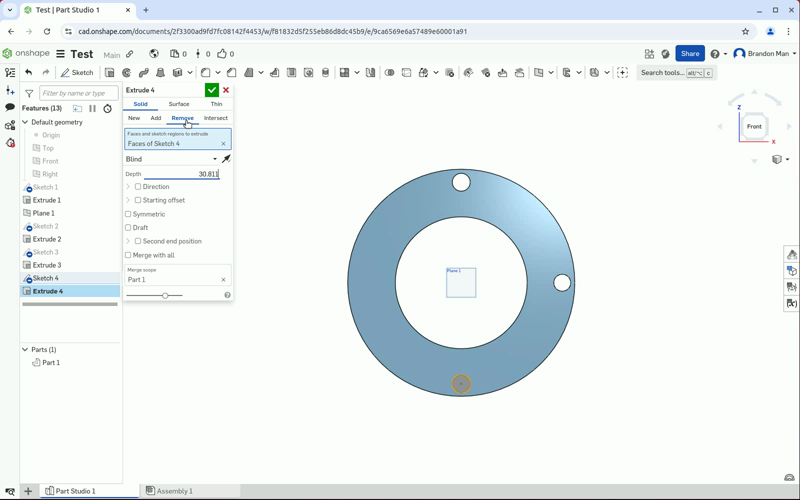
key(tab, 6)
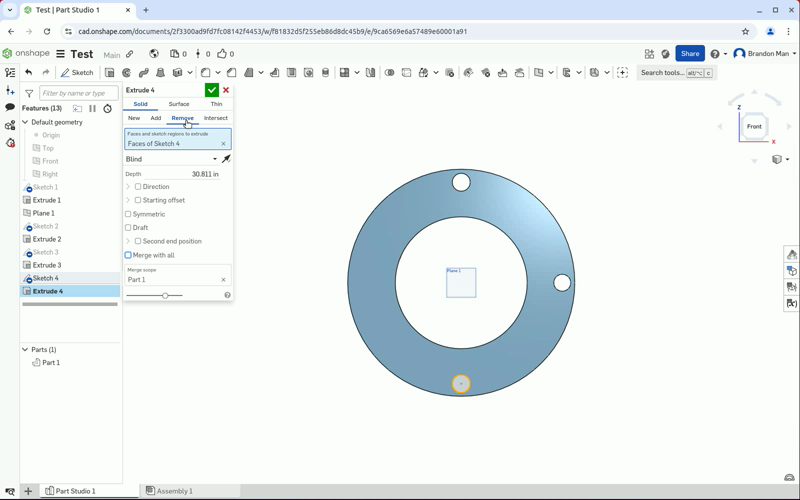
key(space)
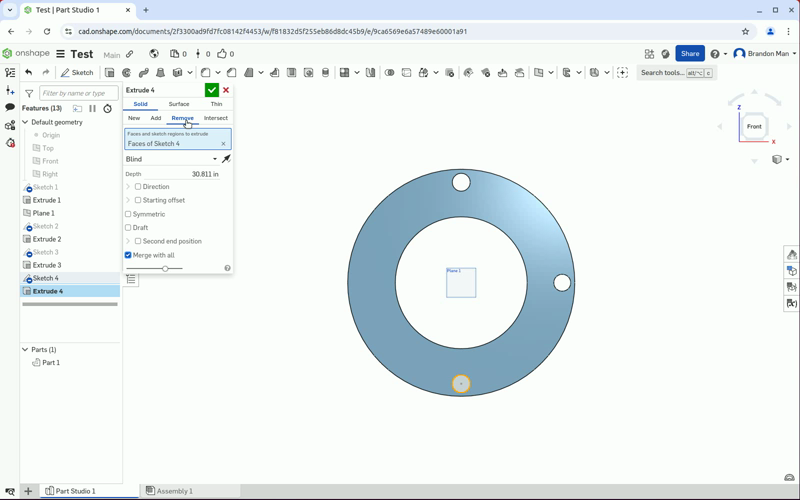
key(enter)
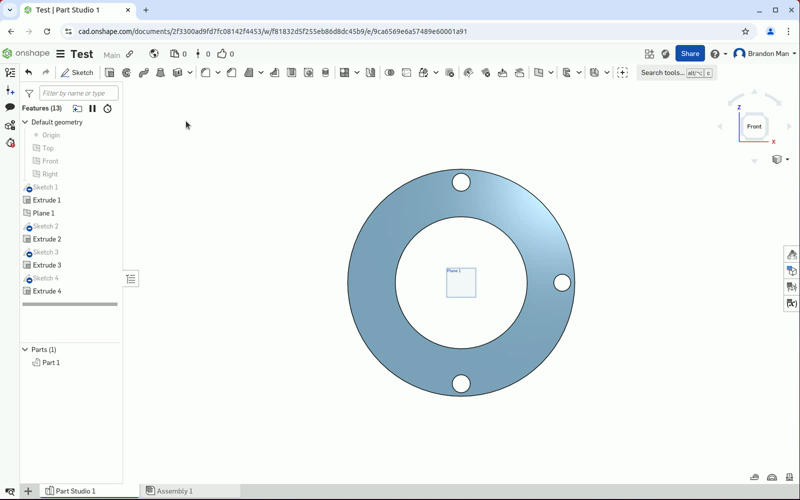
key(shift+h)
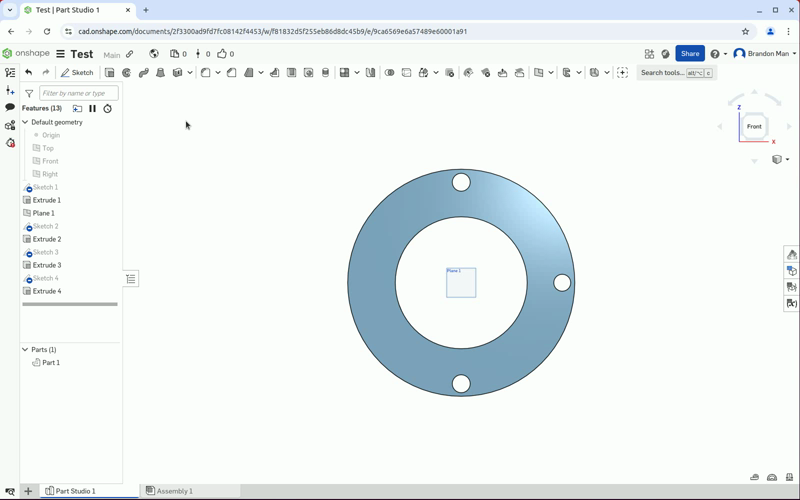
key(shift+h)
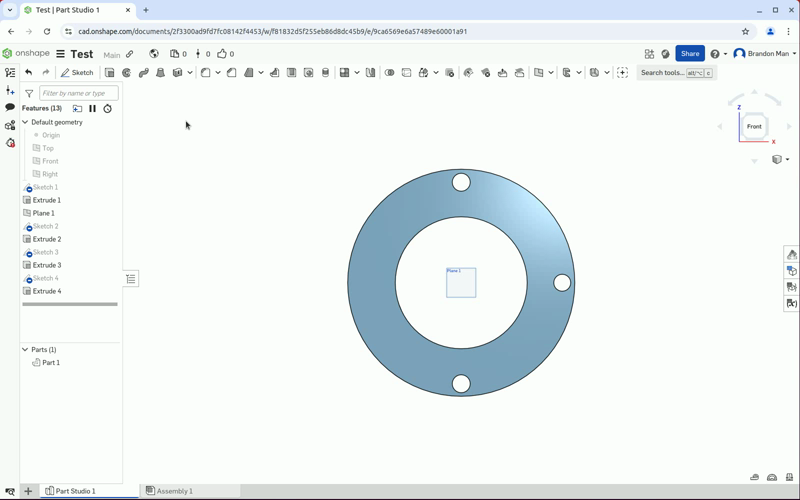
mouse_move(73, 189)
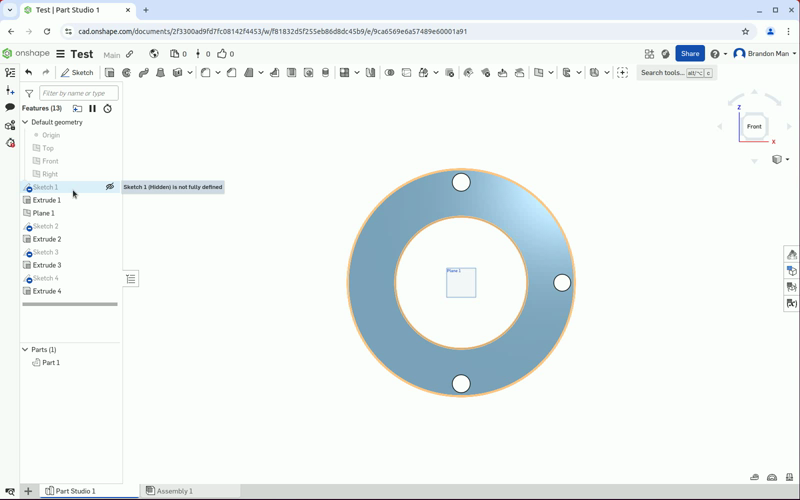
click(73, 189)
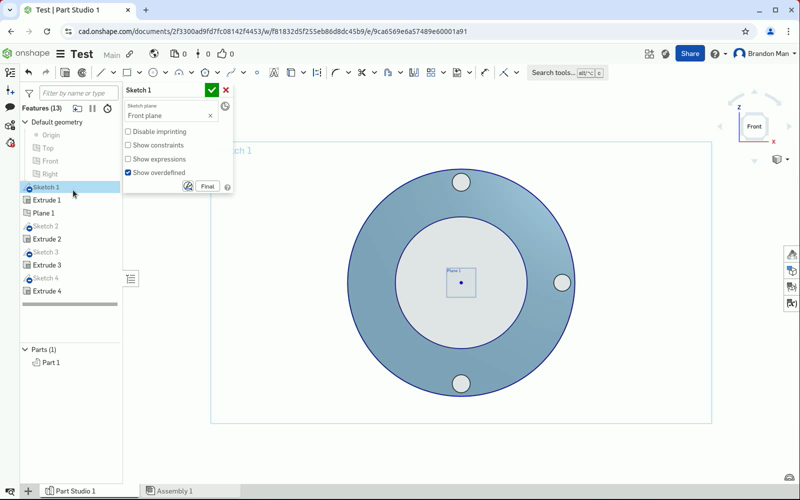
mouse_move(229, 92)
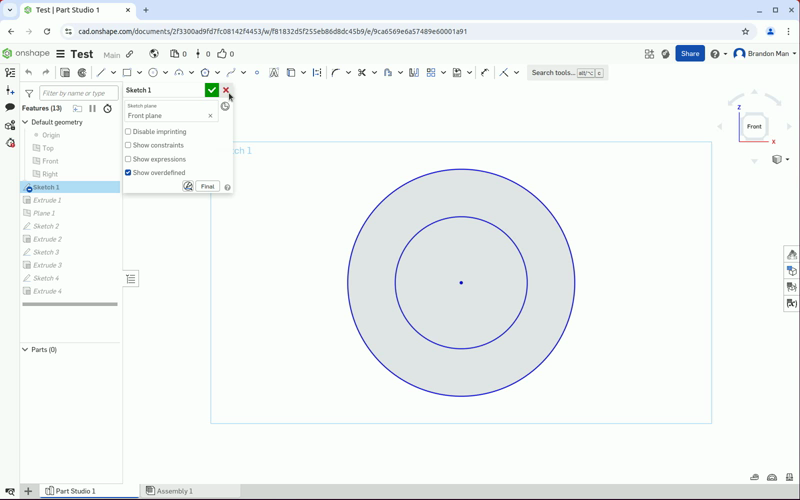
click(229, 92)
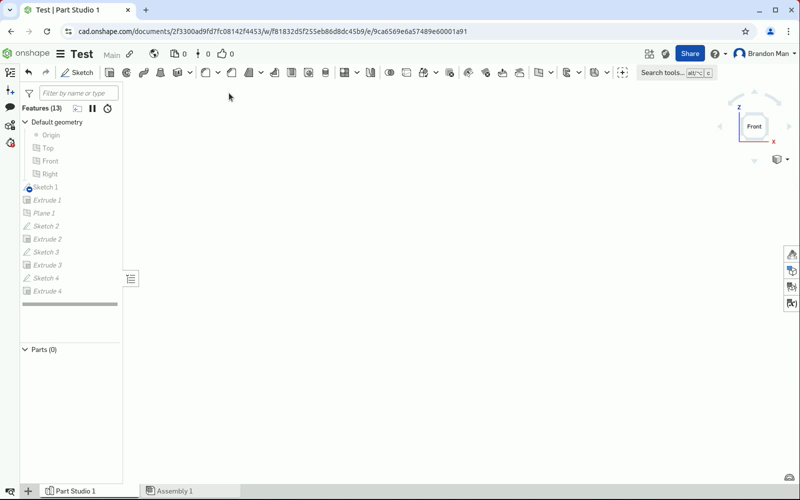
key(shift+s)
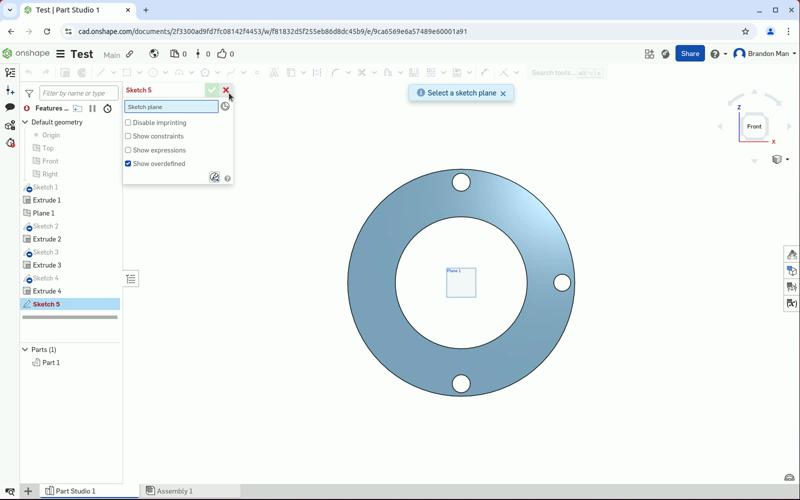
mouse_move(73, 215)
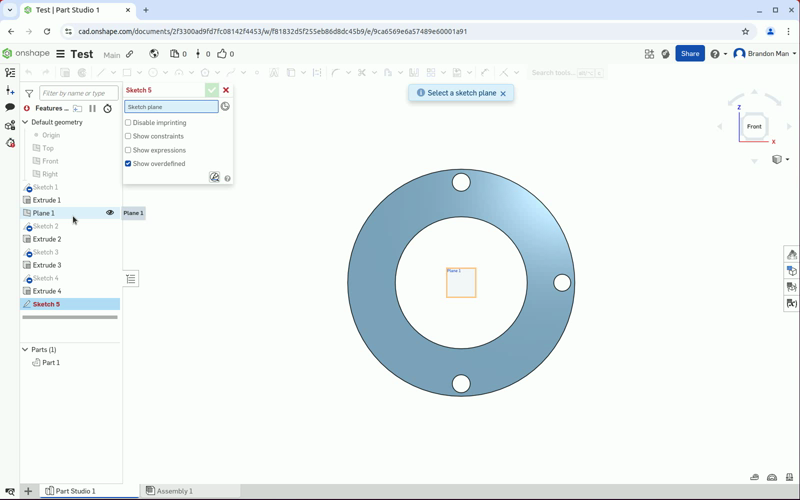
click(73, 215)
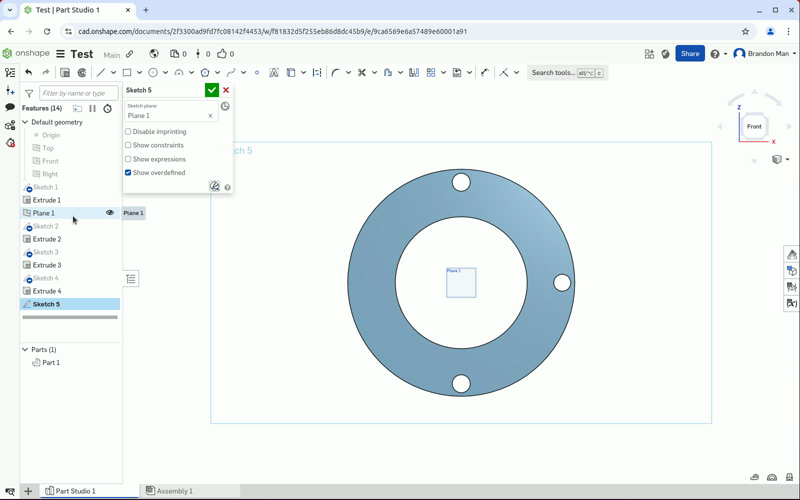
mouse_move(73, 352)
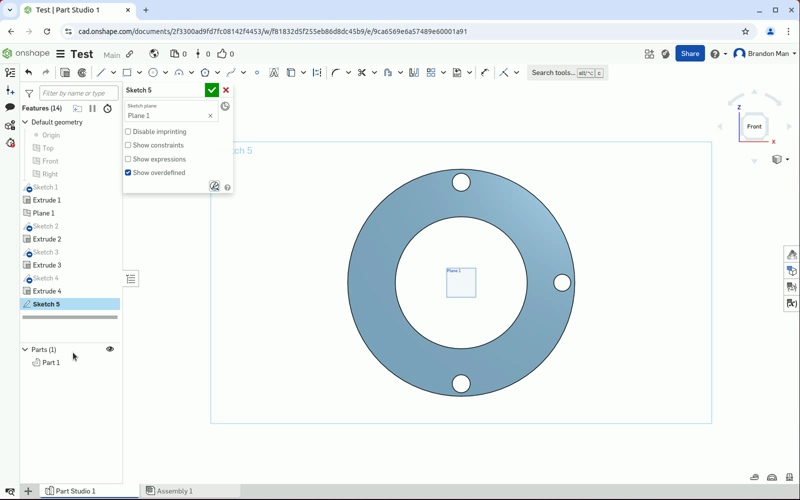
key(y)
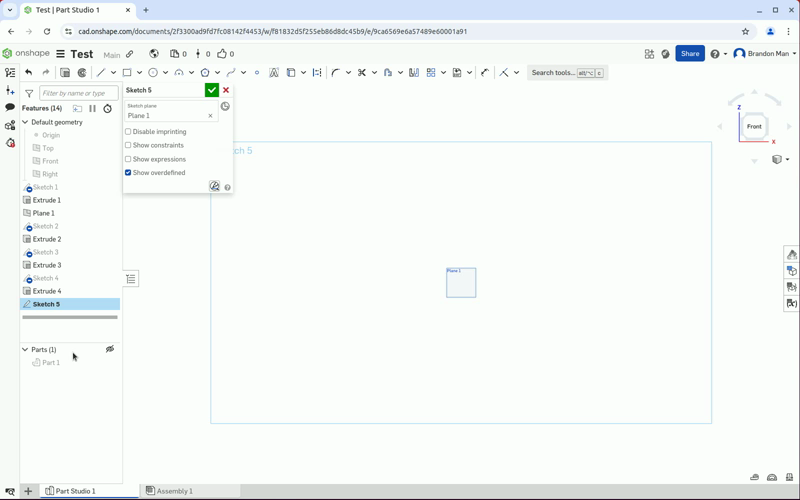
key(c)
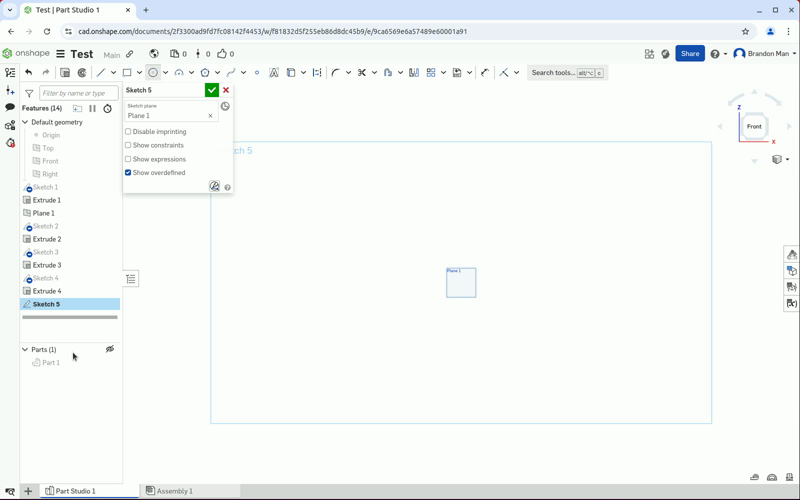
key_down(shift)
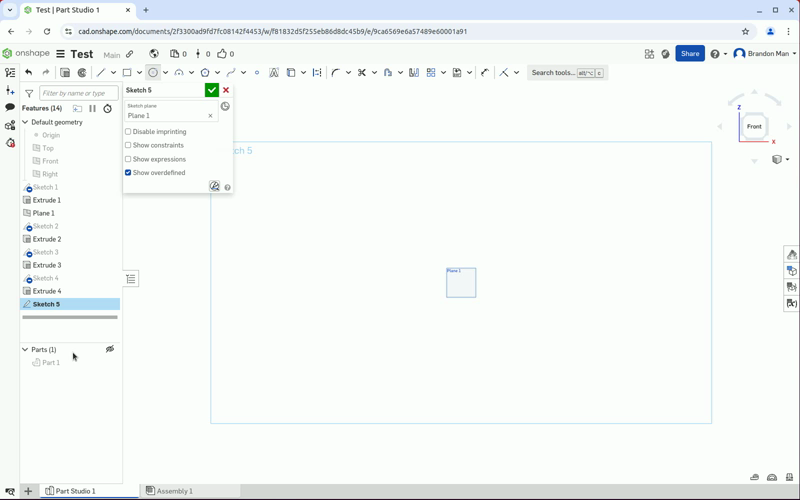
mouse_move(359, 282)
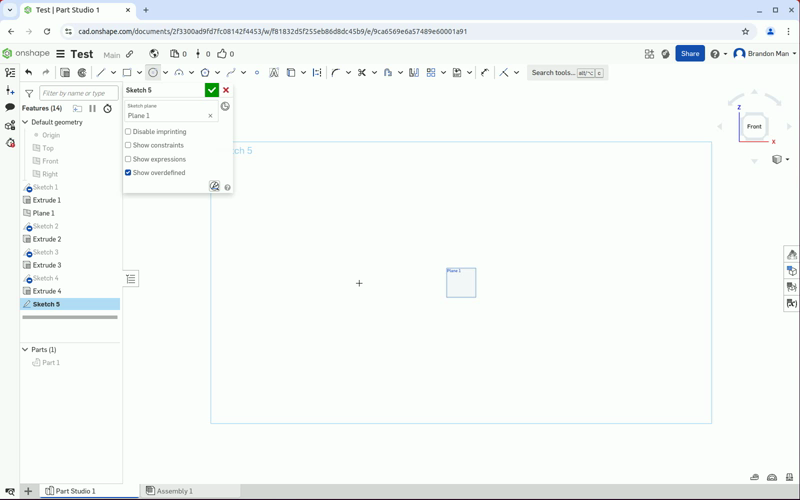
click(359, 282)
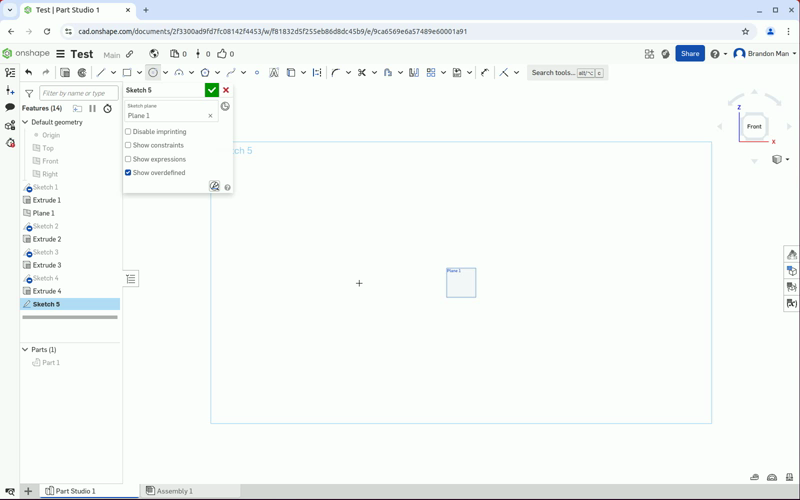
key_up(shift)
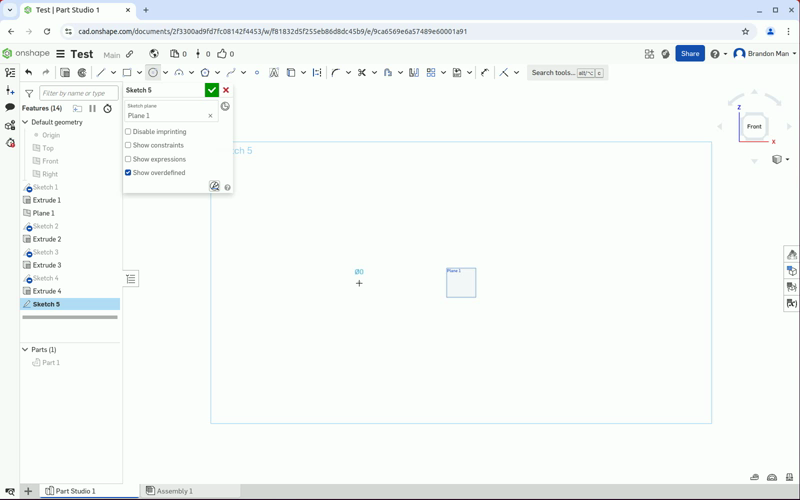
mouse_move(368, 282)
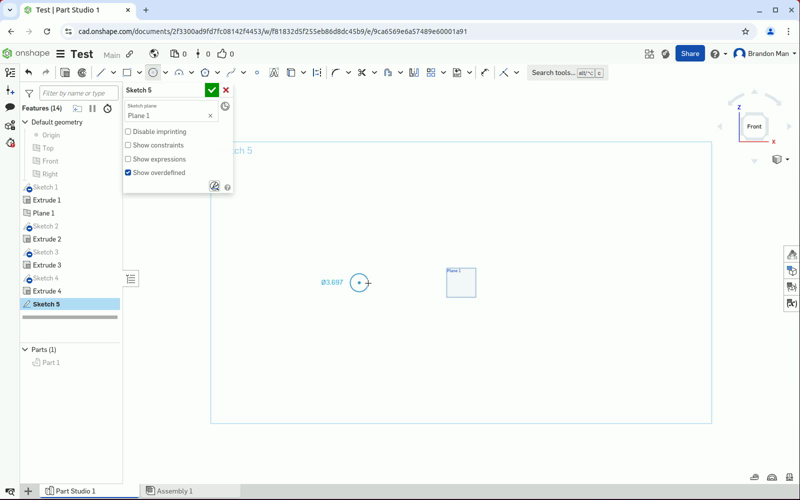
click(368, 282)
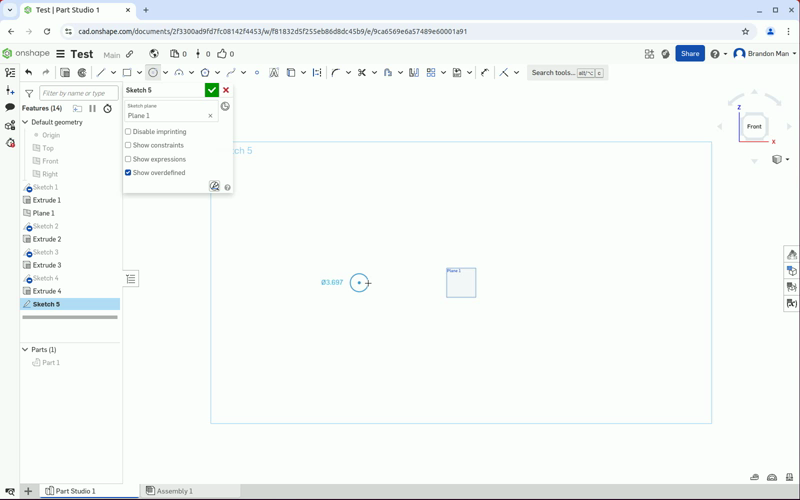
key(esc)
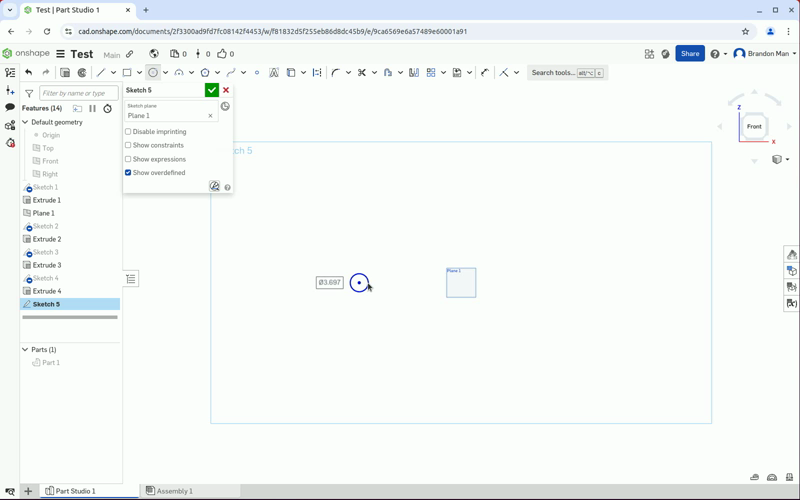
mouse_move(359, 289)
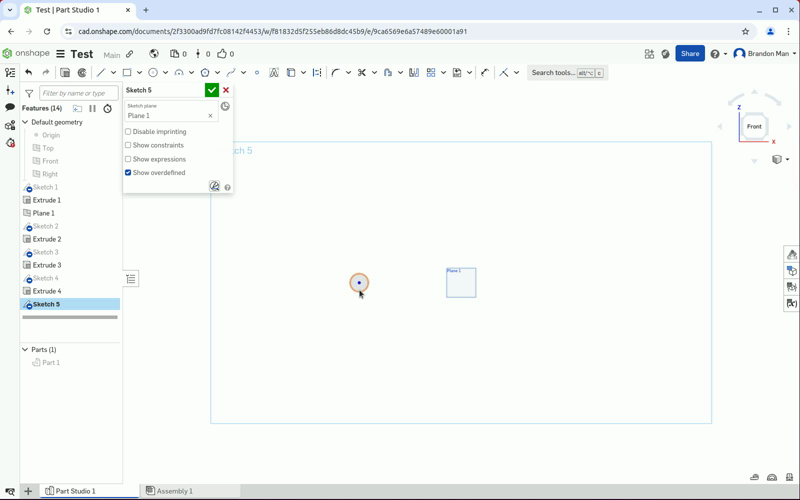
scroll(6)
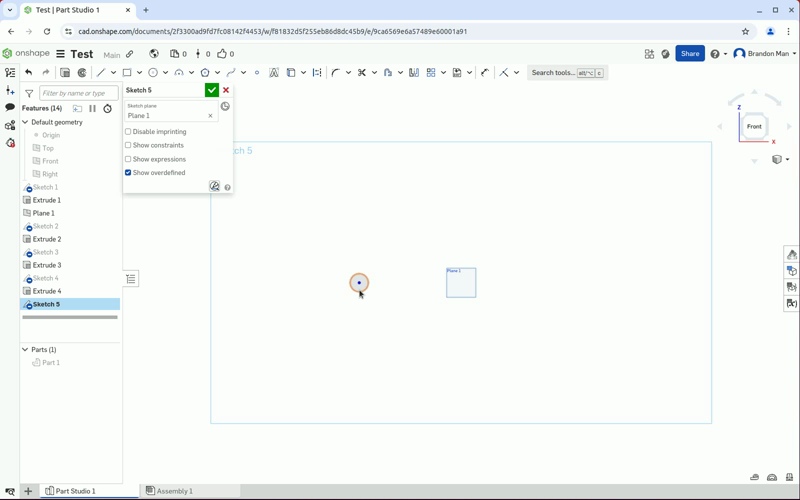
scroll(6)
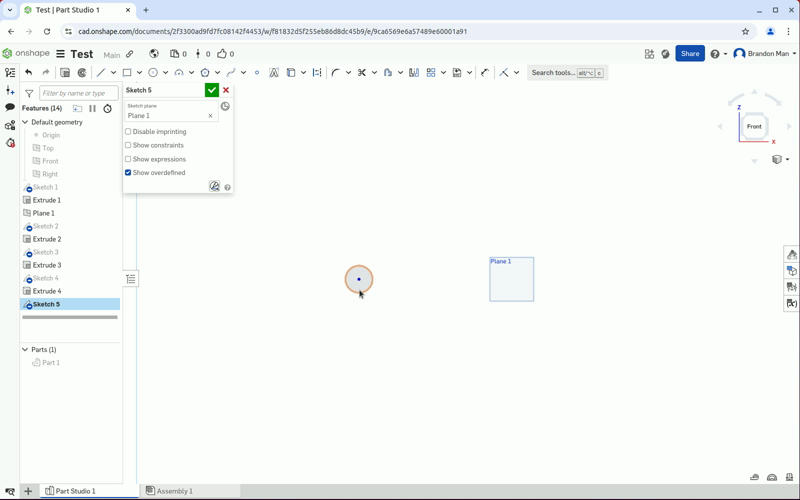
scroll(6)
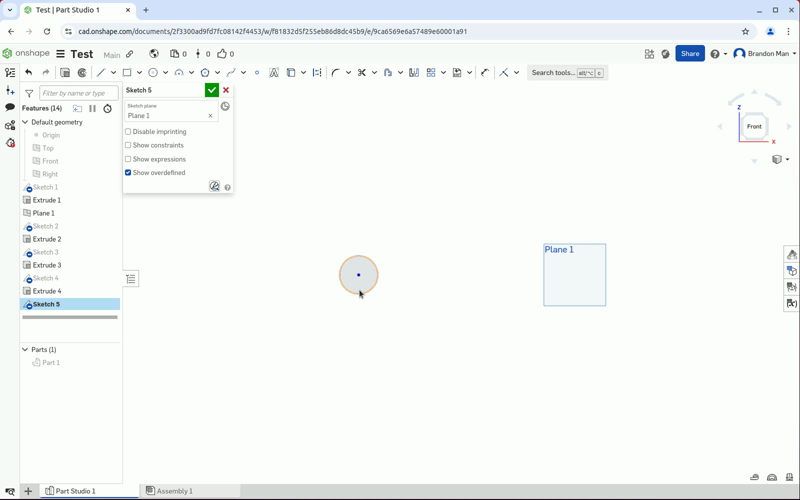
scroll(6)
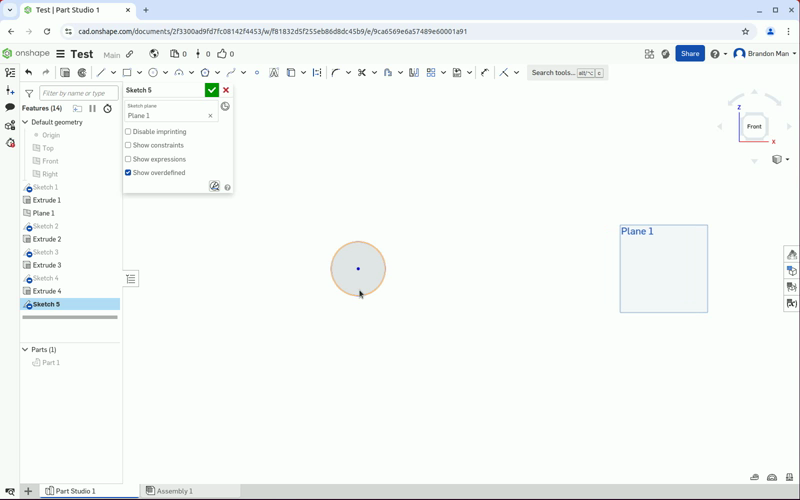
scroll(6)
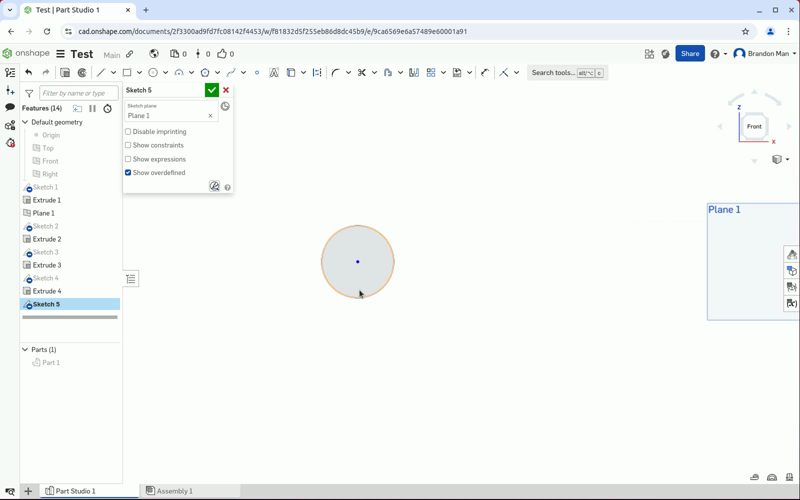
scroll(6)
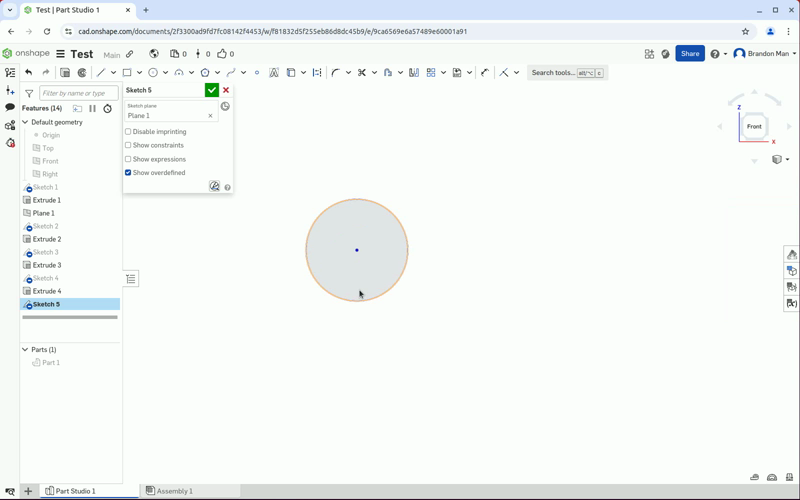
scroll(6)
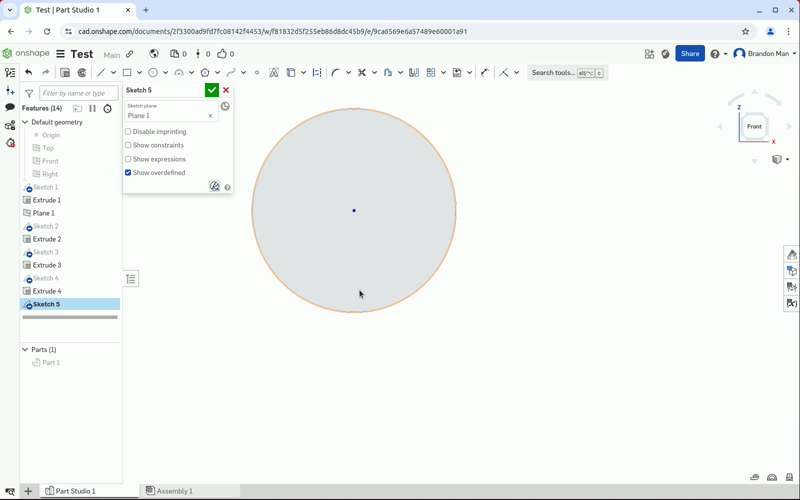
click(359, 289)
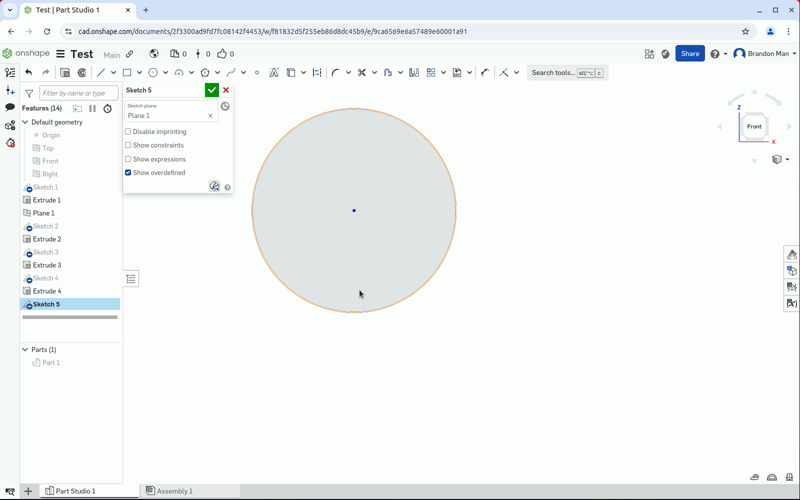
scroll(-6)
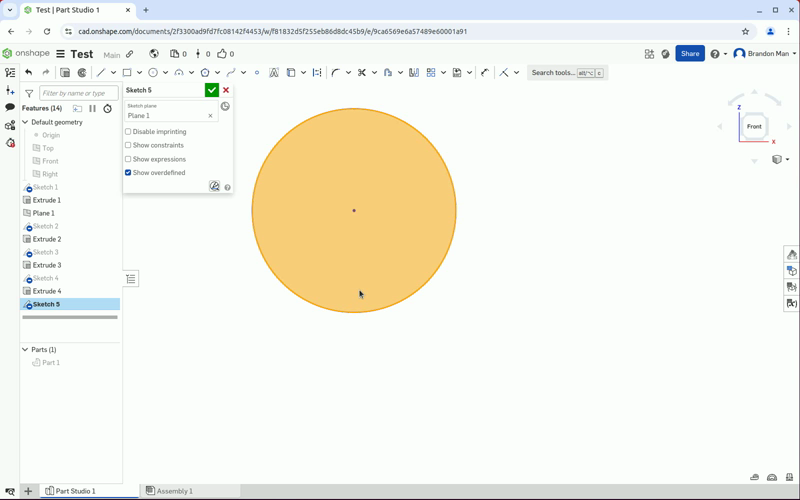
scroll(-6)
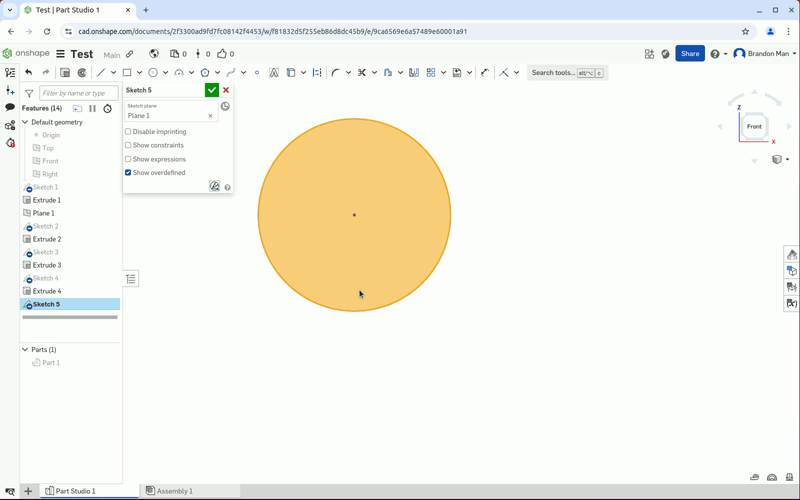
scroll(-6)
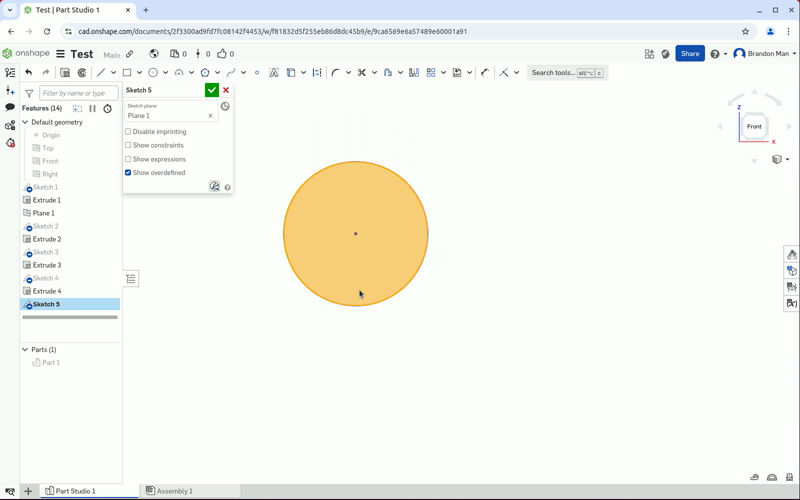
scroll(-6)
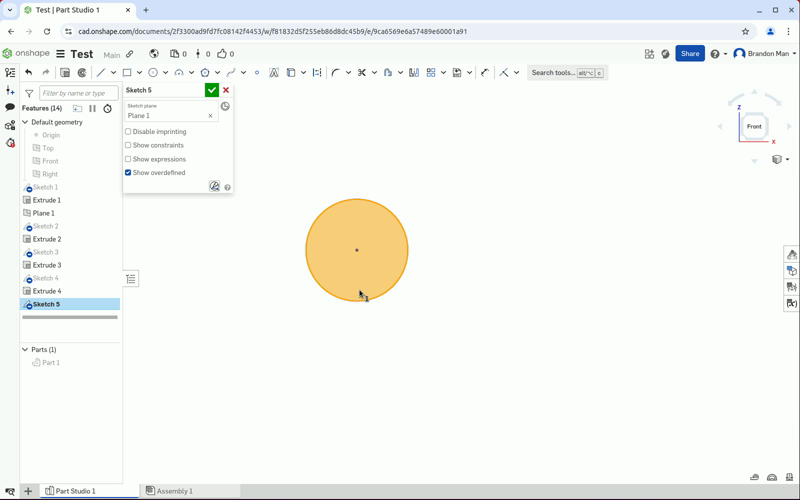
scroll(-6)
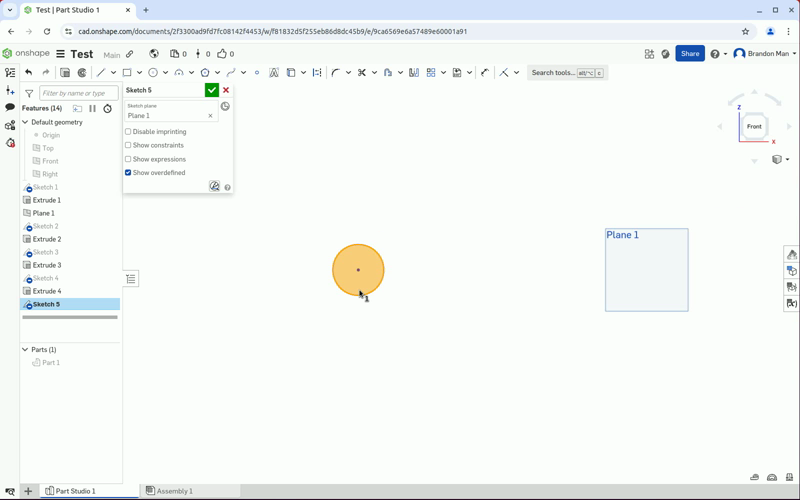
scroll(-6)
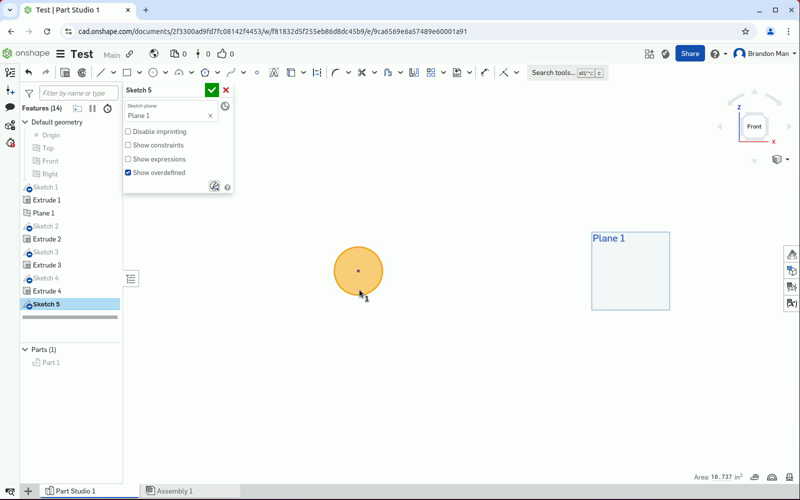
scroll(-6)
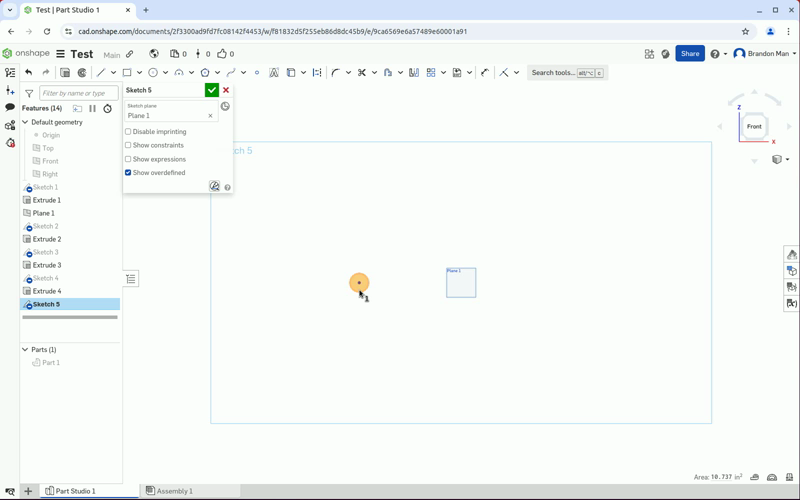
mouse_move(73, 352)
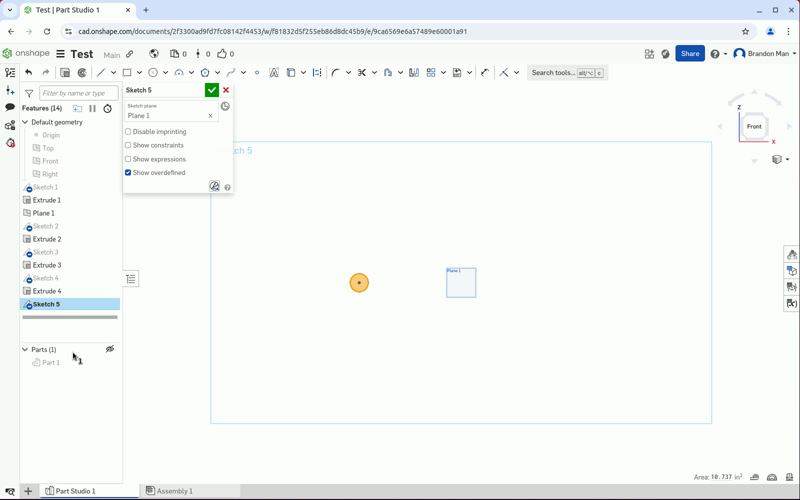
key(shift+y)
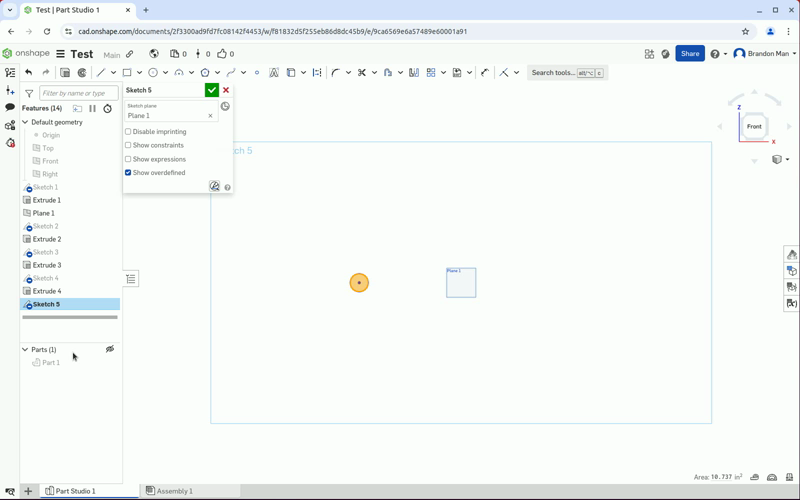
key(shift+e)
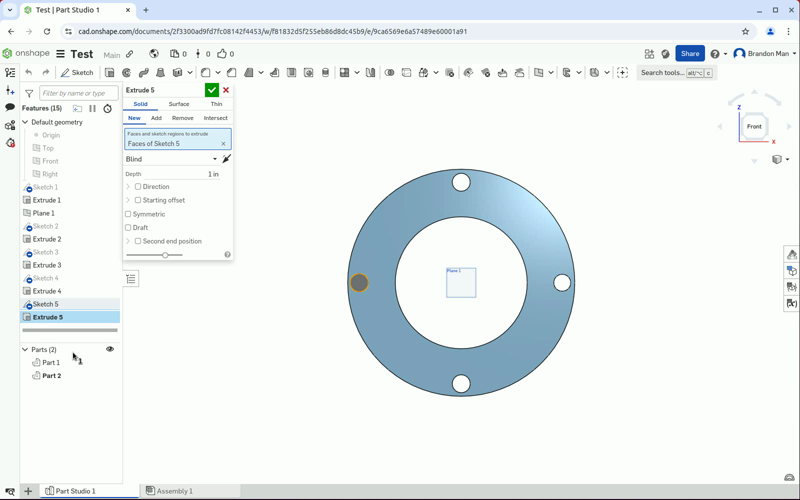
mouse_move(143, 106)
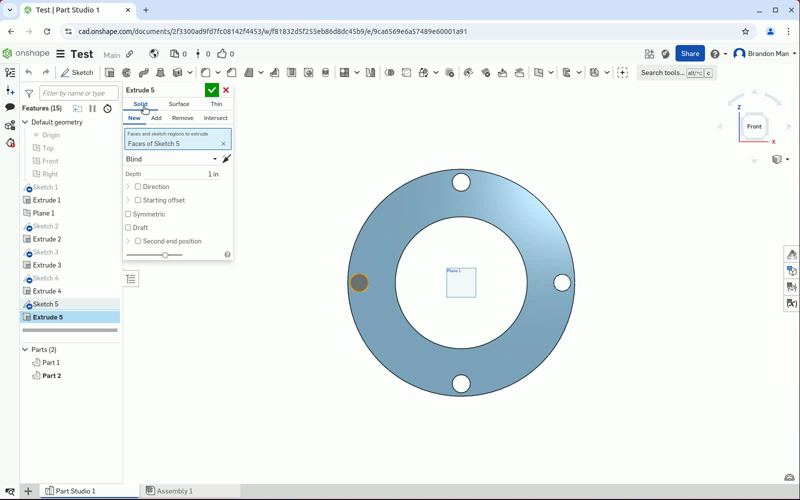
click(143, 106)
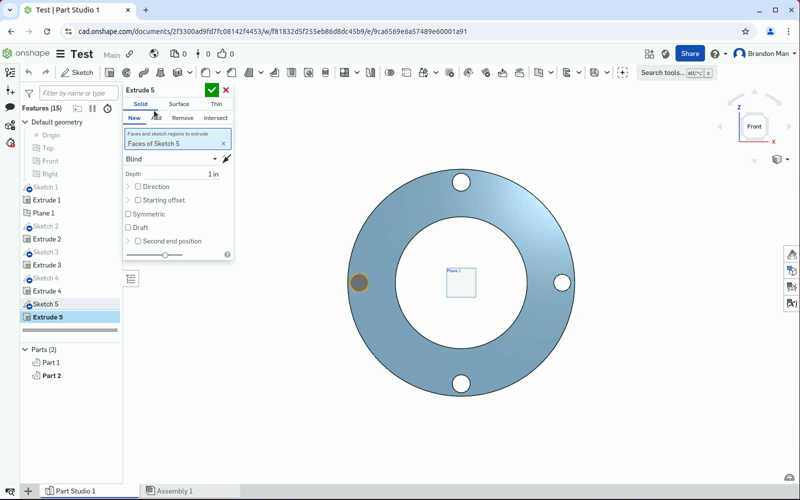
mouse_move(186, 120)
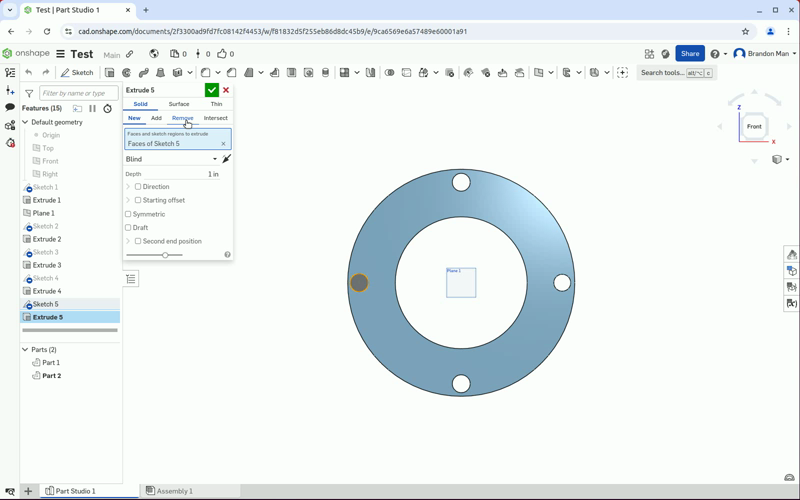
click(186, 120)
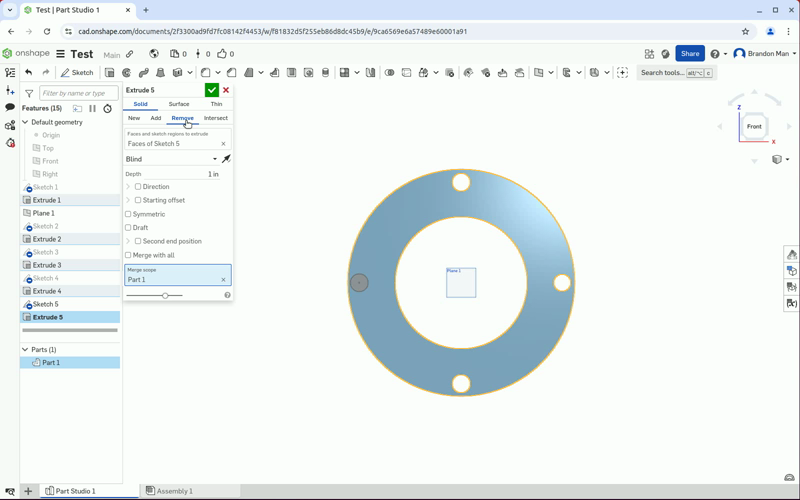
key(tab, 4)
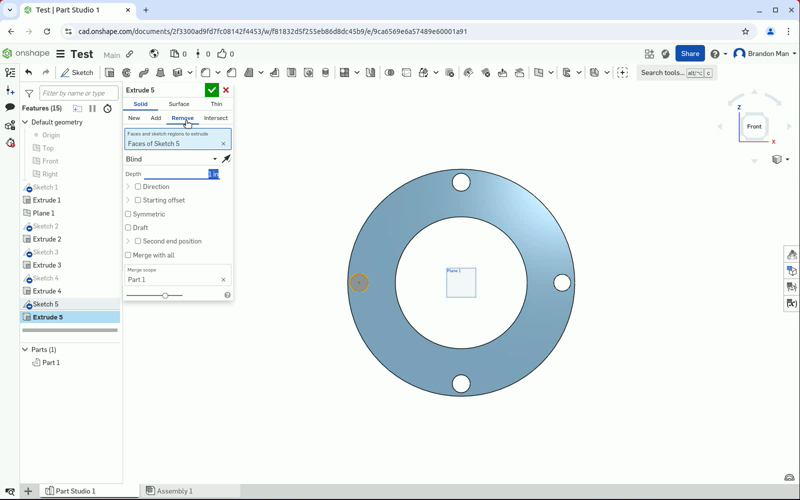
text(30.811)
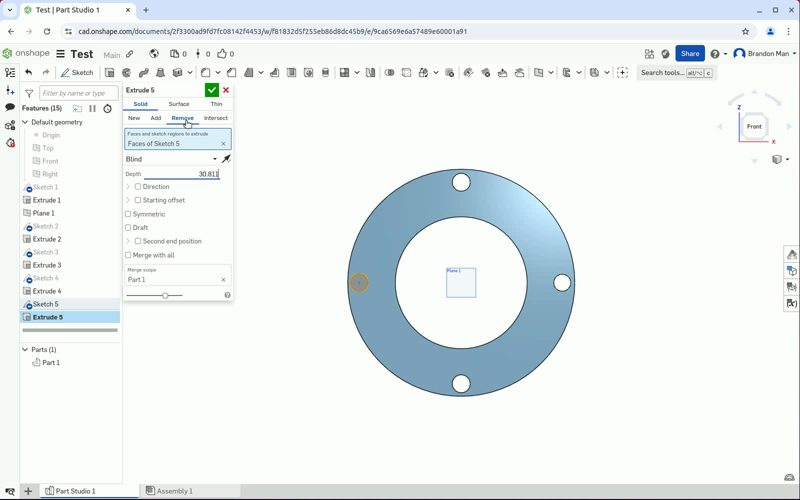
key(tab, 6)
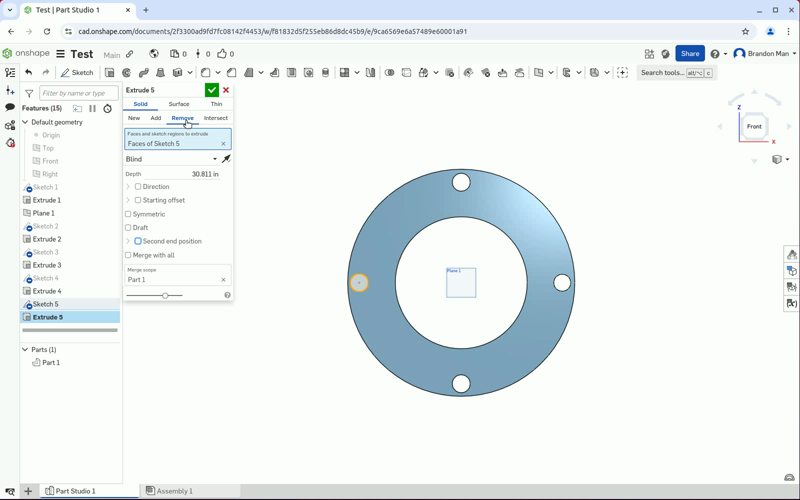
key(space)
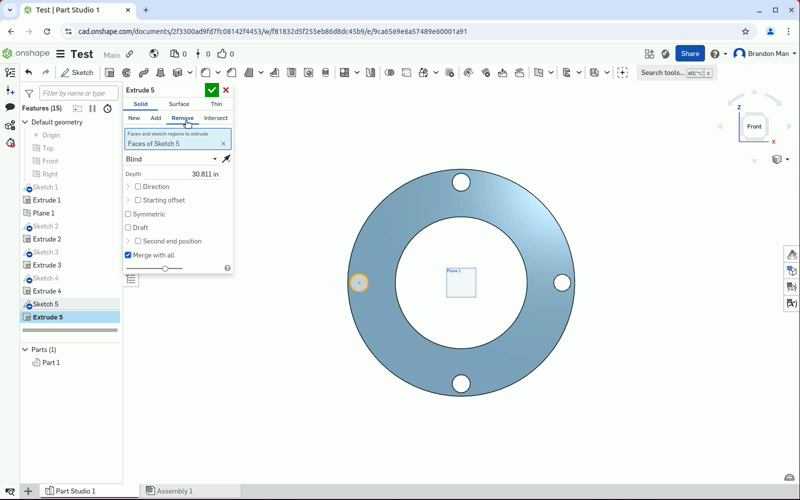
key(enter)
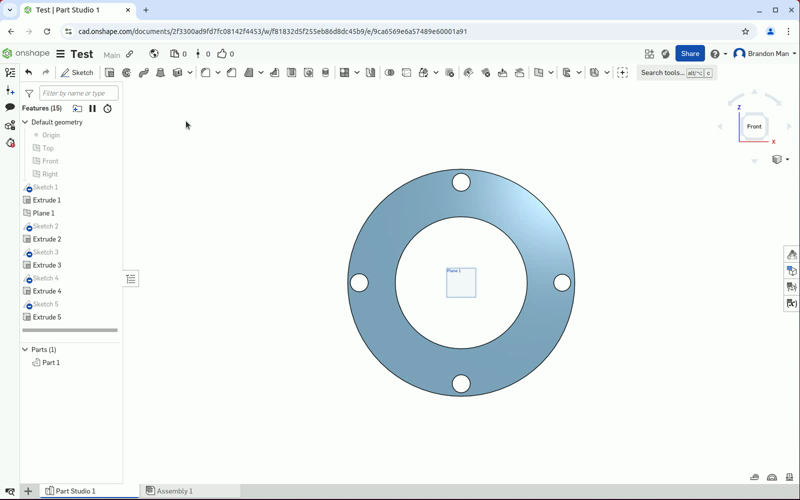
key(shift+h)
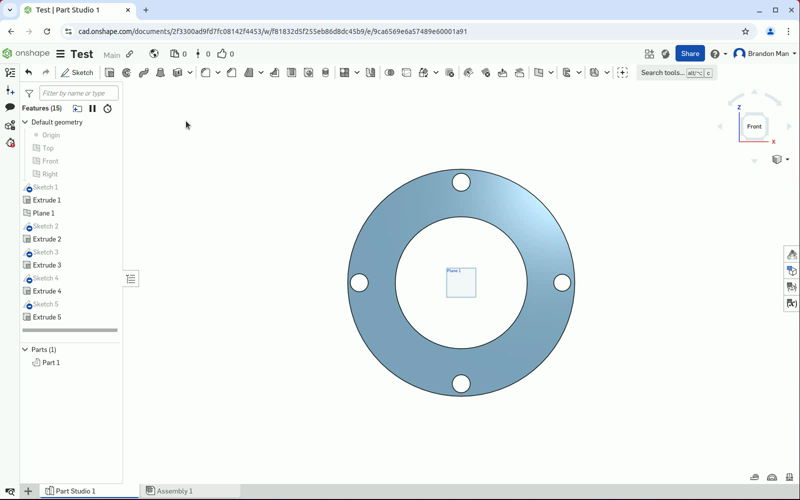
key(shift+h)
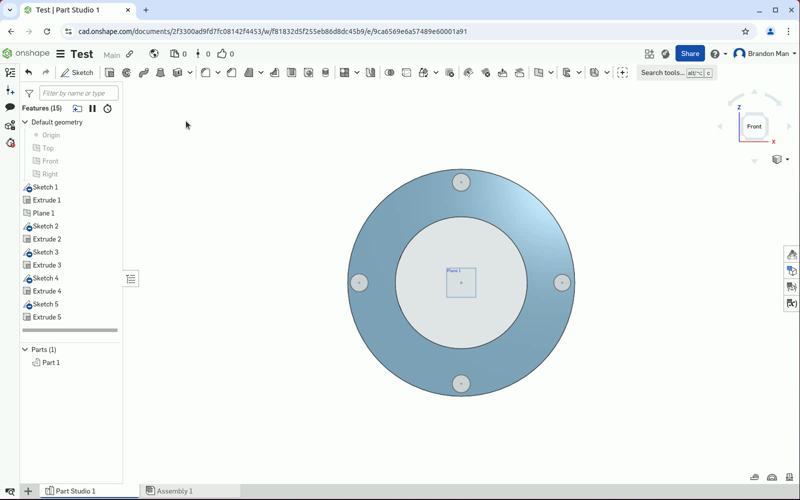
key(shift+7)
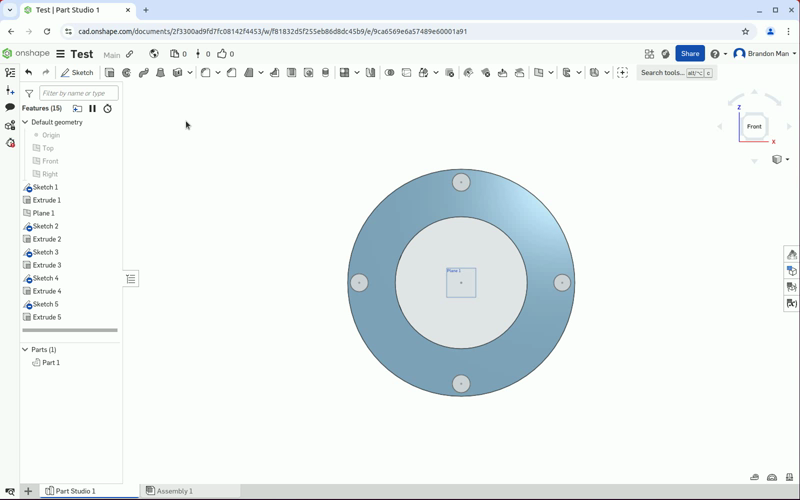
key(left, 2)
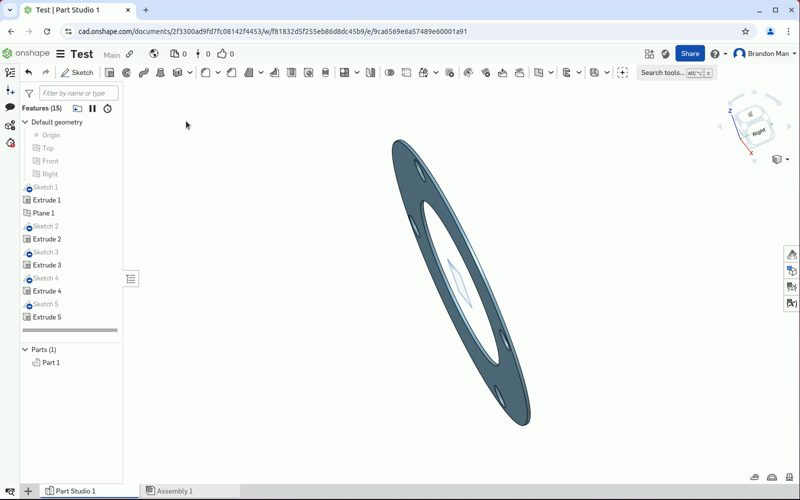
key(down, 2)
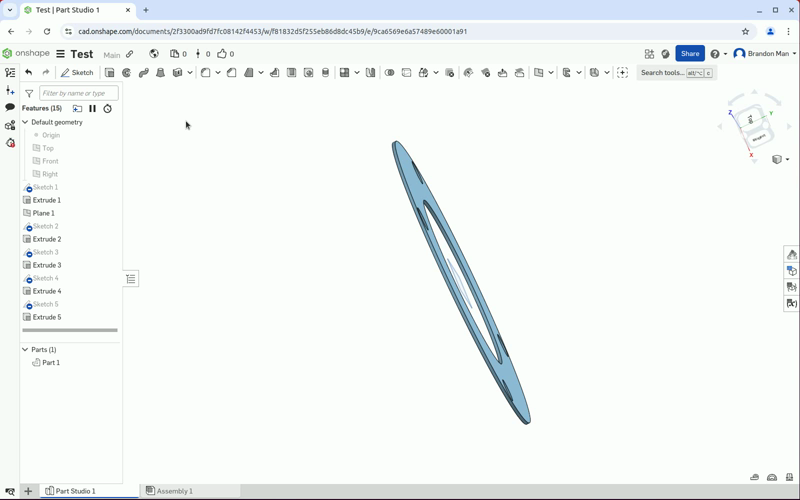
key(up, 2)
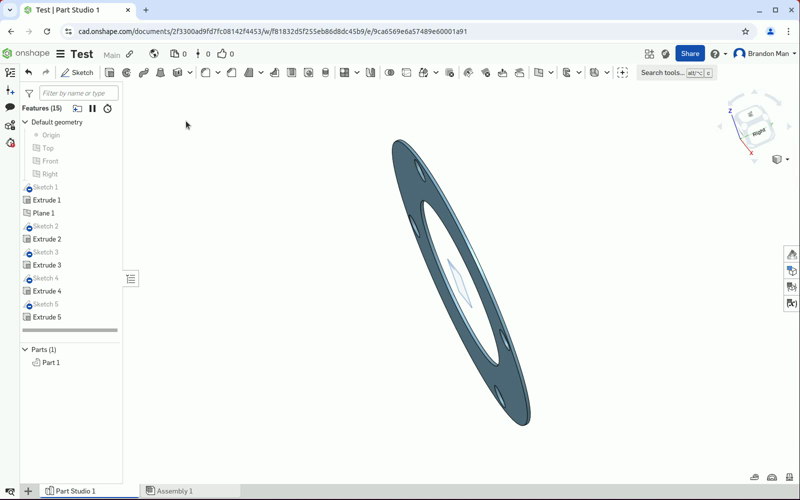
key(right, 2)
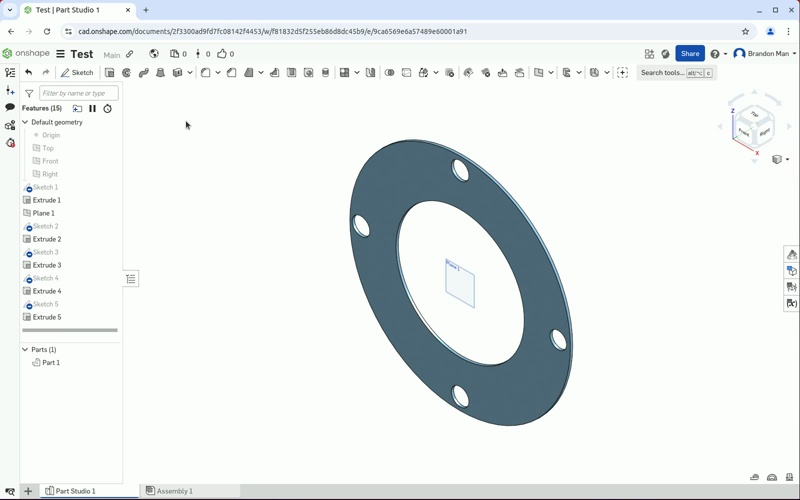
mouse_move(73, 189)
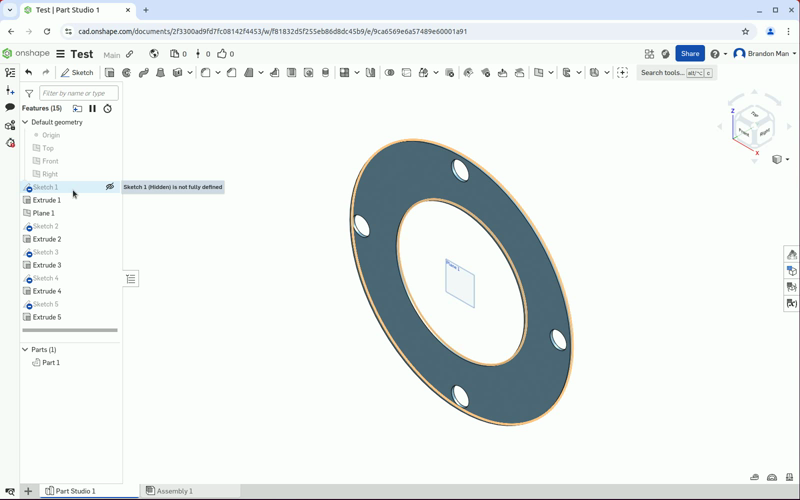
click(73, 189)